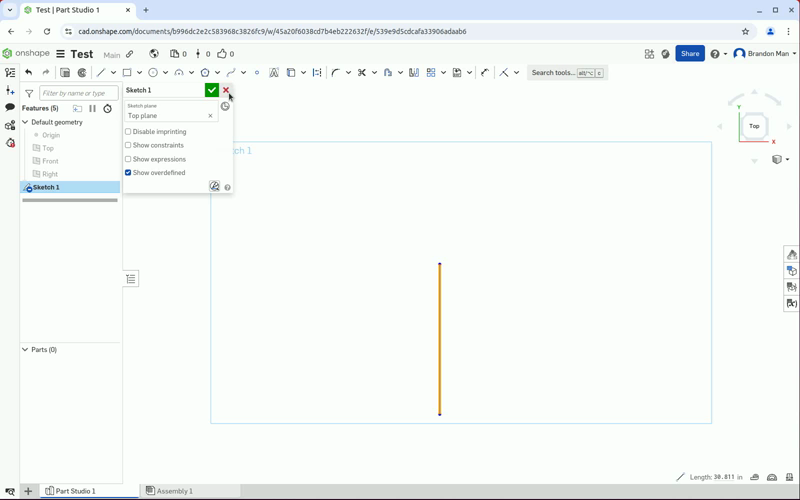
key(shift+h)
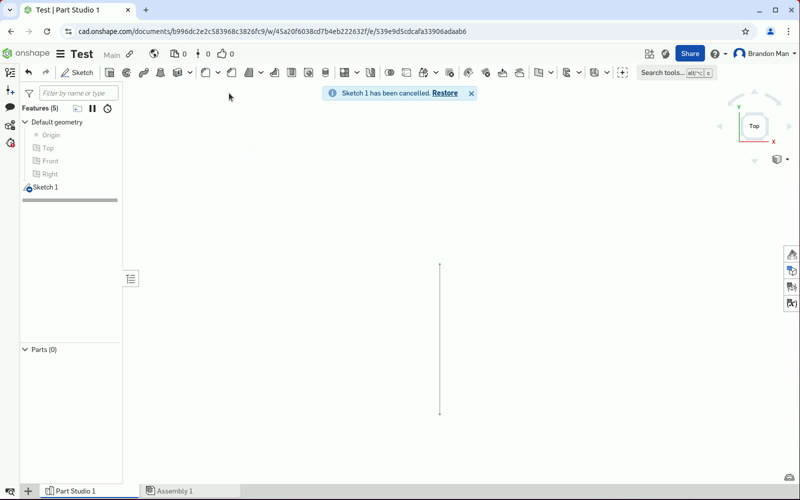
key(shift+s)
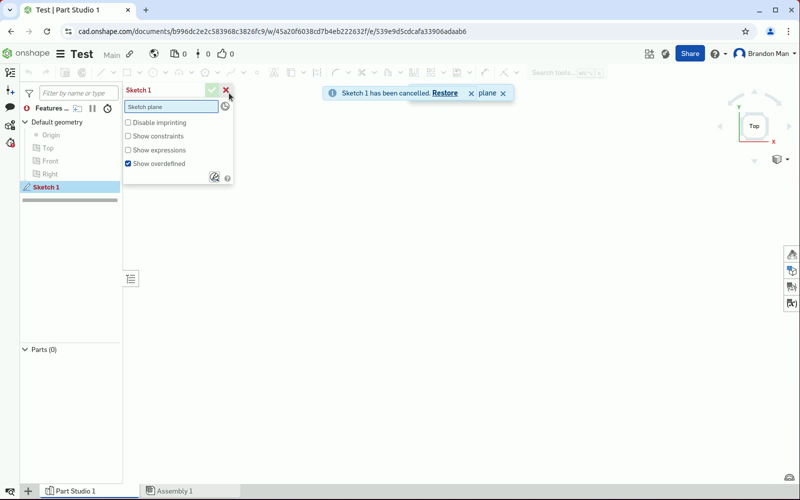
mouse_move(73, 150)
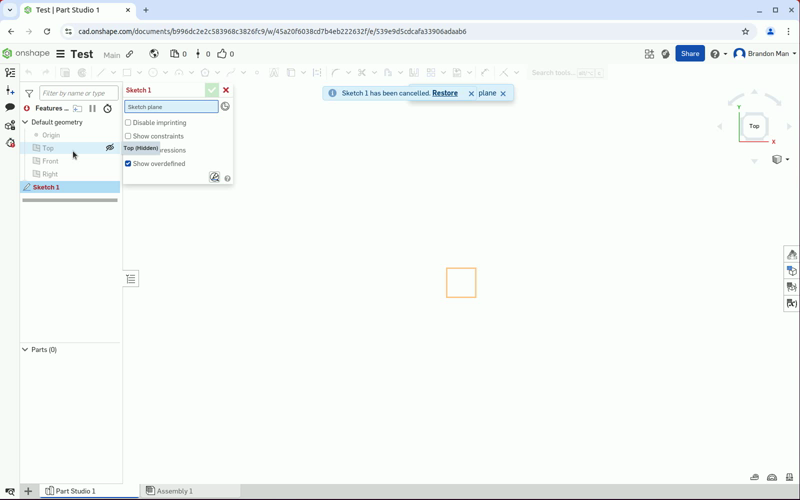
click(73, 150)
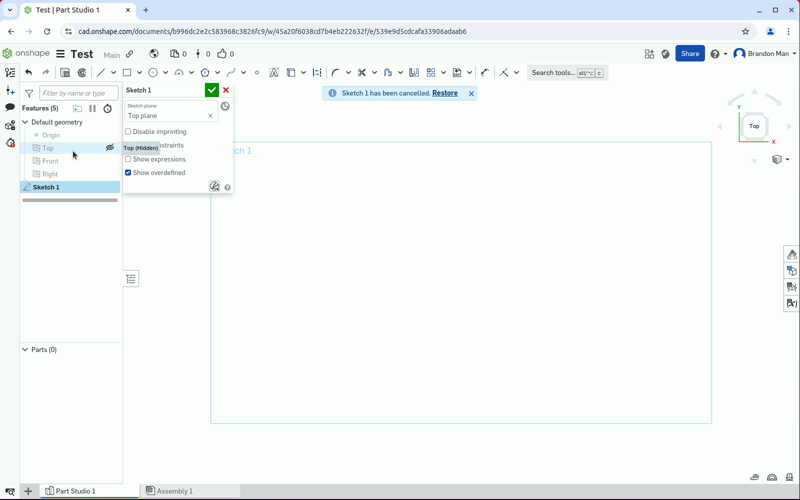
mouse_move(73, 352)
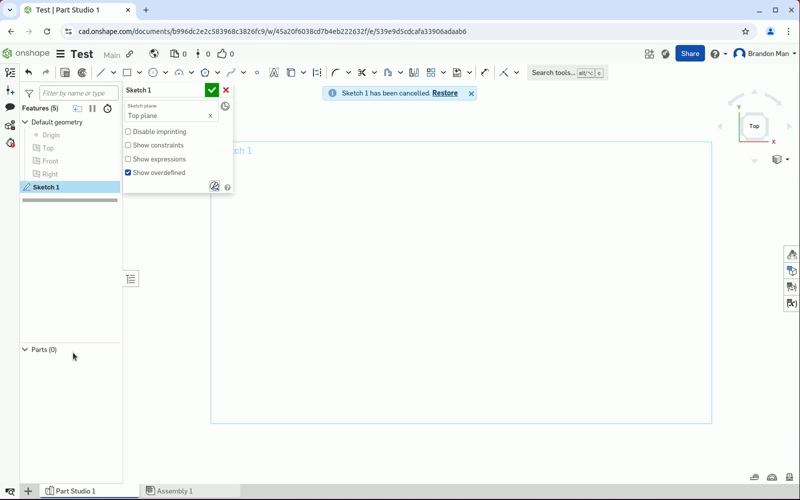
key(y)
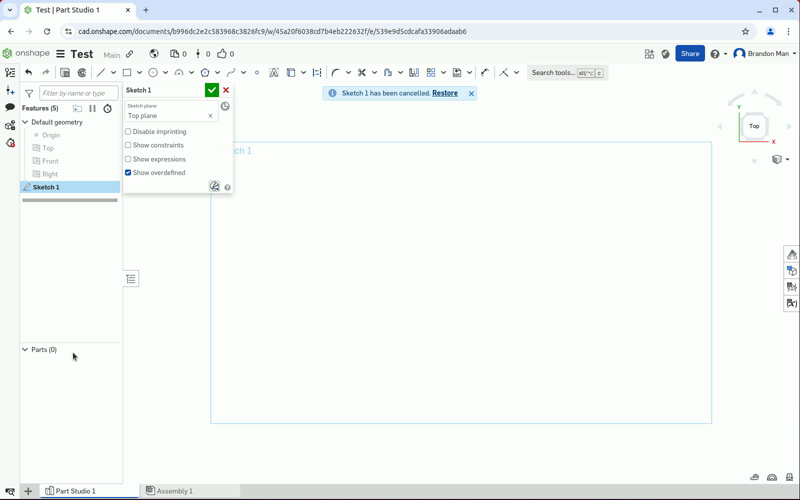
key(l)
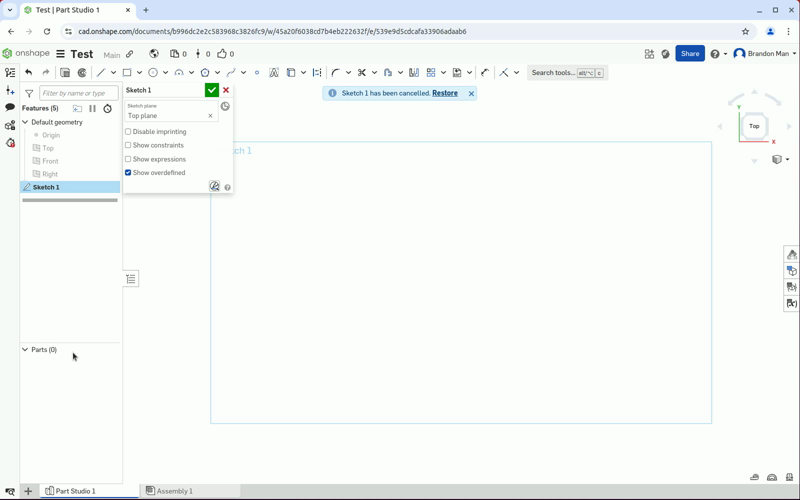
key_down(shift)
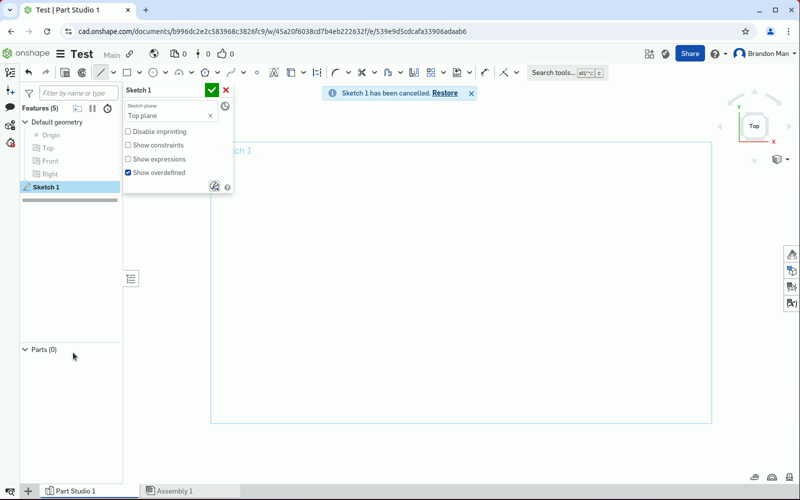
mouse_move(348, 212)
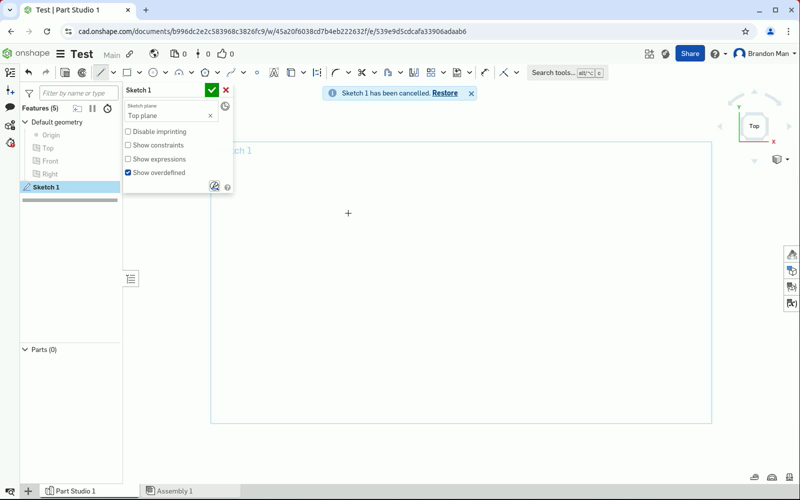
click(348, 212)
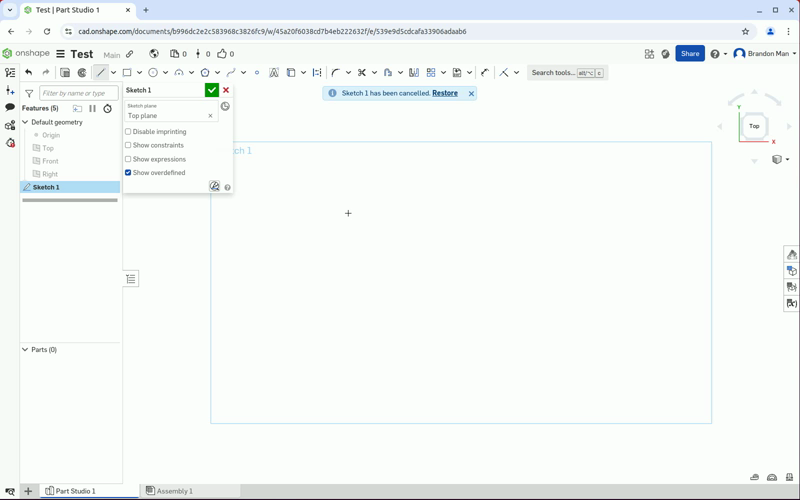
key_up(shift)
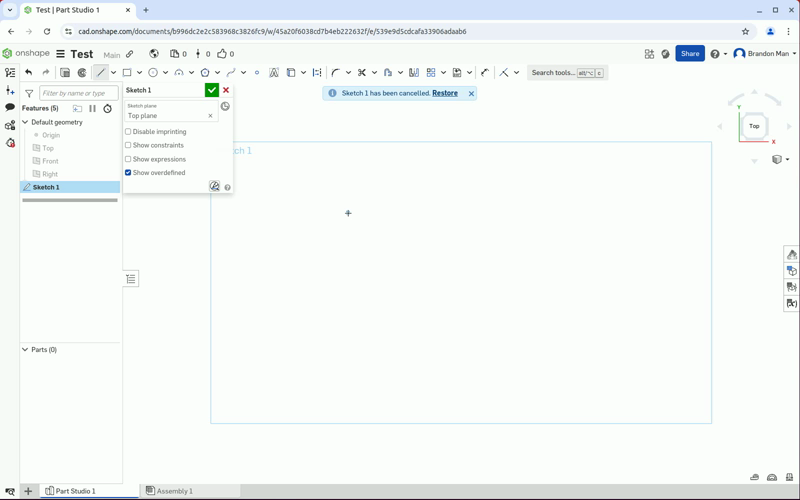
key_down(shift)
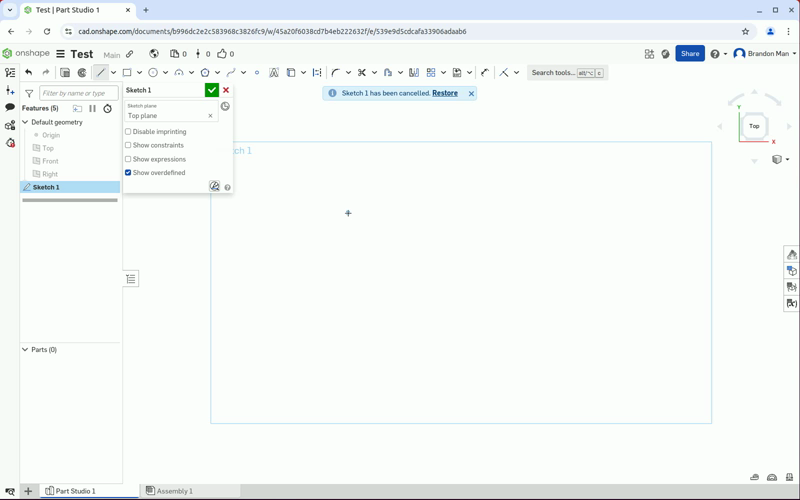
mouse_move(460, 282)
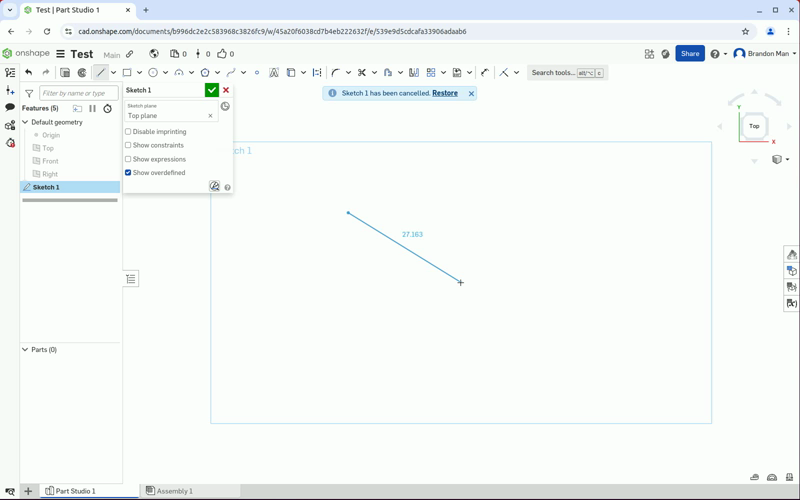
click(460, 282)
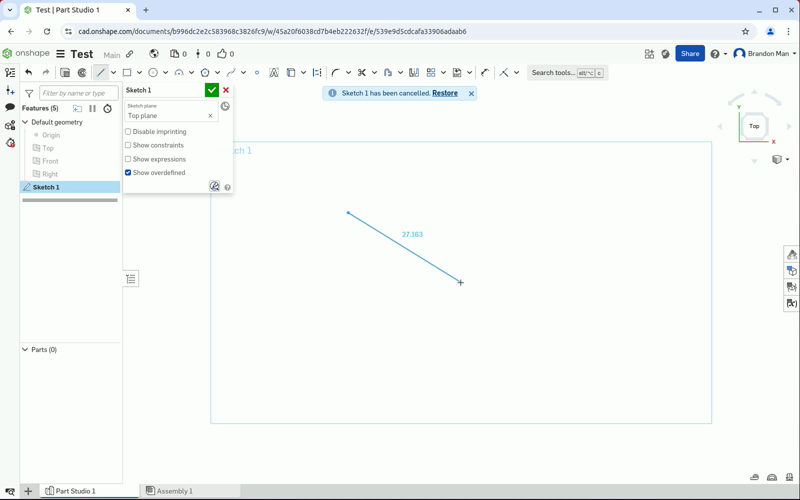
key_up(shift)
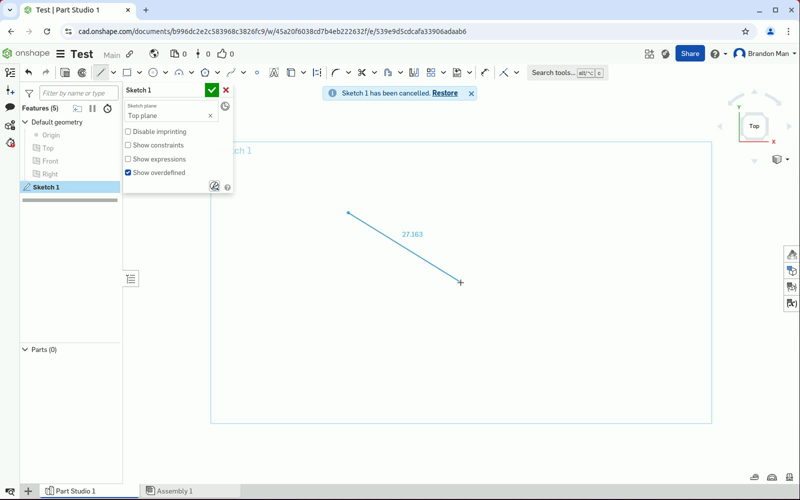
key_down(shift)
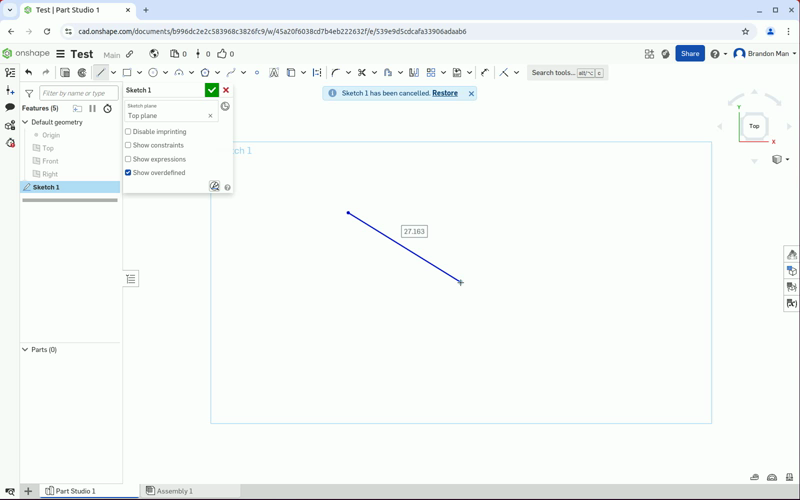
mouse_move(460, 175)
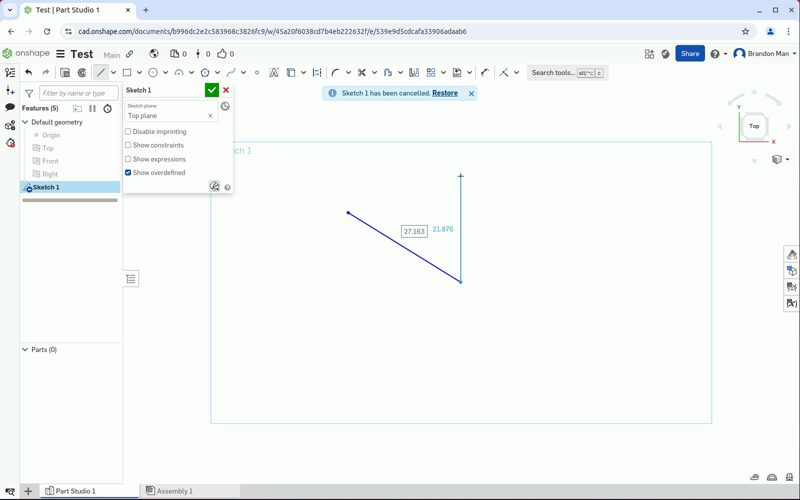
click(460, 175)
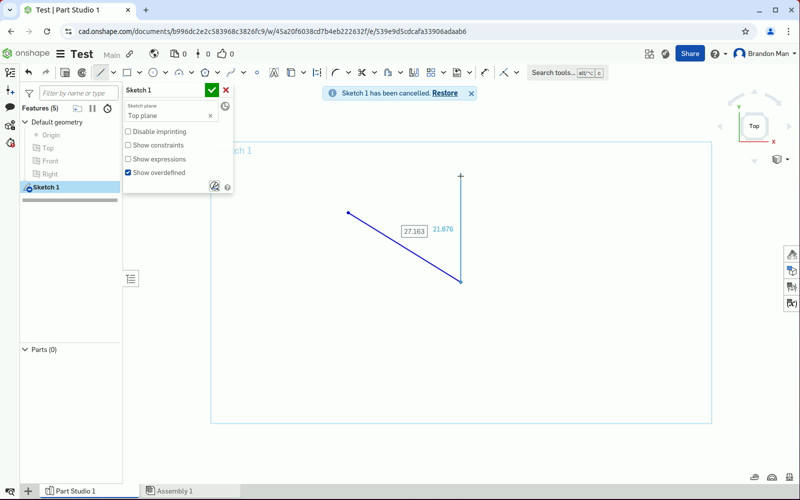
key_up(shift)
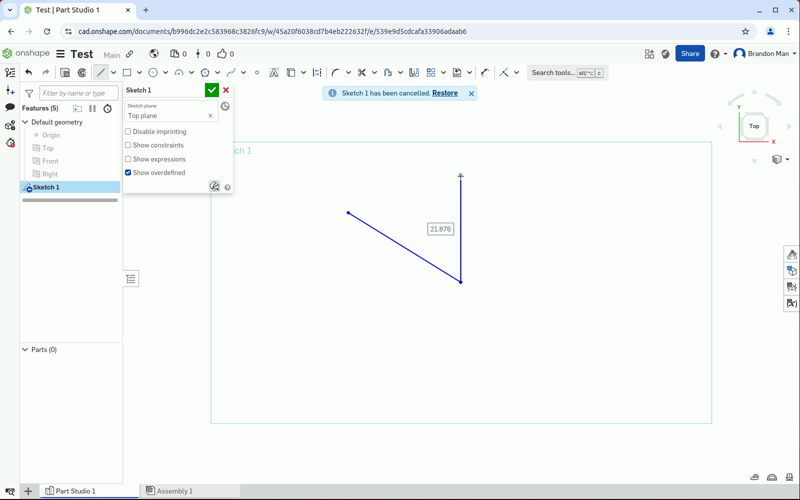
key(esc)
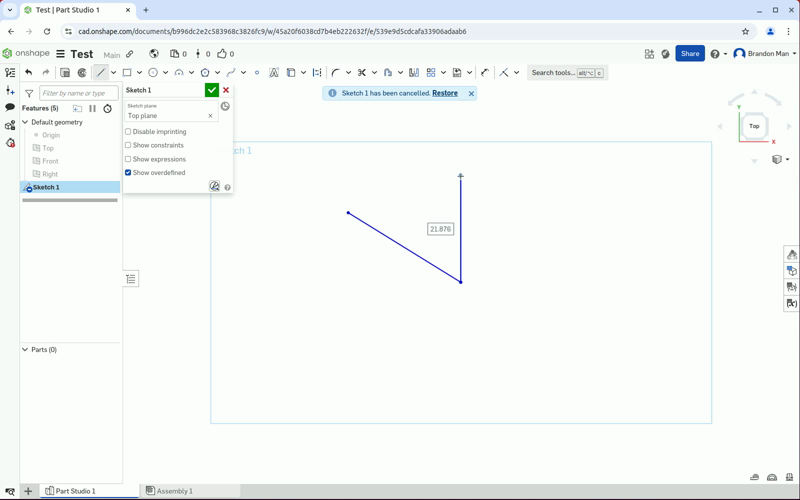
key(a)
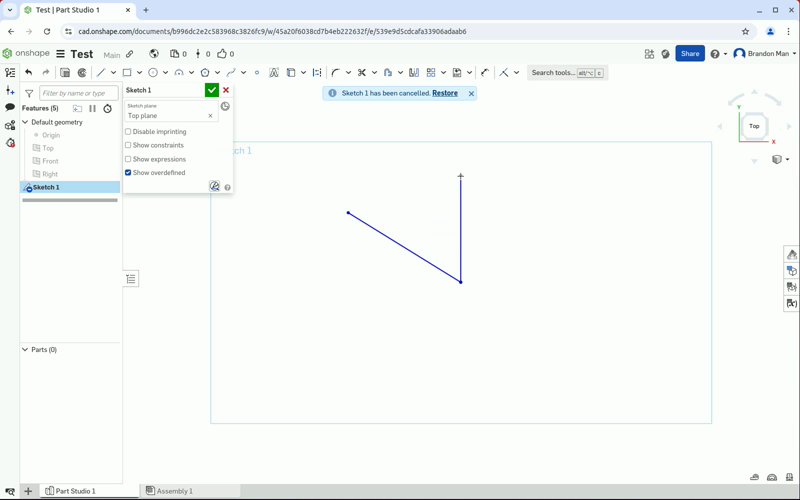
mouse_move(460, 175)
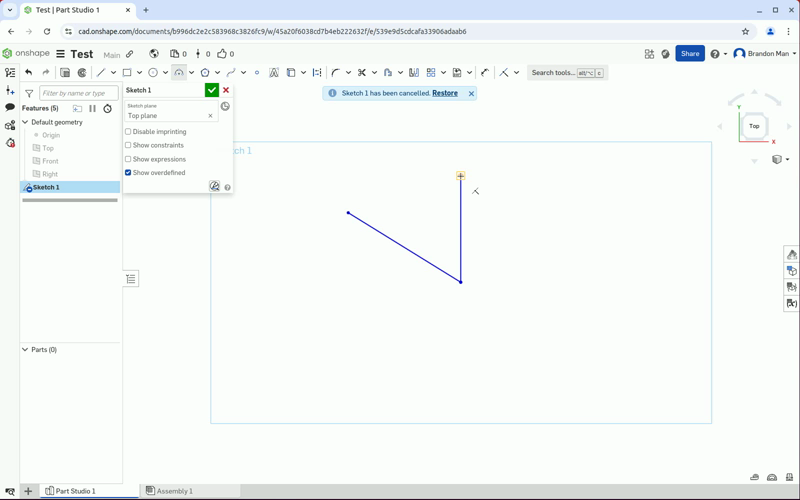
click(460, 175)
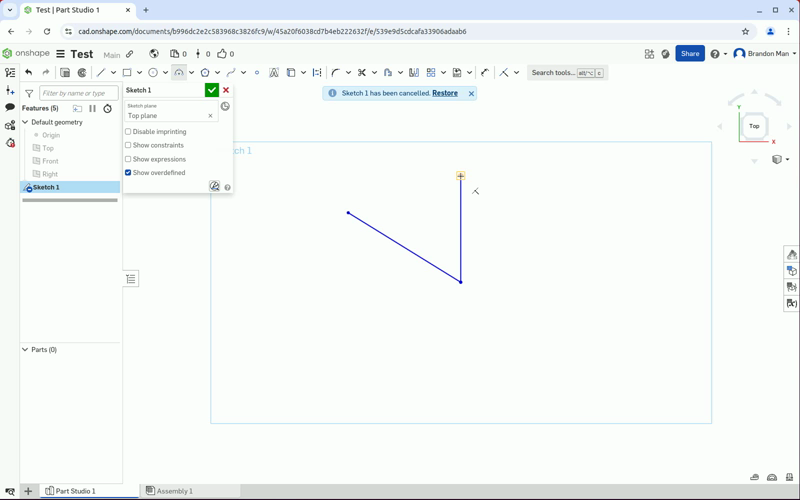
mouse_move(348, 212)
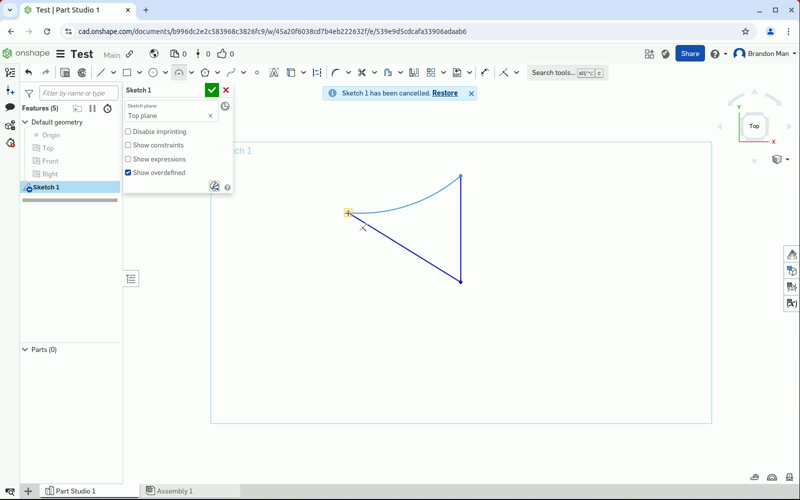
click(348, 212)
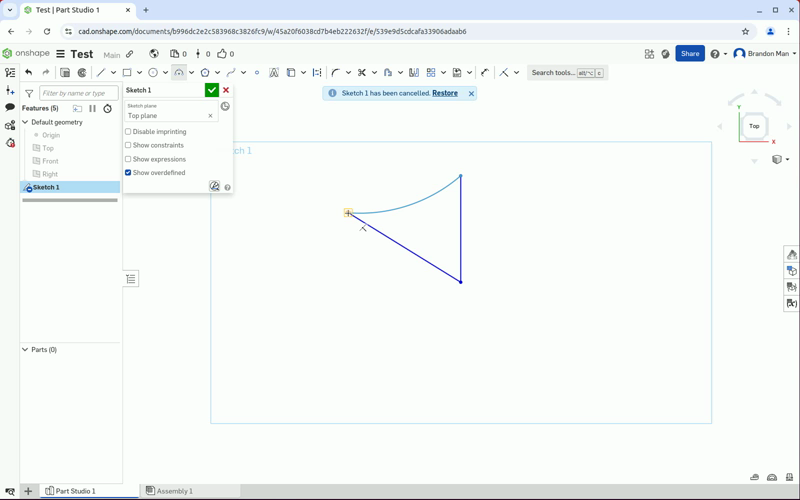
key_down(shift)
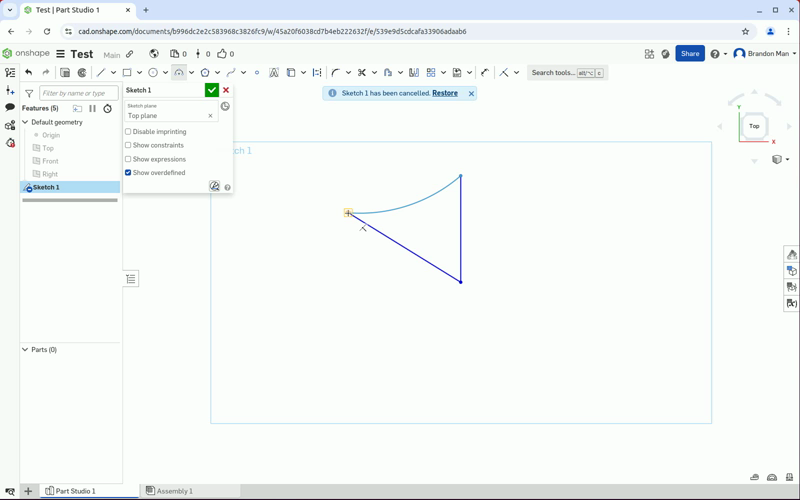
mouse_move(401, 185)
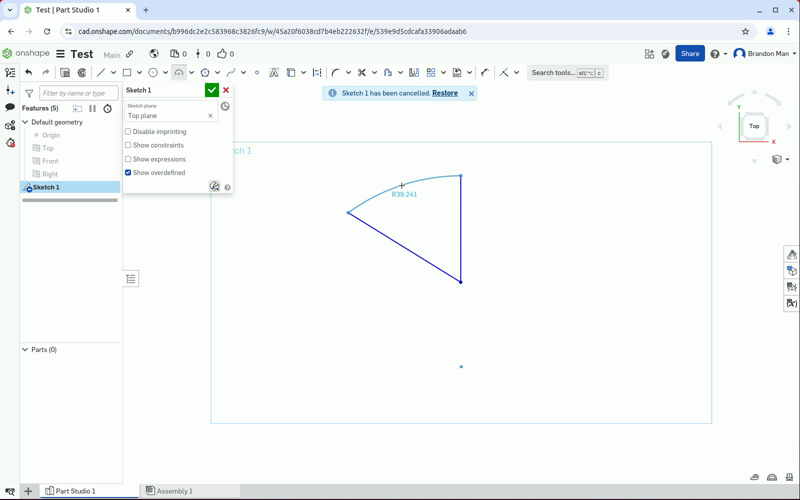
click(401, 185)
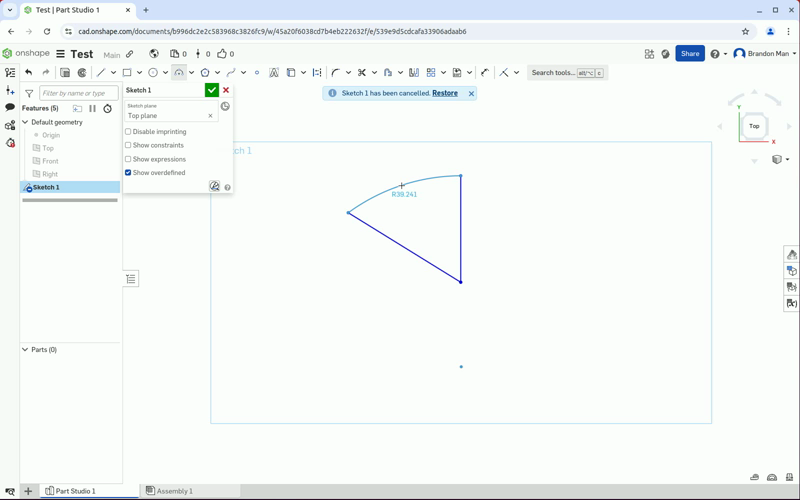
key_up(shift)
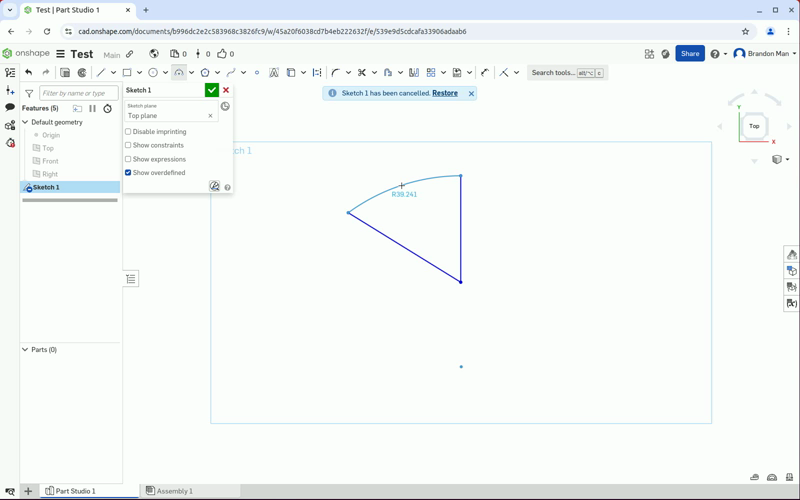
key(esc)
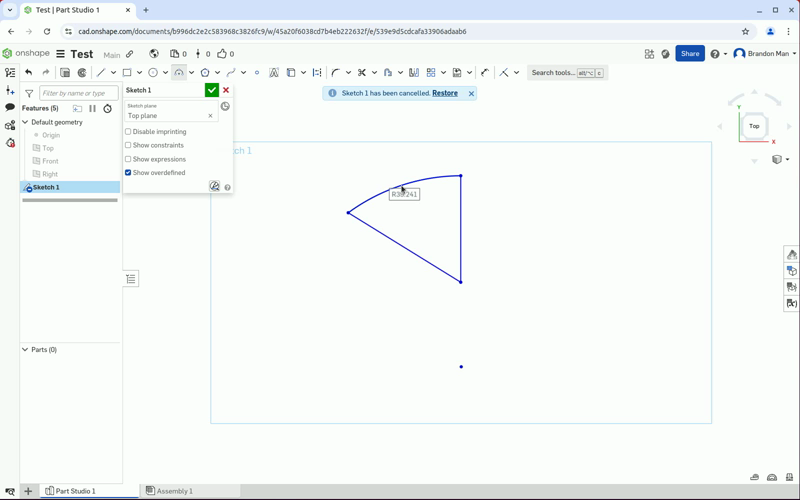
mouse_move(456, 181)
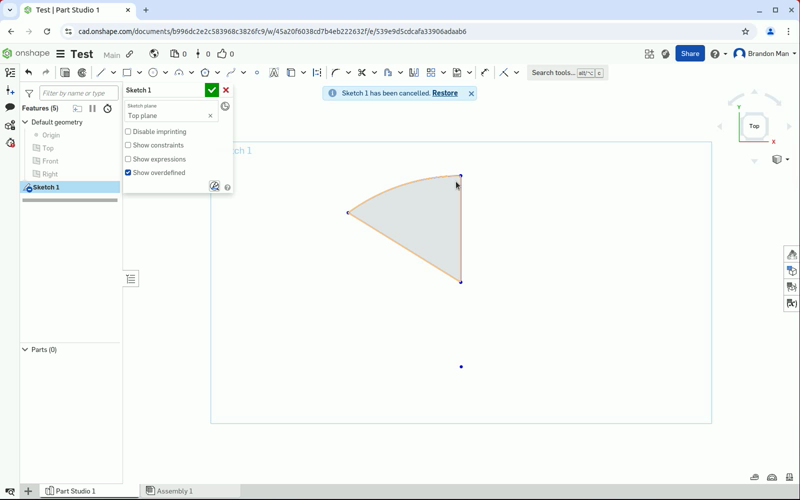
click(456, 181)
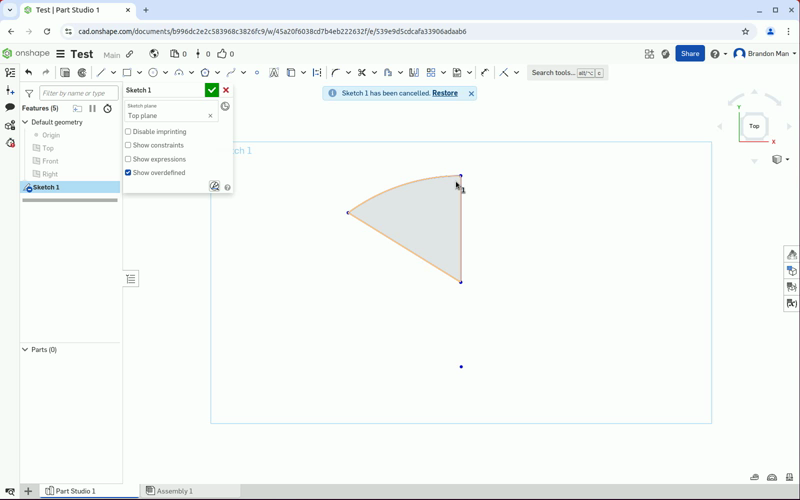
mouse_move(73, 352)
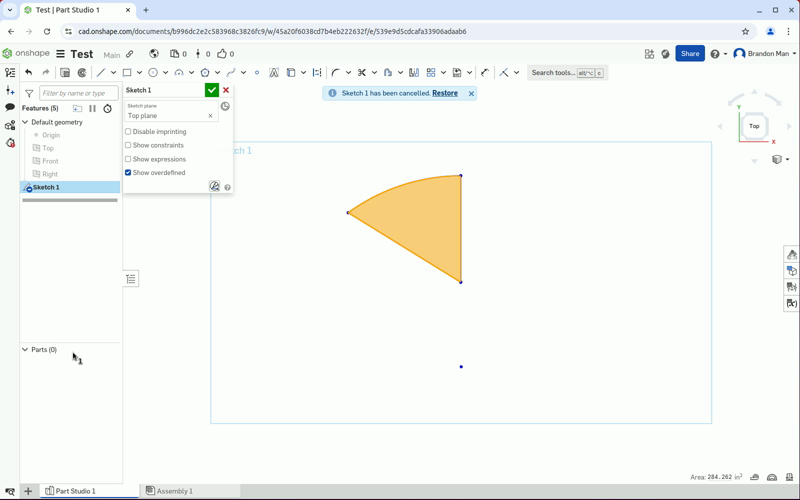
key(shift+y)
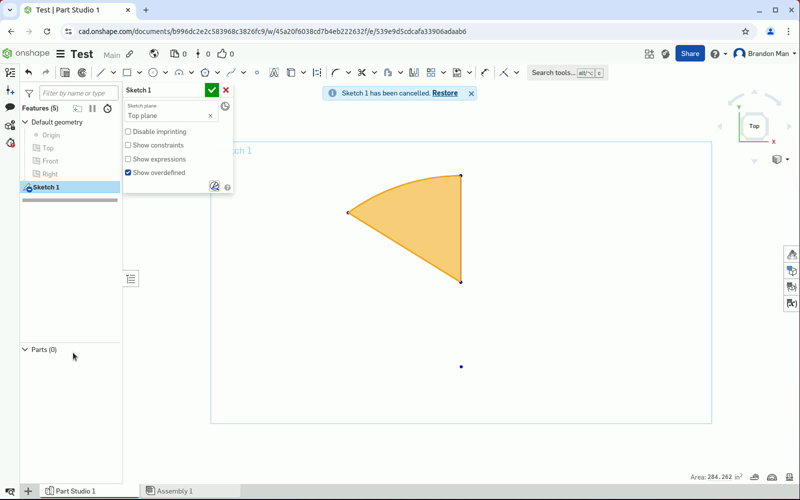
key(shift+e)
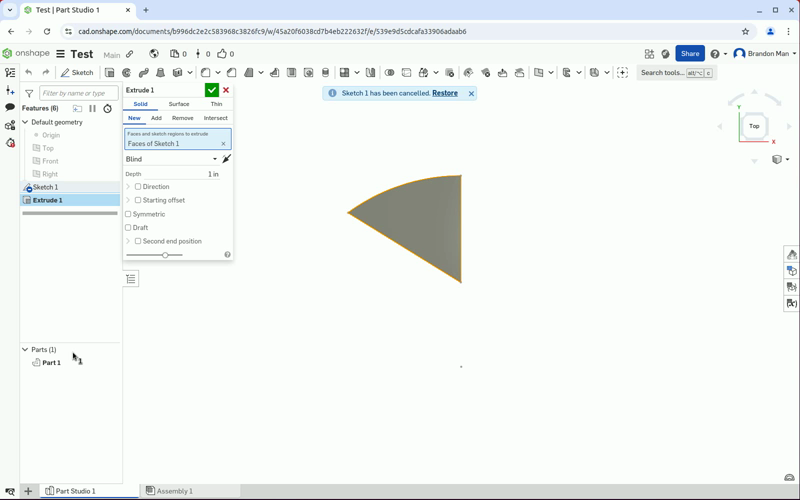
mouse_move(143, 106)
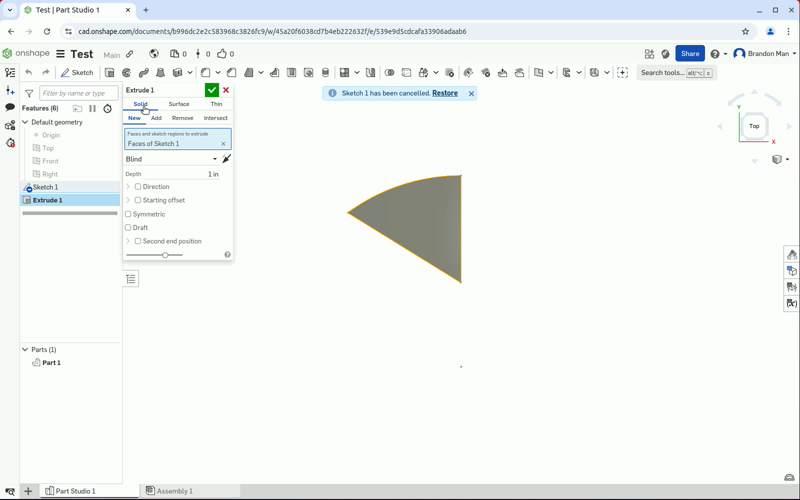
click(143, 106)
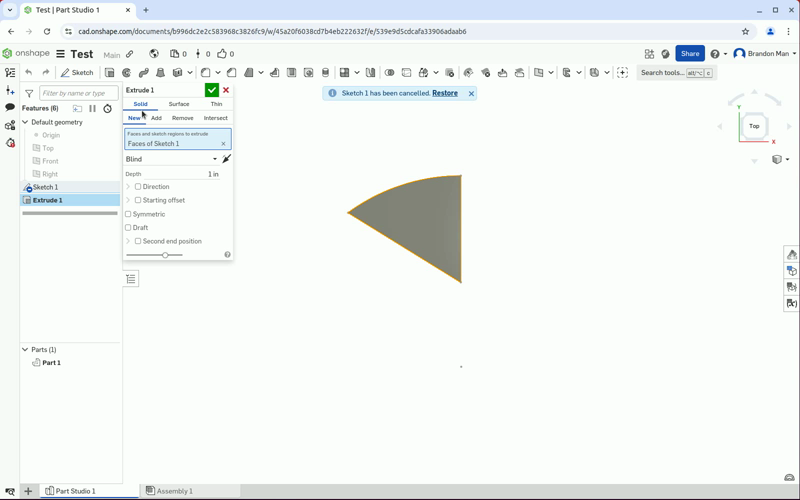
mouse_move(137, 120)
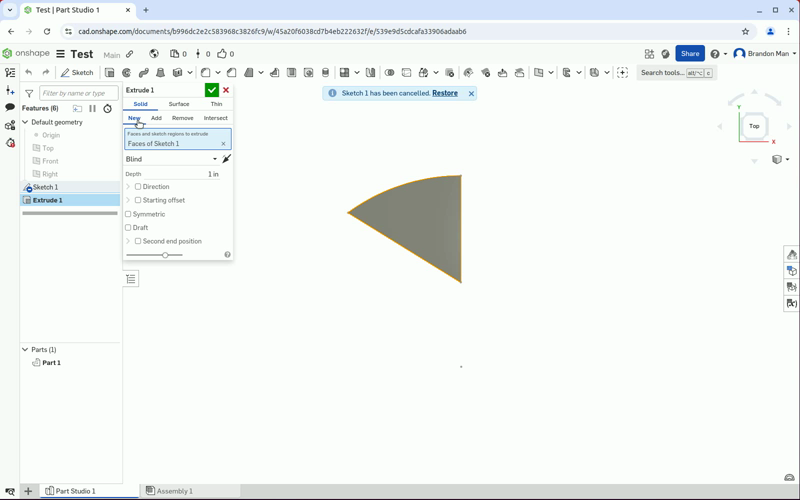
click(137, 120)
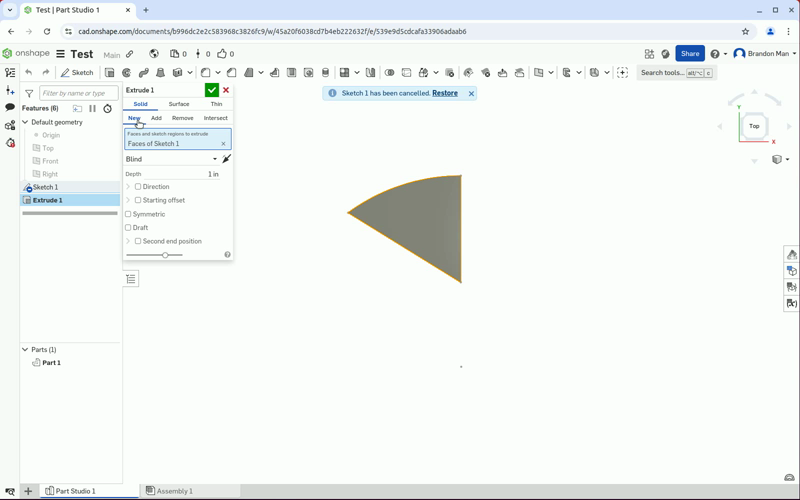
key(tab, 4)
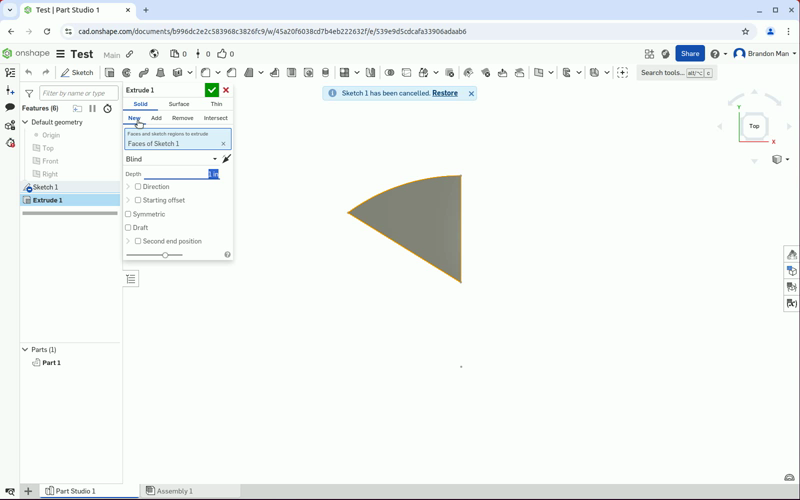
text(0.722)
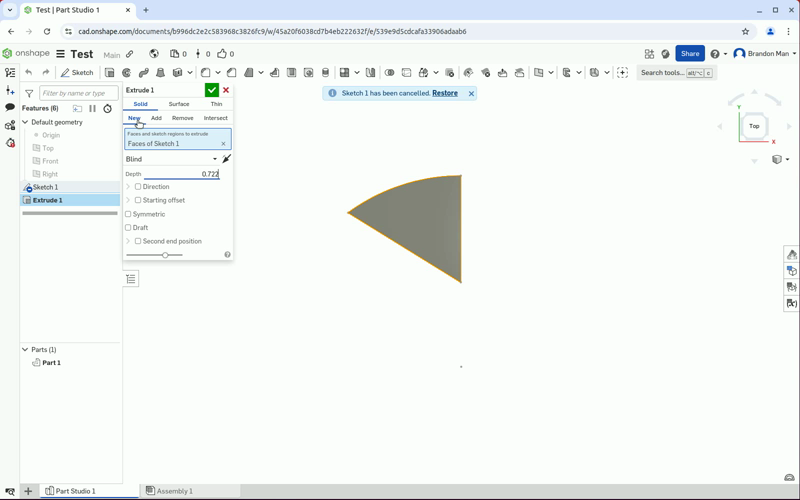
key(enter)
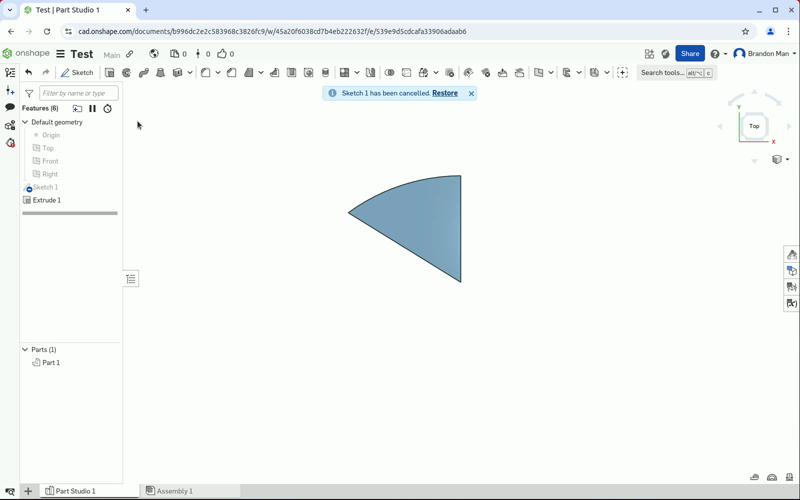
key(shift+h)
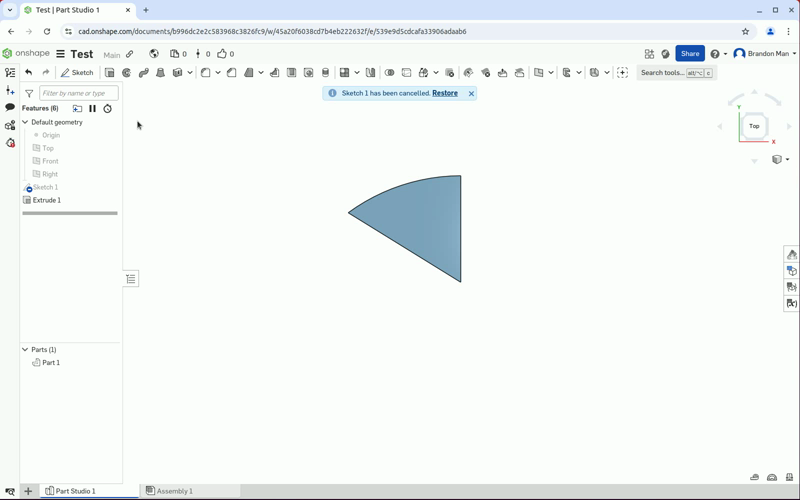
key(shift+h)
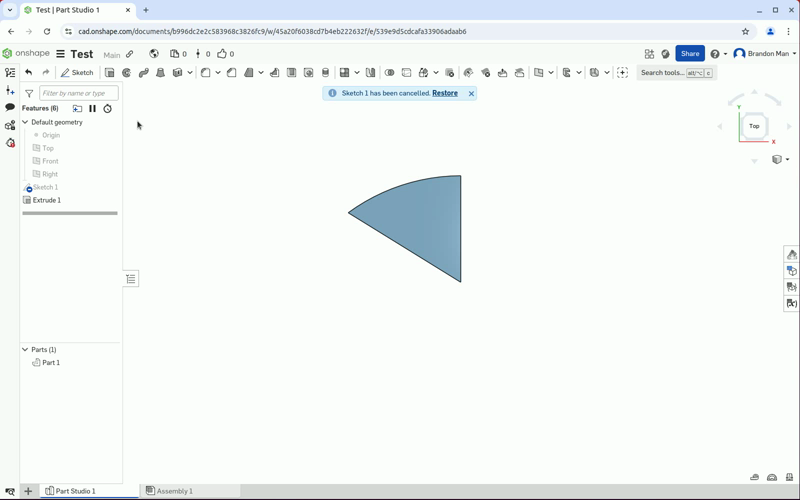
mouse_move(73, 189)
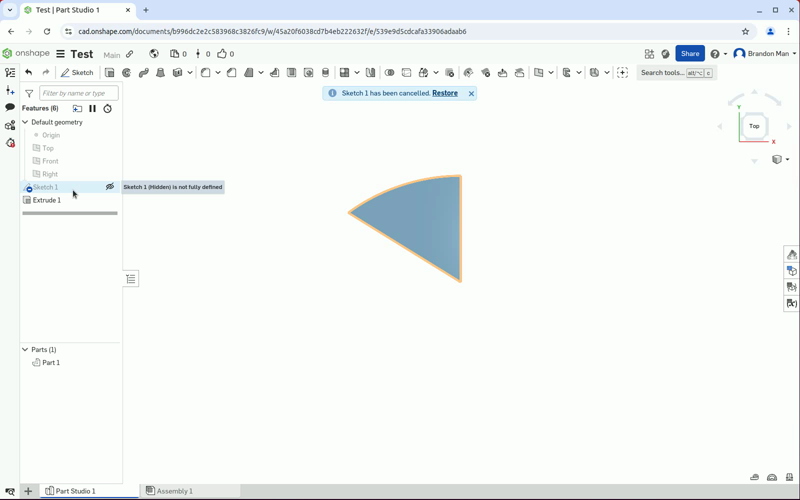
click(73, 189)
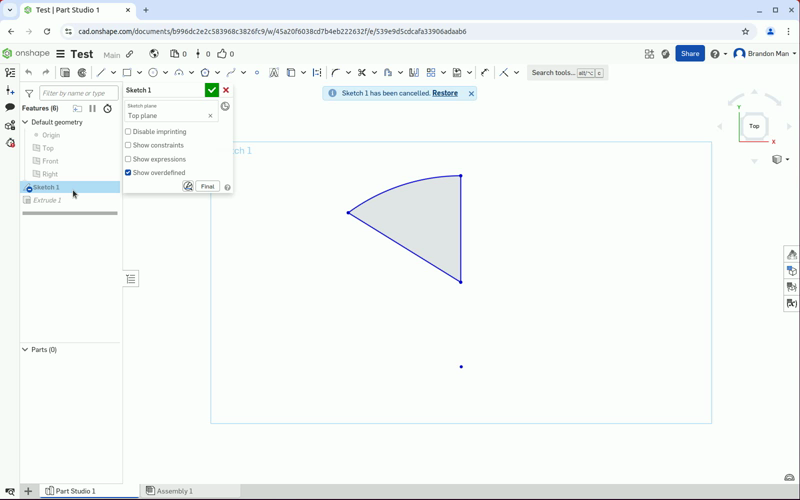
mouse_move(229, 92)
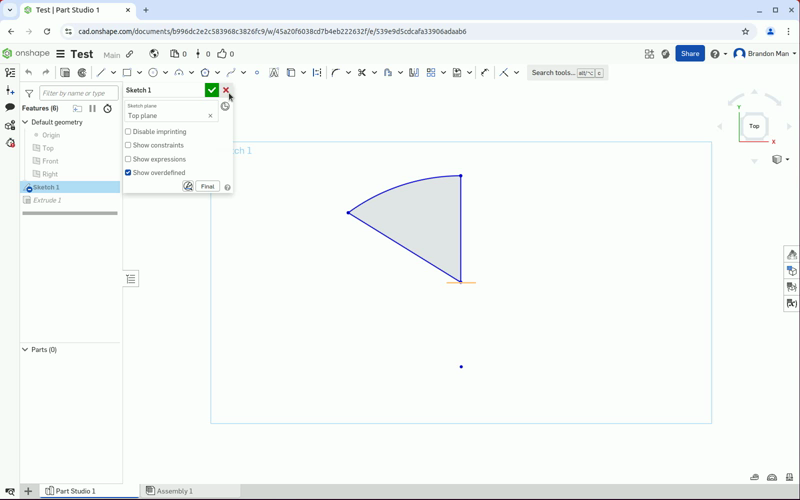
click(229, 92)
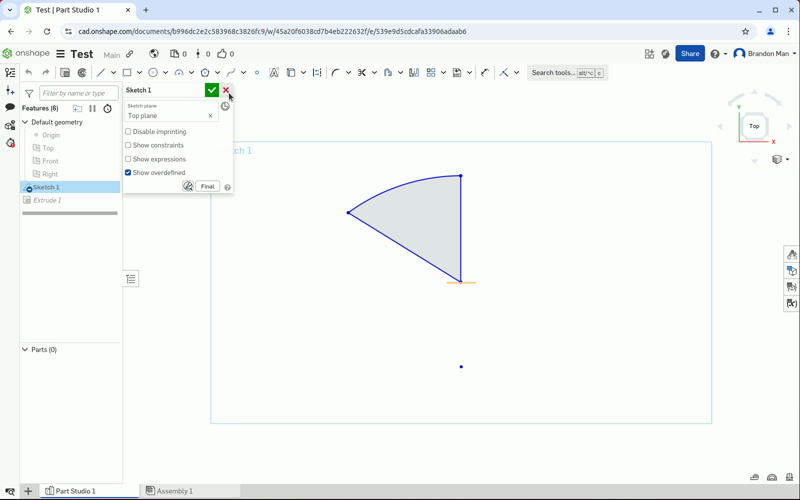
key(shift+s)
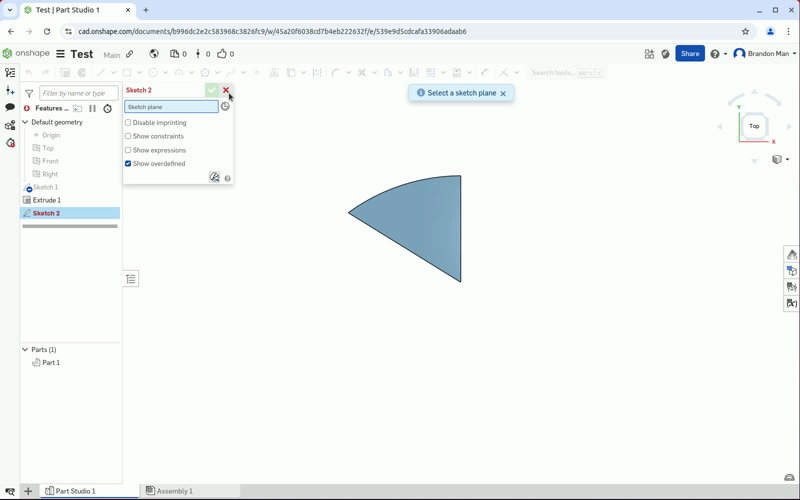
mouse_move(73, 150)
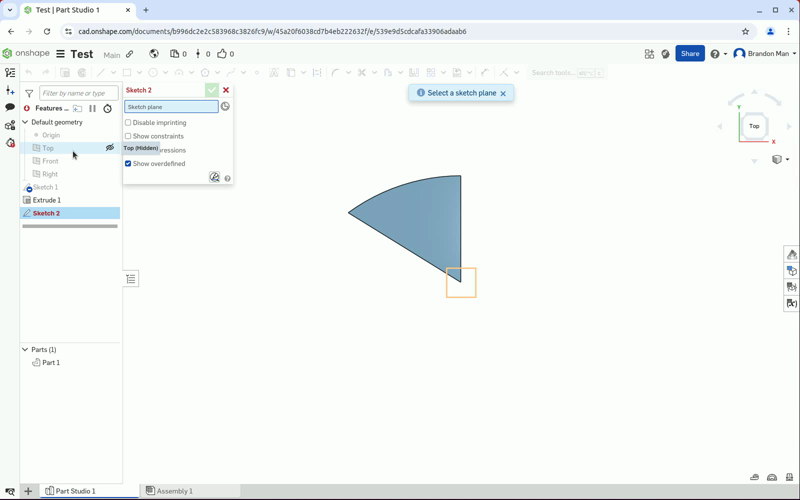
click(73, 150)
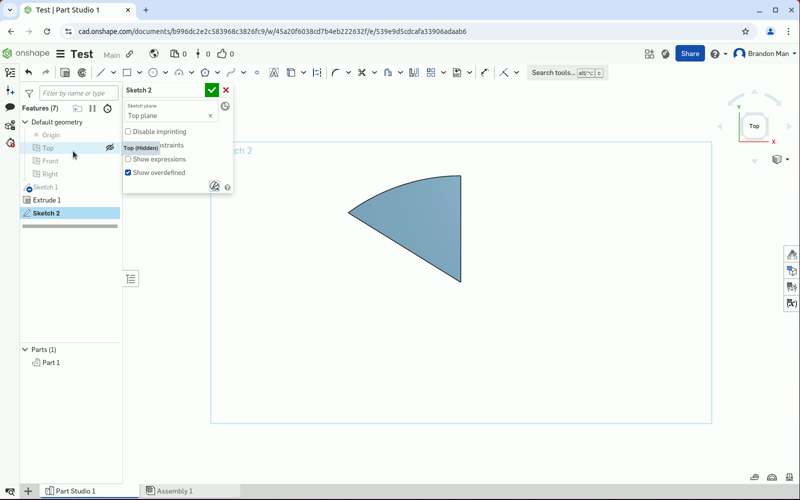
mouse_move(73, 352)
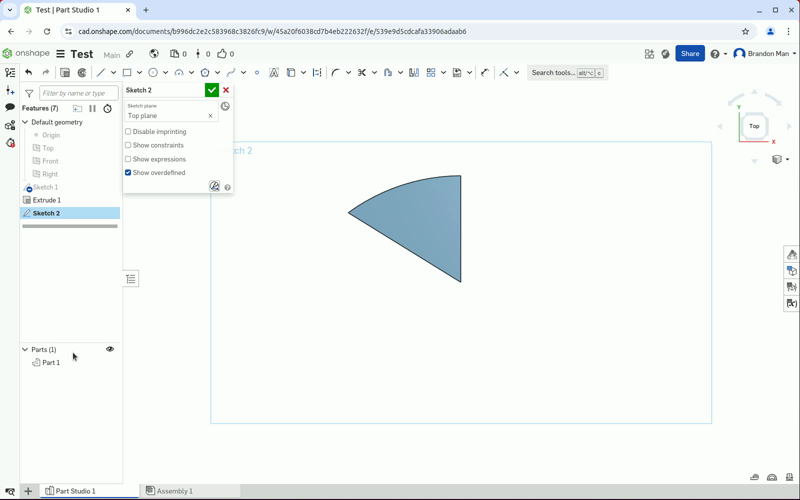
key(y)
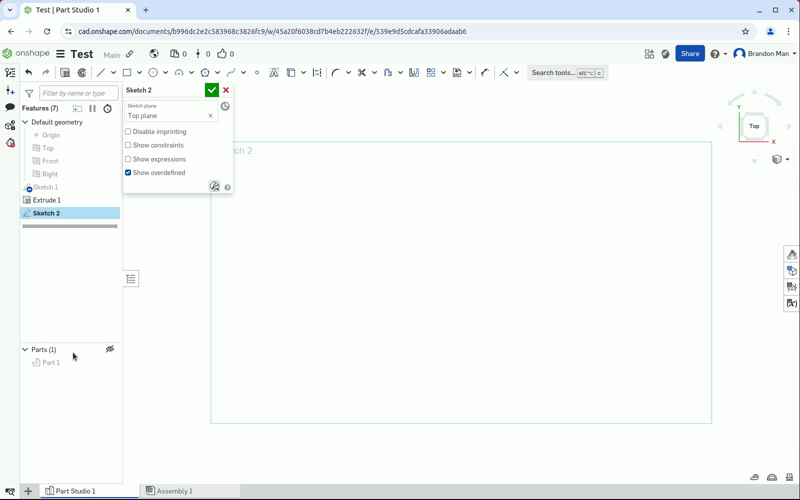
key(l)
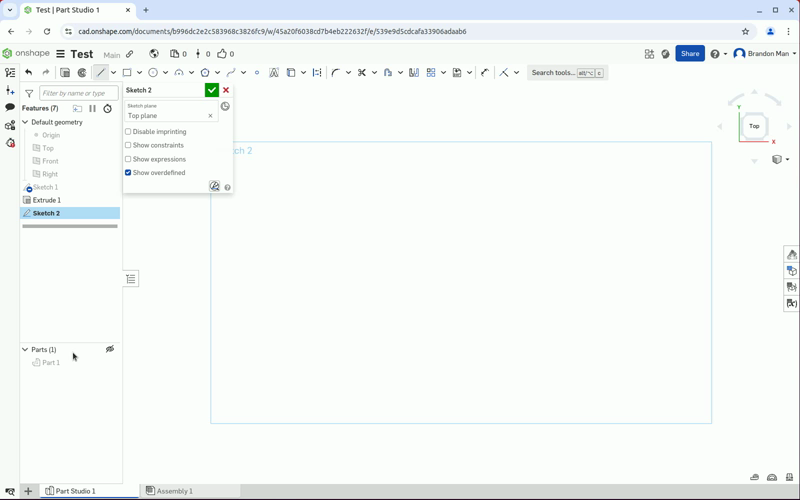
key_down(shift)
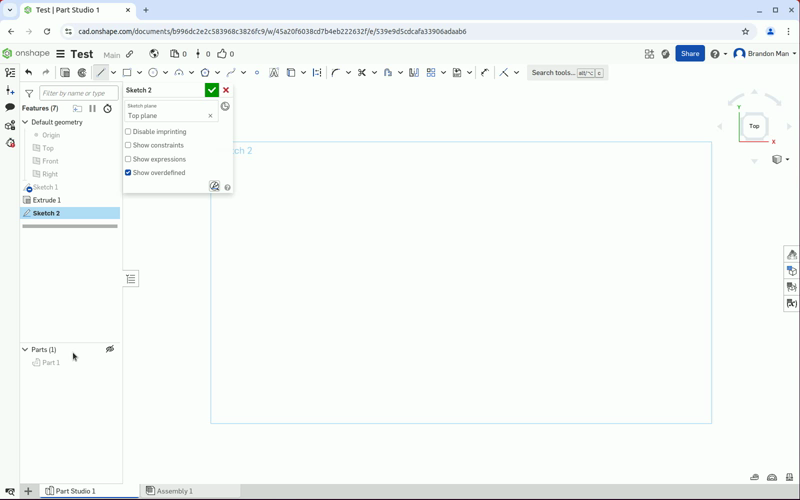
mouse_move(460, 282)
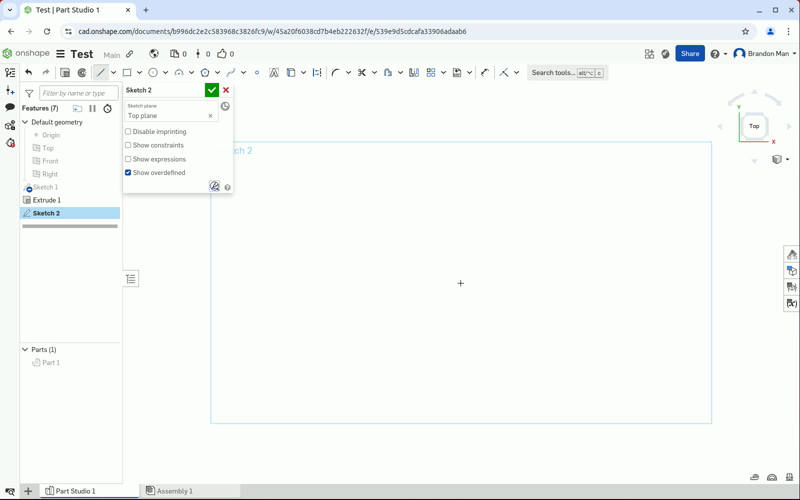
click(460, 282)
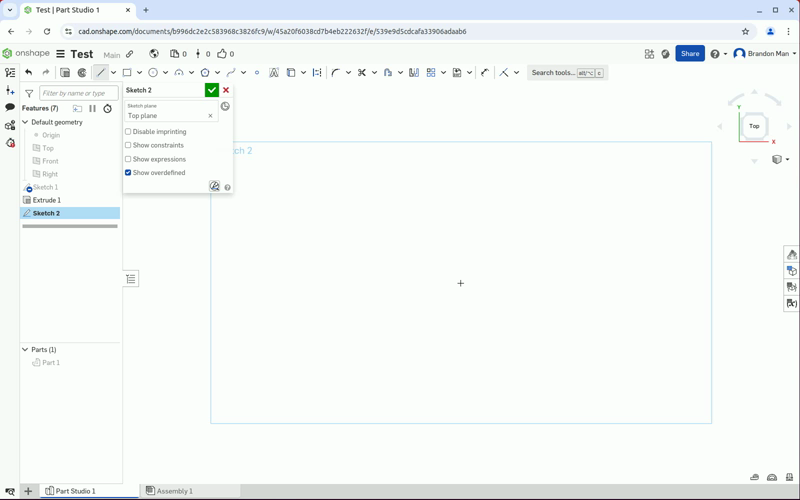
key_up(shift)
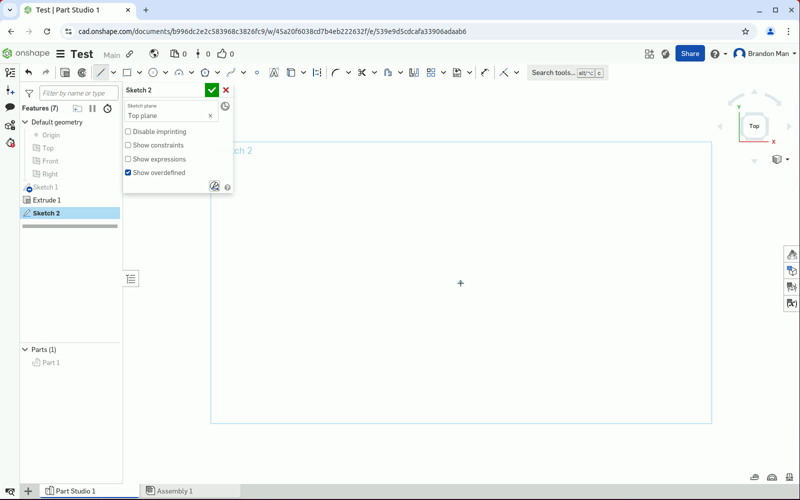
key_down(shift)
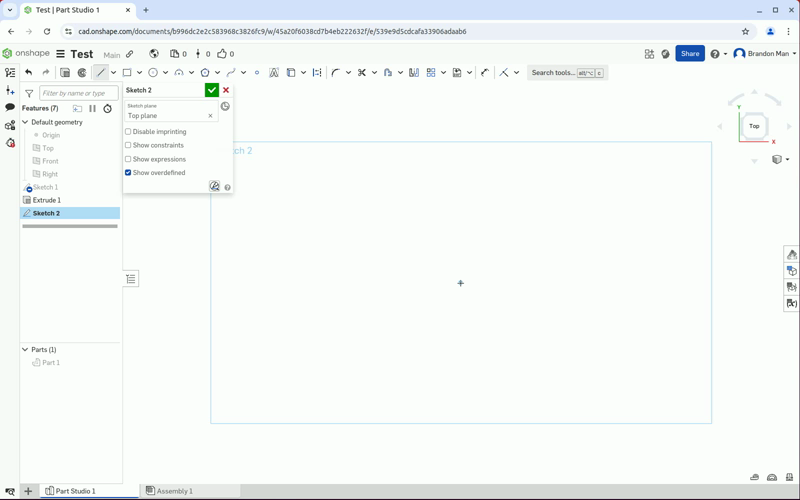
mouse_move(573, 213)
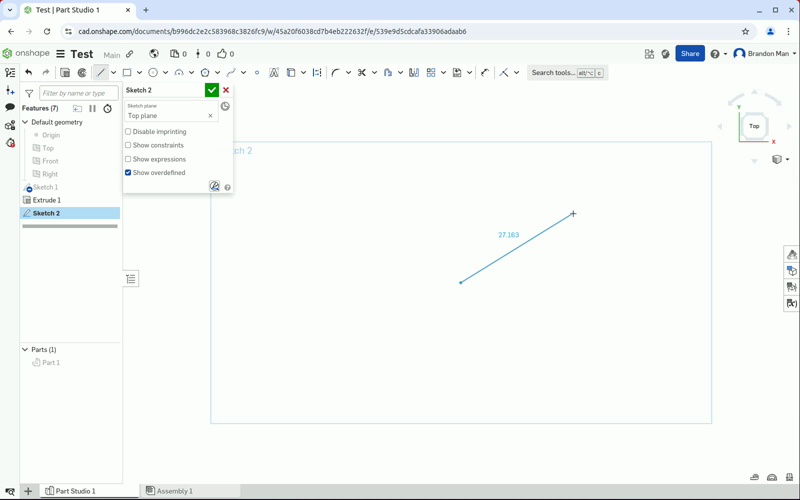
click(573, 213)
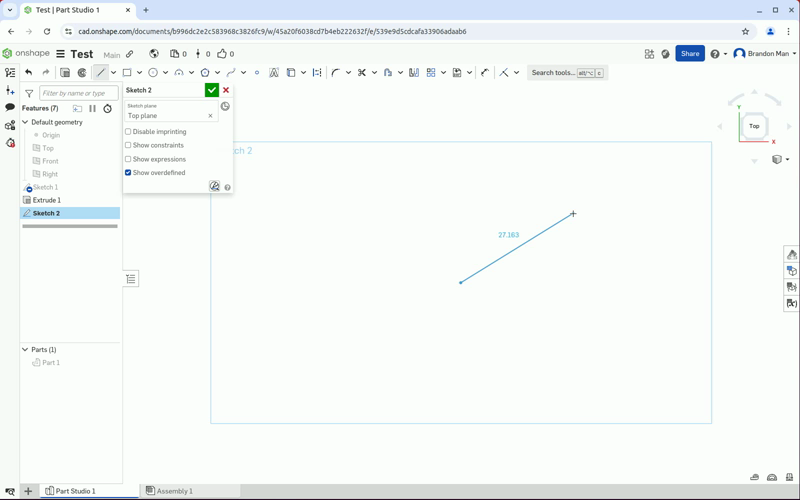
key_up(shift)
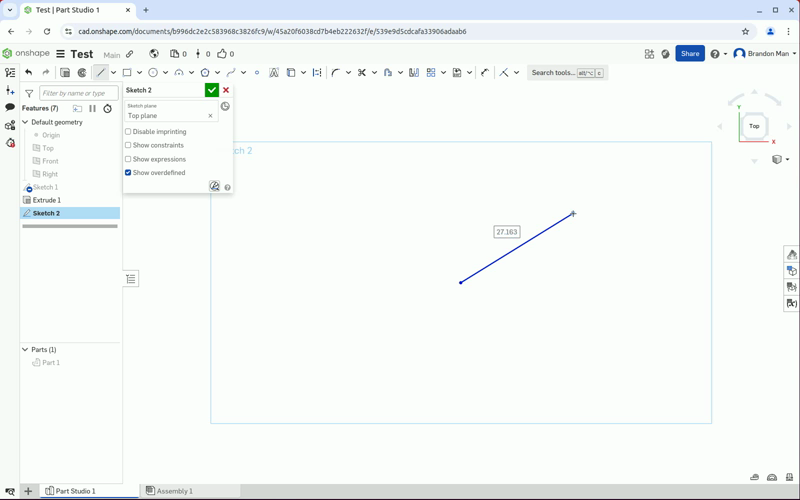
key(esc)
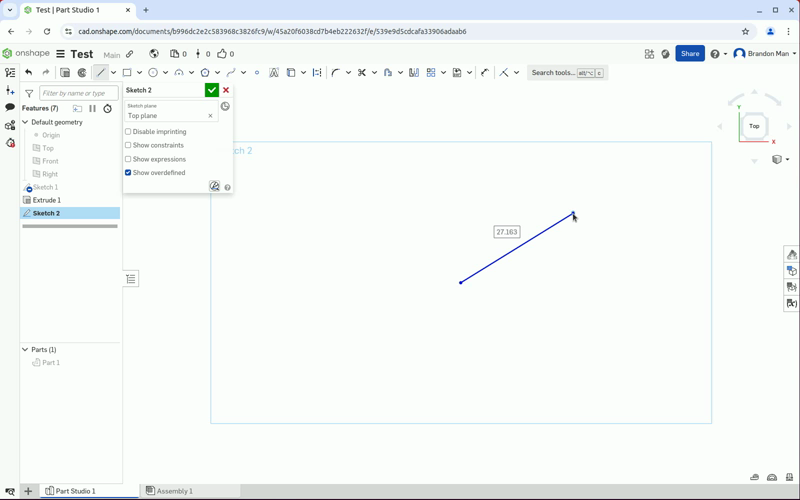
key(a)
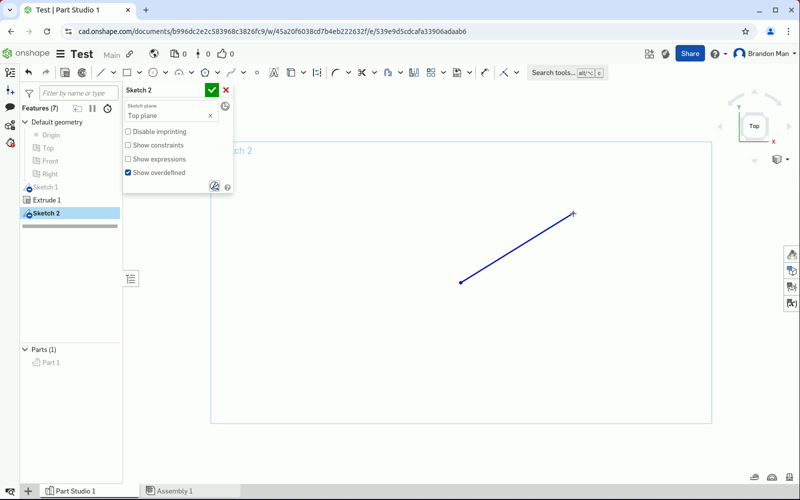
mouse_move(573, 213)
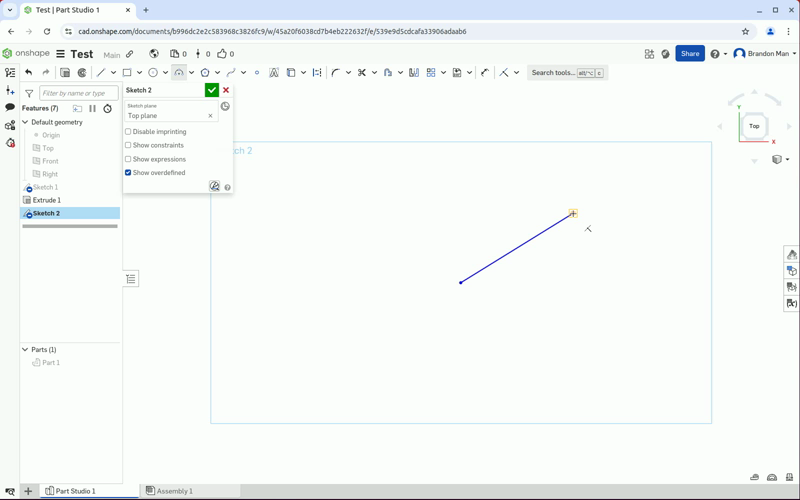
click(573, 213)
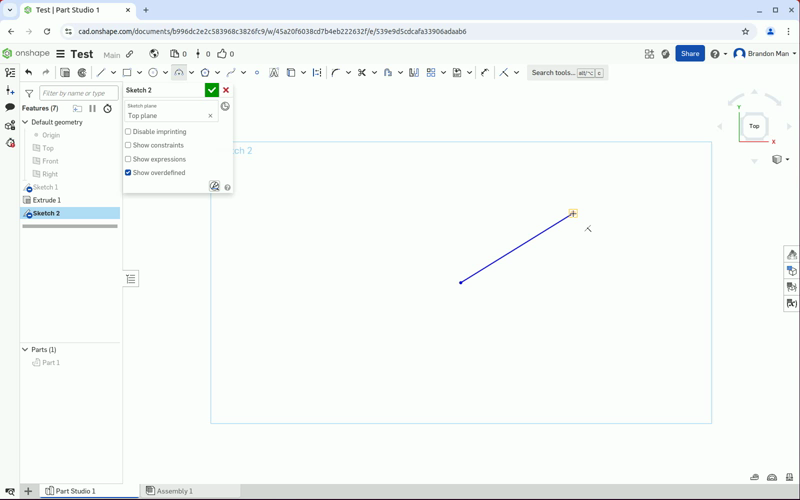
key_down(shift)
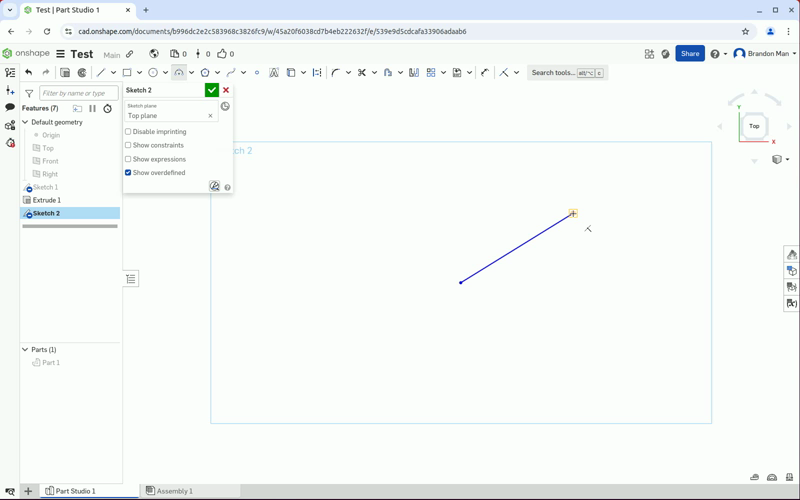
mouse_move(460, 176)
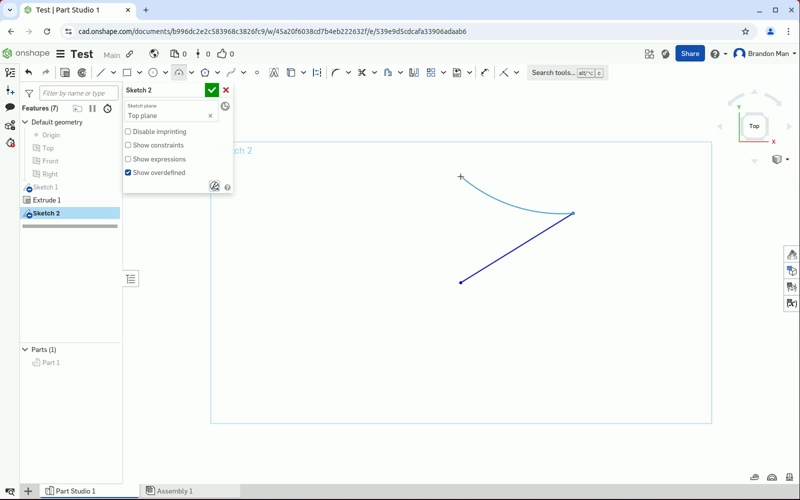
click(460, 176)
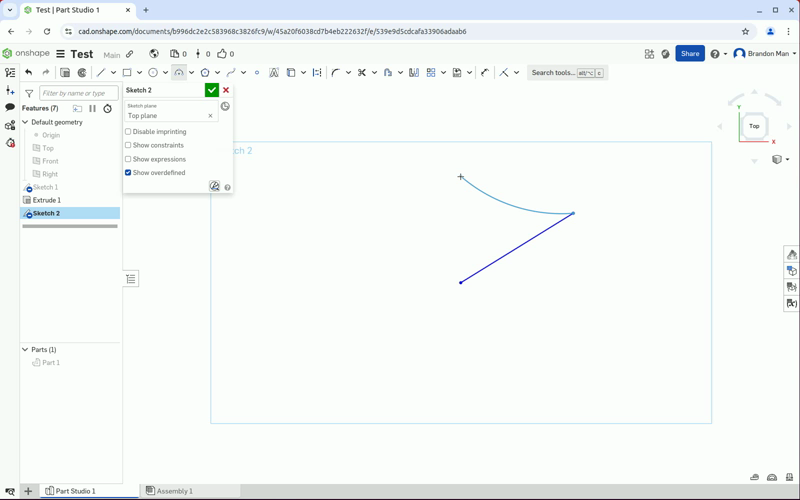
mouse_move(519, 185)
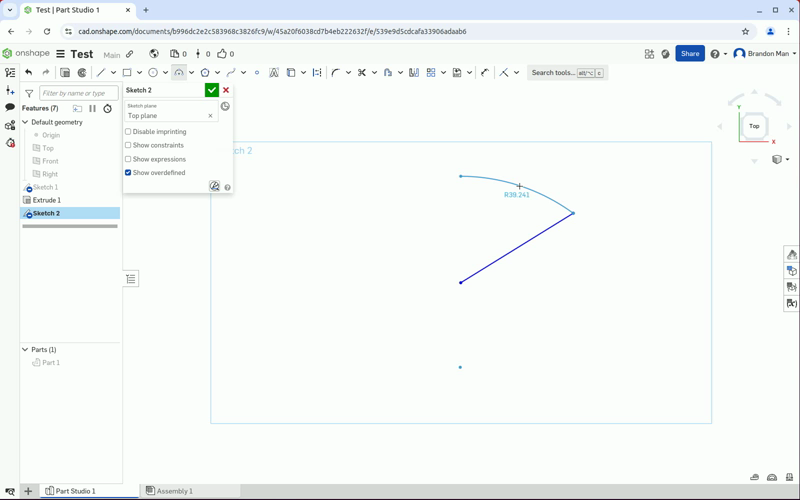
click(519, 185)
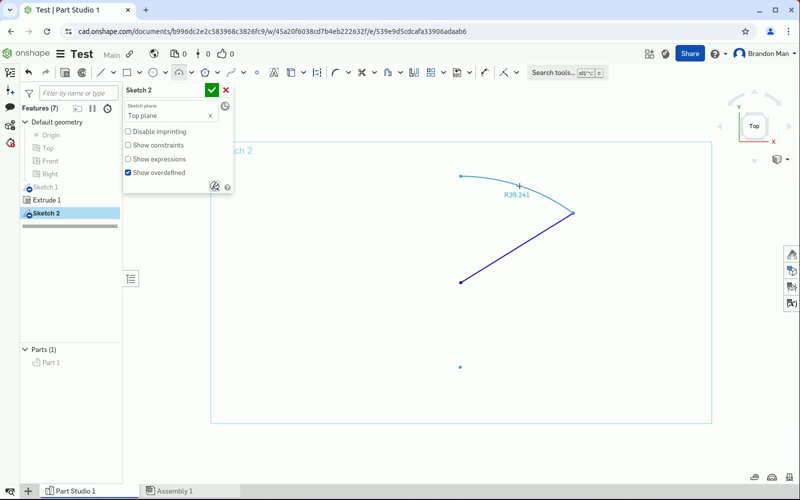
key_up(shift)
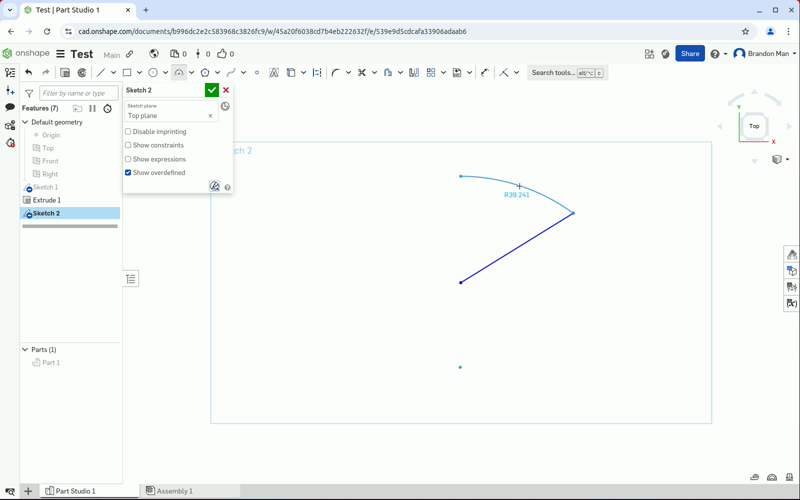
key(esc)
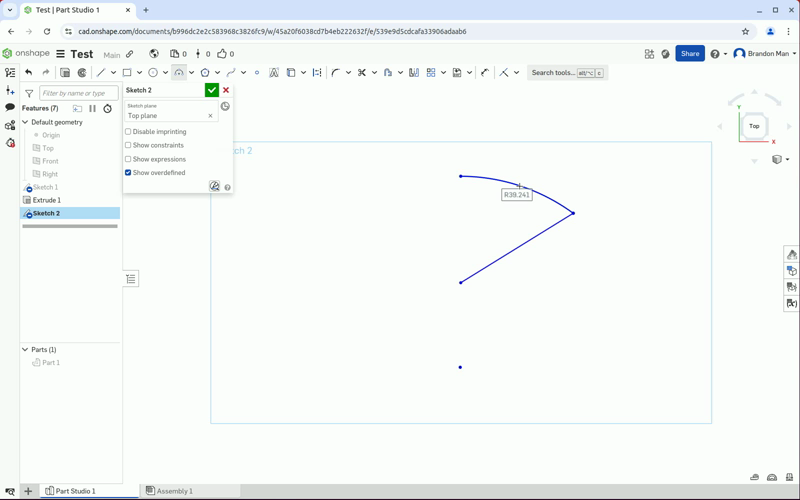
key(l)
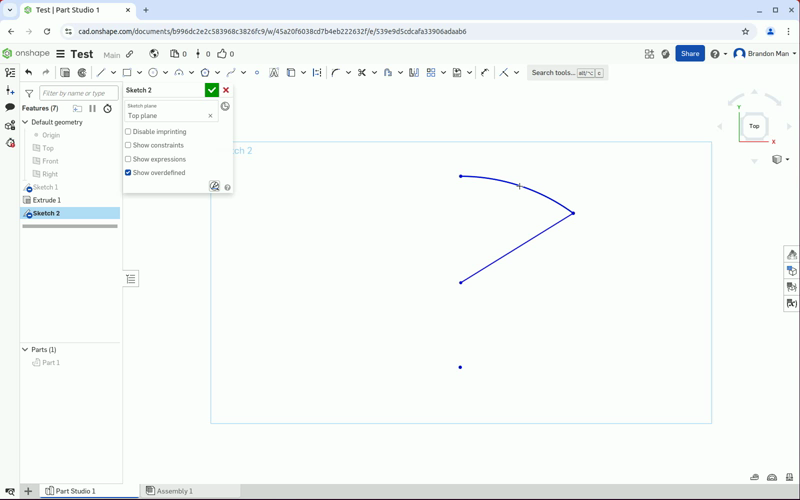
mouse_move(460, 176)
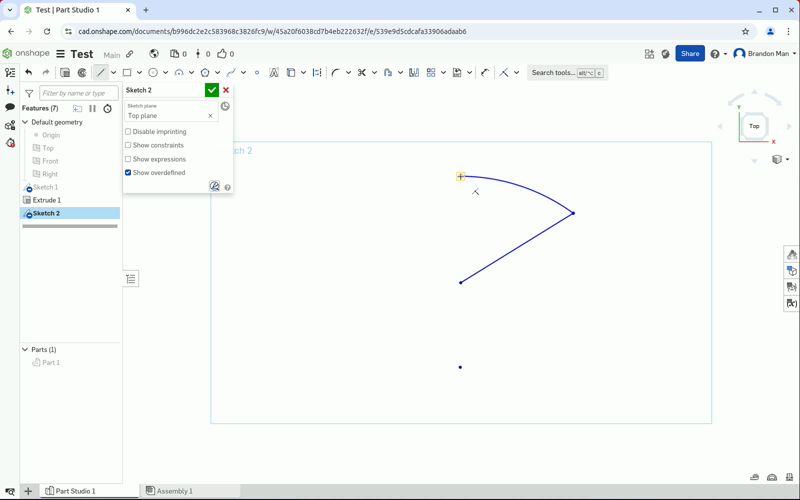
click(460, 176)
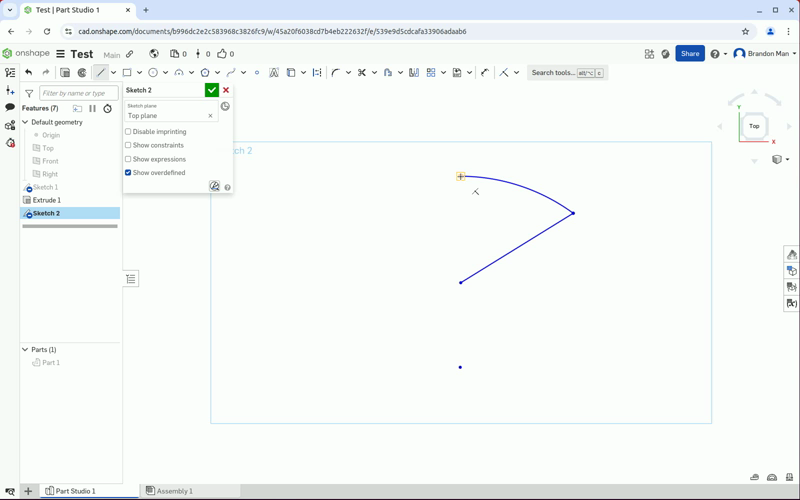
key_down(shift)
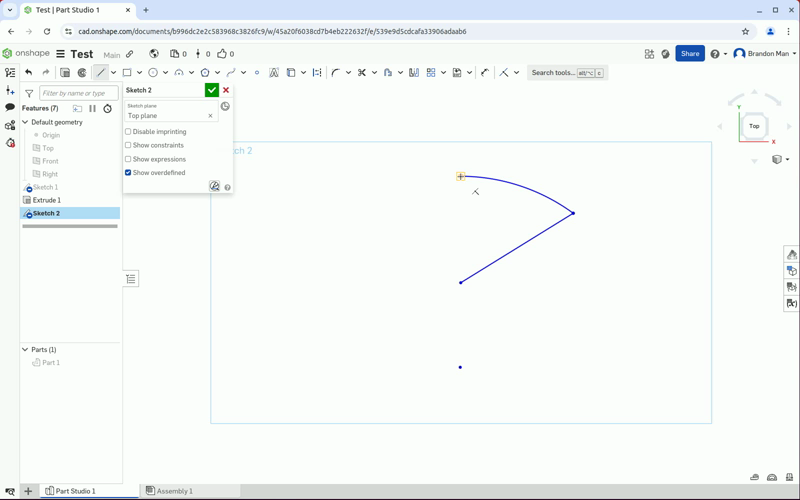
mouse_move(460, 282)
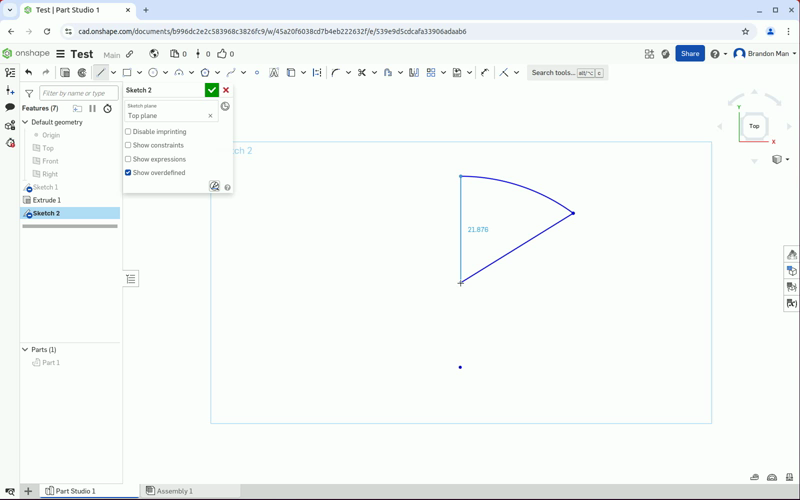
key_up(shift)
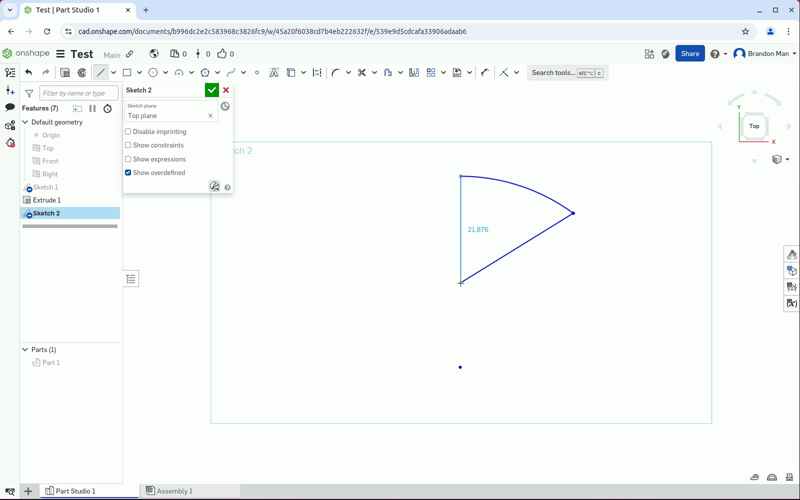
click(460, 282)
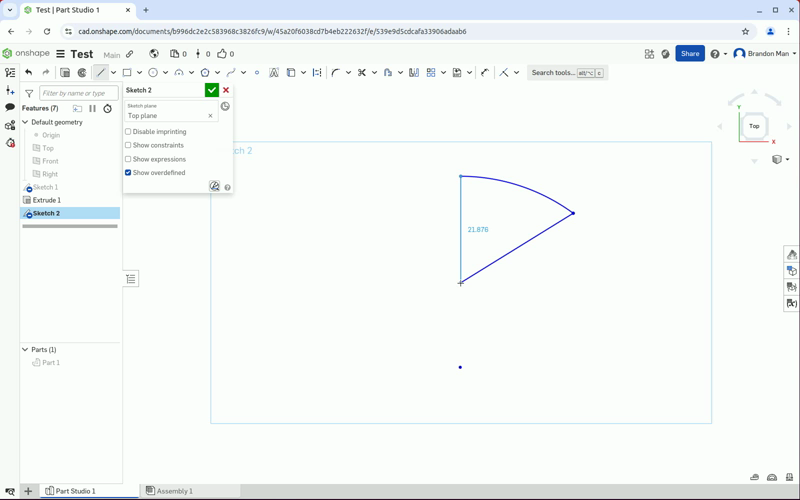
key(esc)
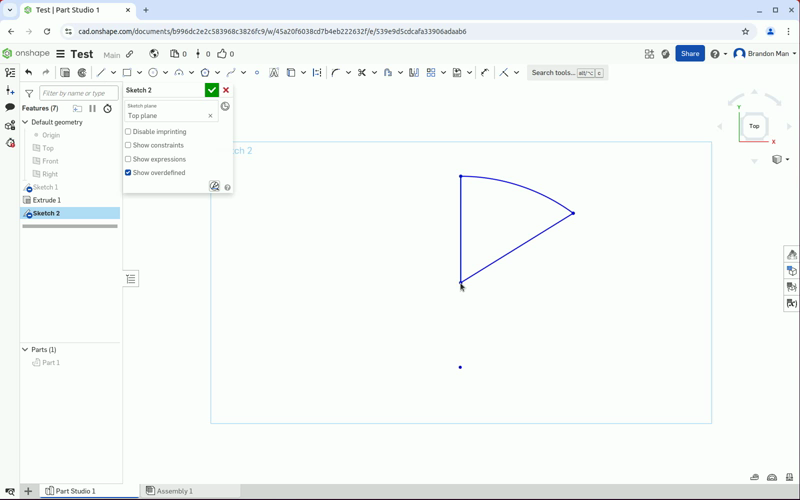
mouse_move(538, 224)
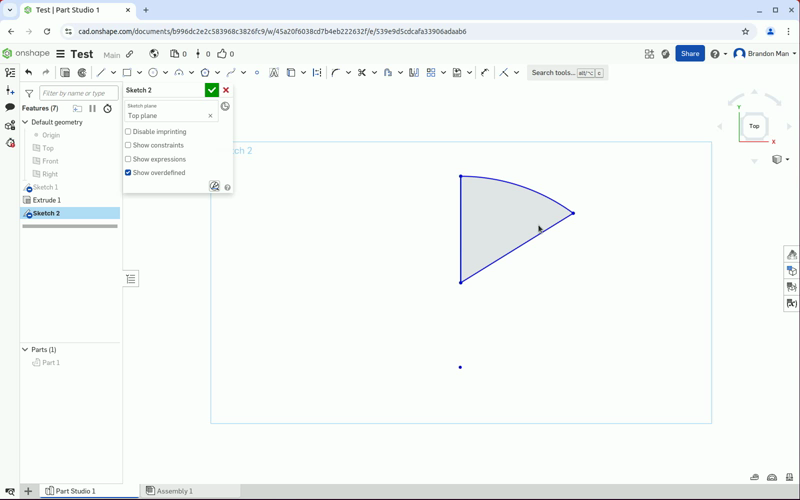
click(538, 224)
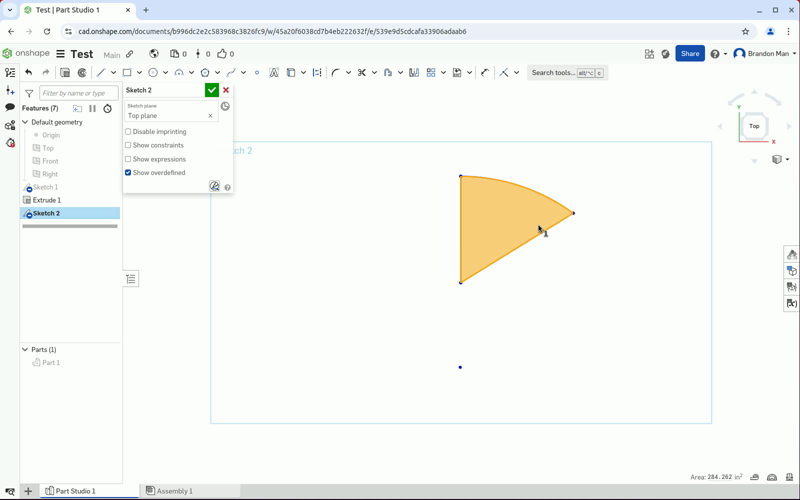
mouse_move(73, 352)
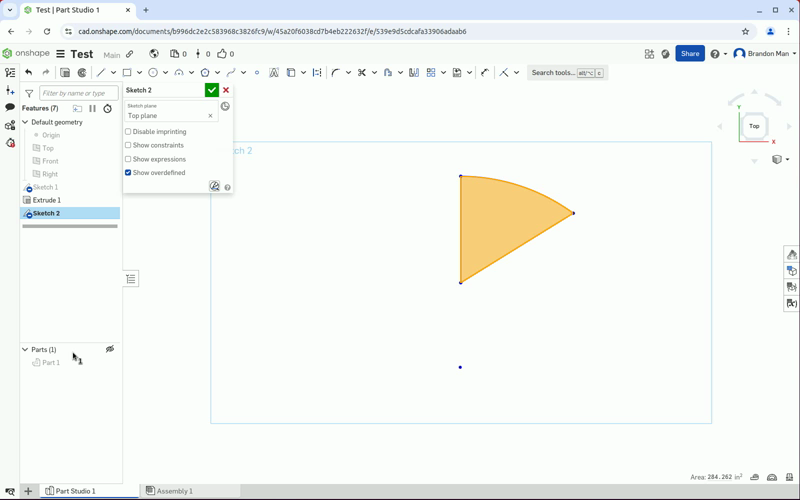
key(shift+y)
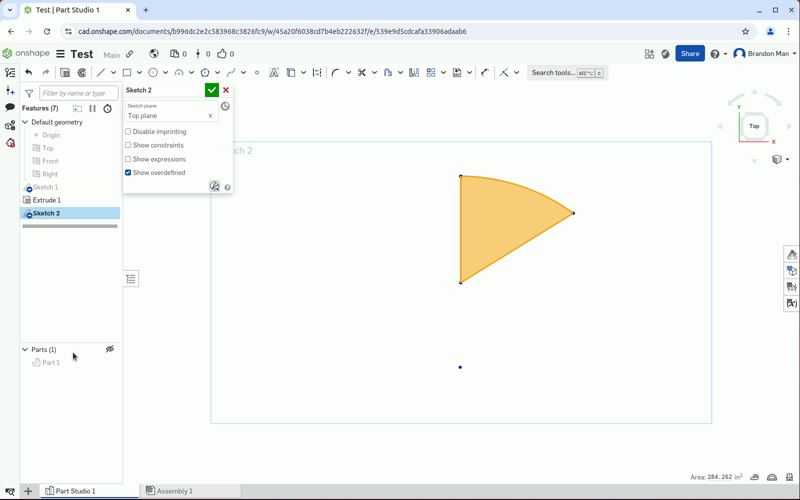
key(shift+e)
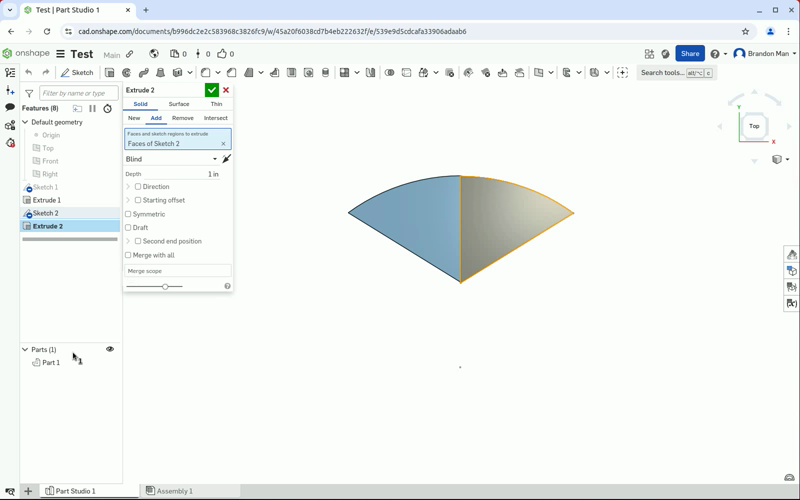
mouse_move(143, 106)
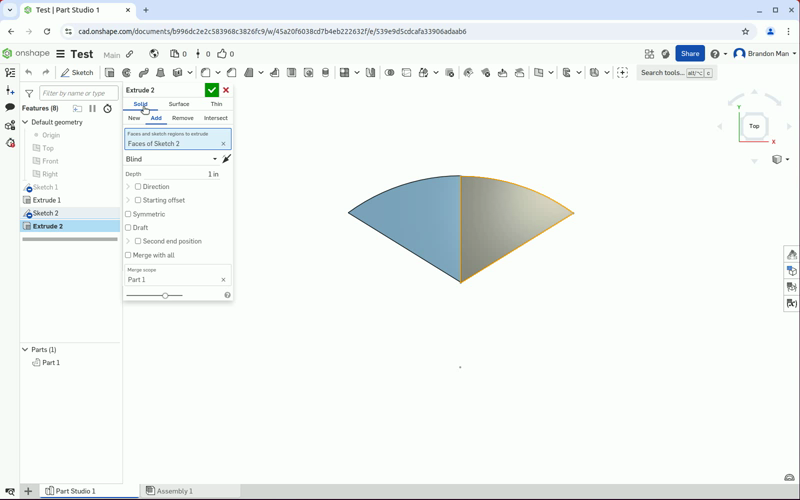
click(143, 106)
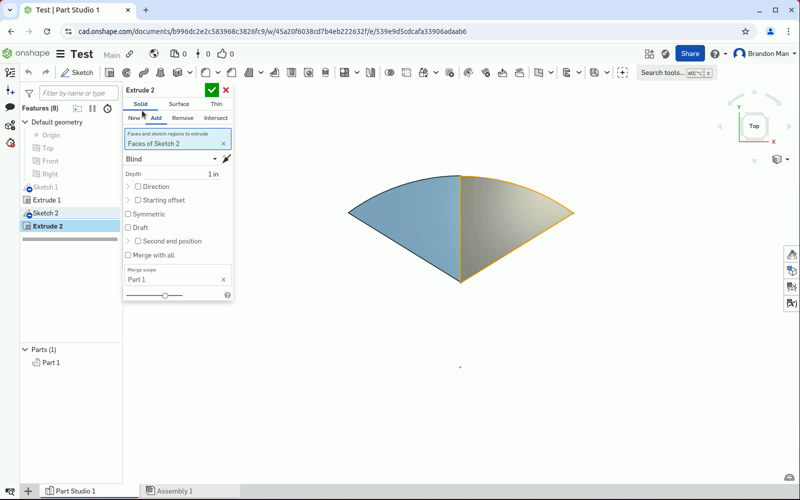
mouse_move(137, 120)
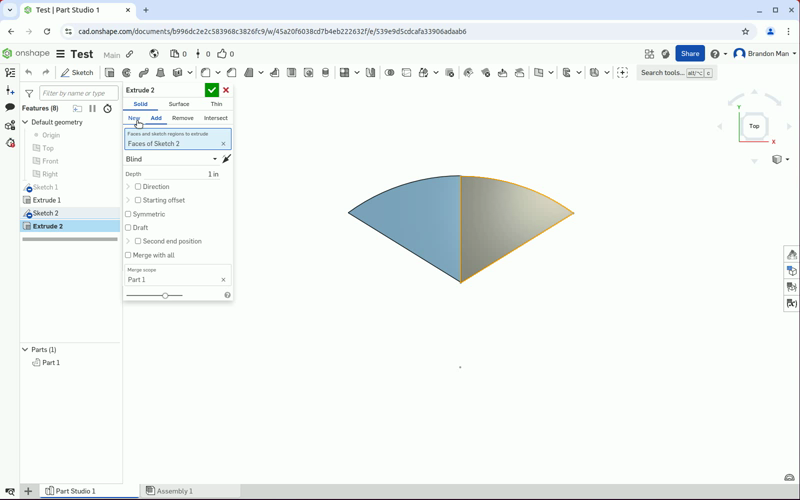
click(137, 120)
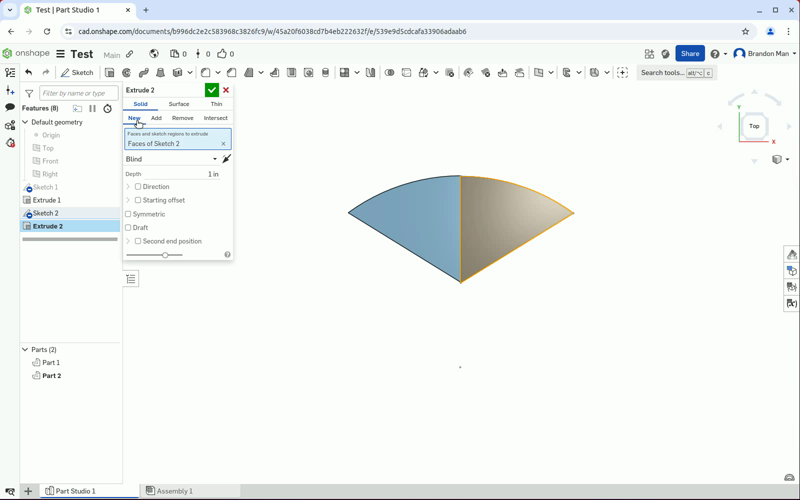
key(tab, 4)
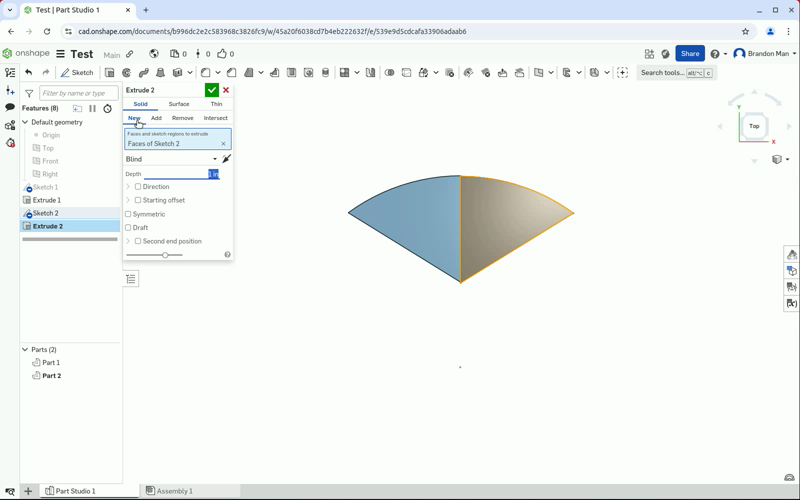
text(0.722)
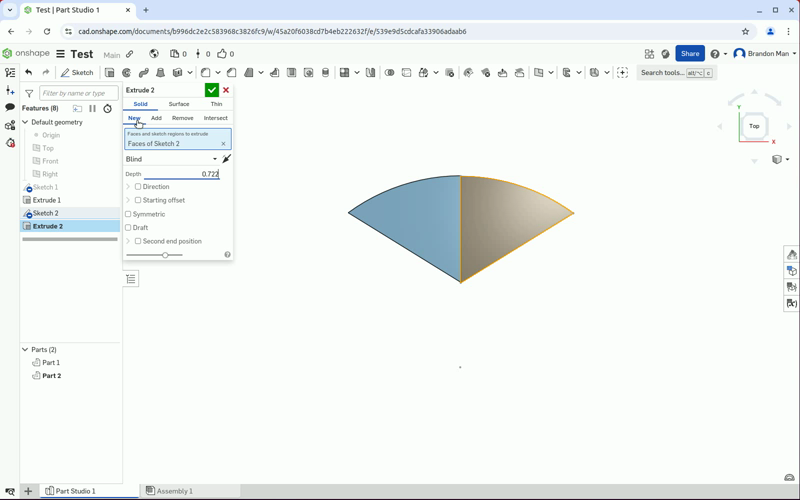
key(enter)
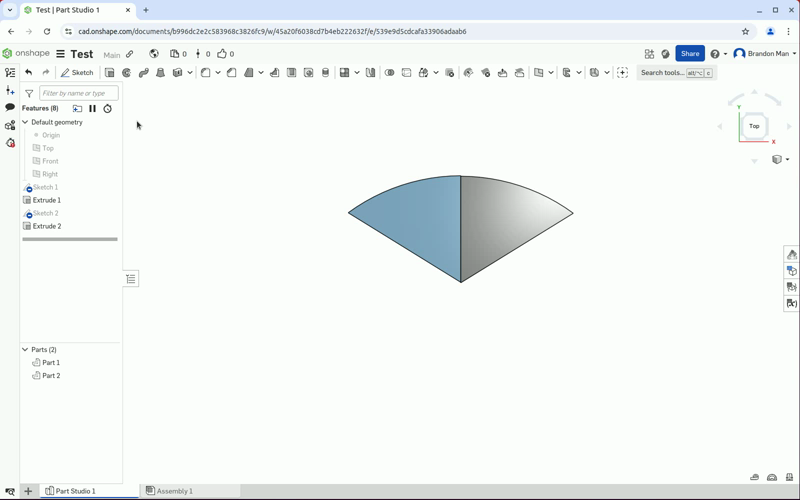
key(shift+h)
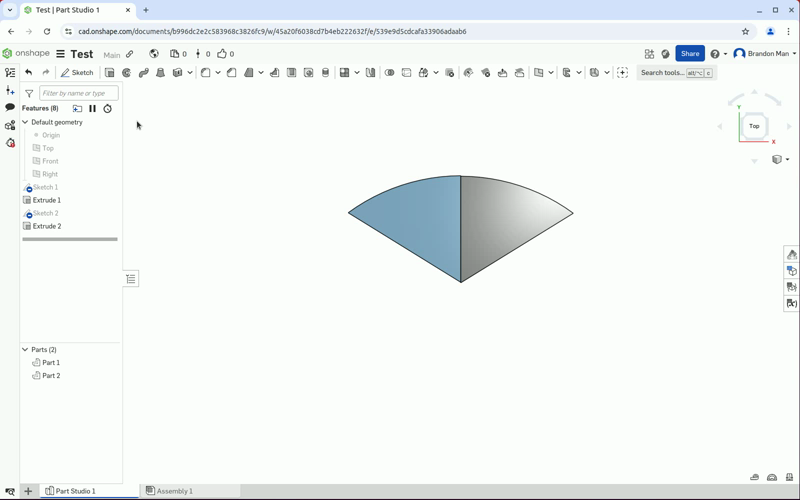
key(shift+h)
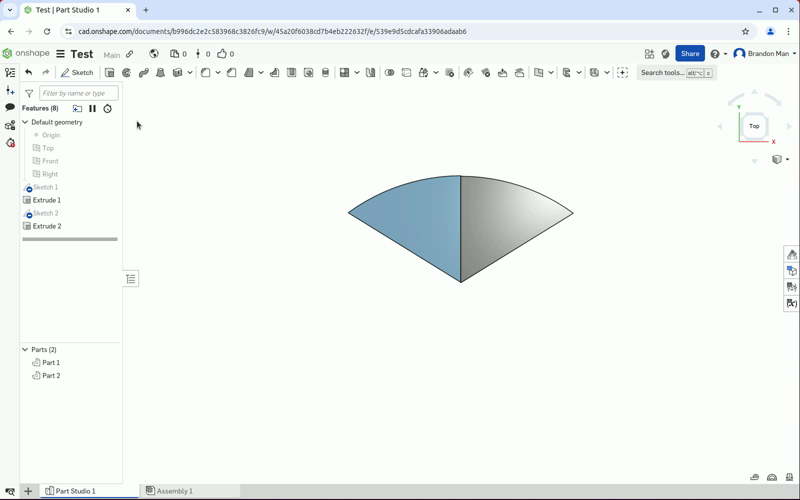
mouse_move(73, 189)
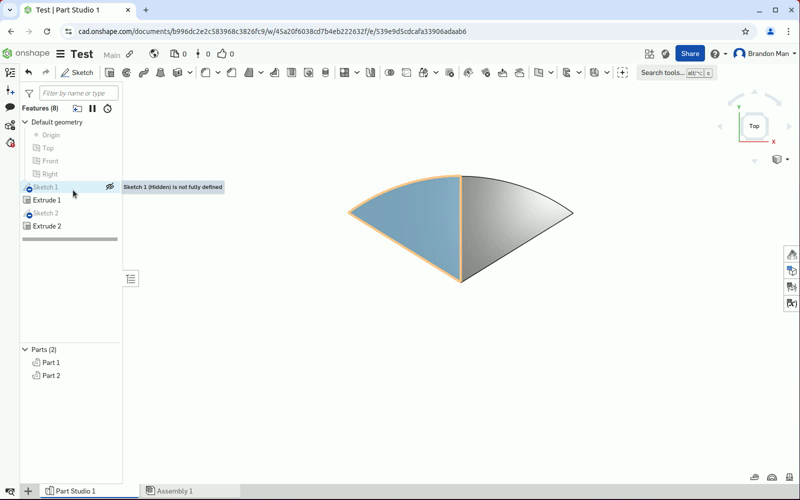
click(73, 189)
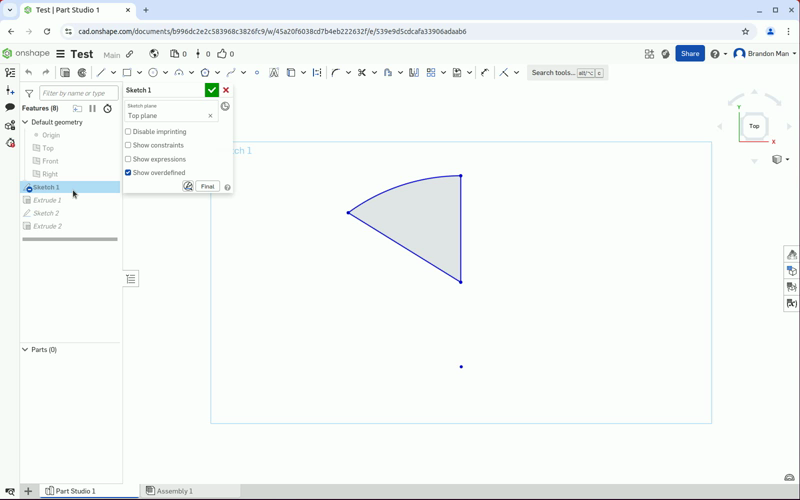
mouse_move(229, 92)
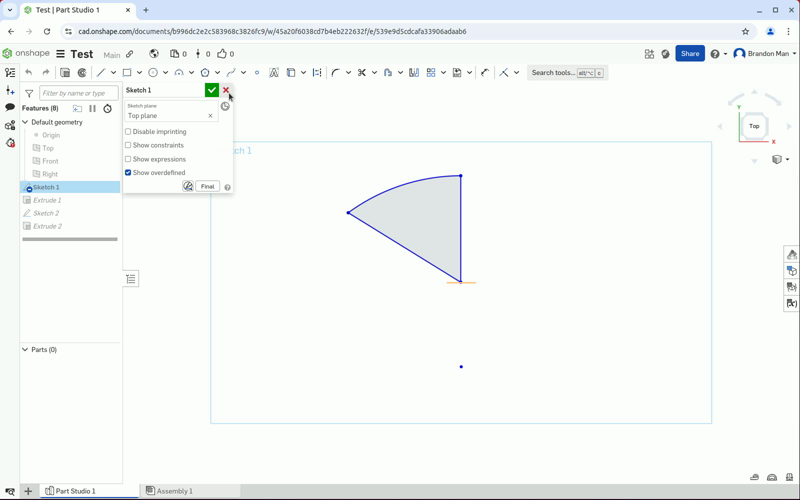
click(229, 92)
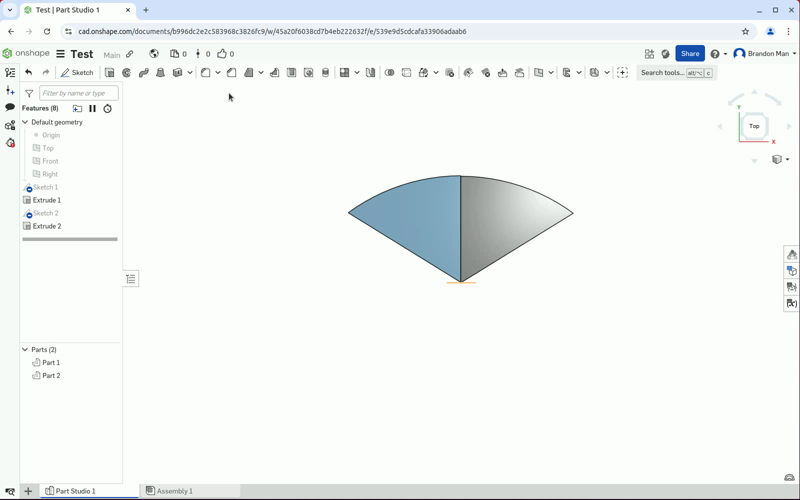
mouse_move(541, 75)
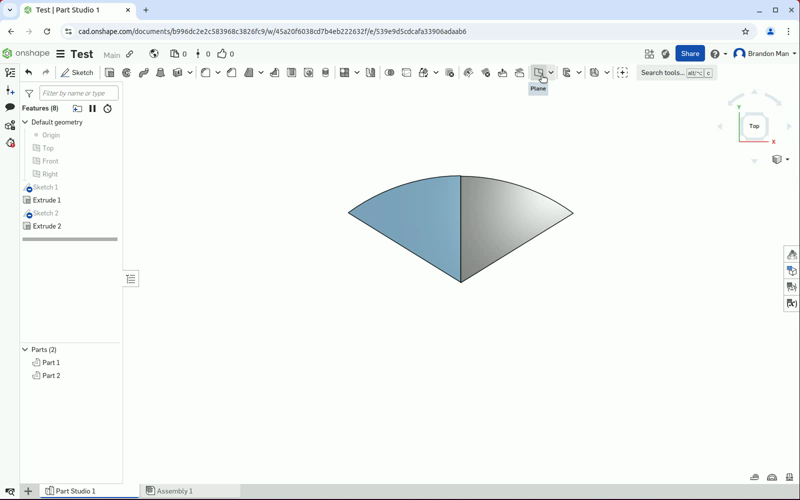
click(541, 75)
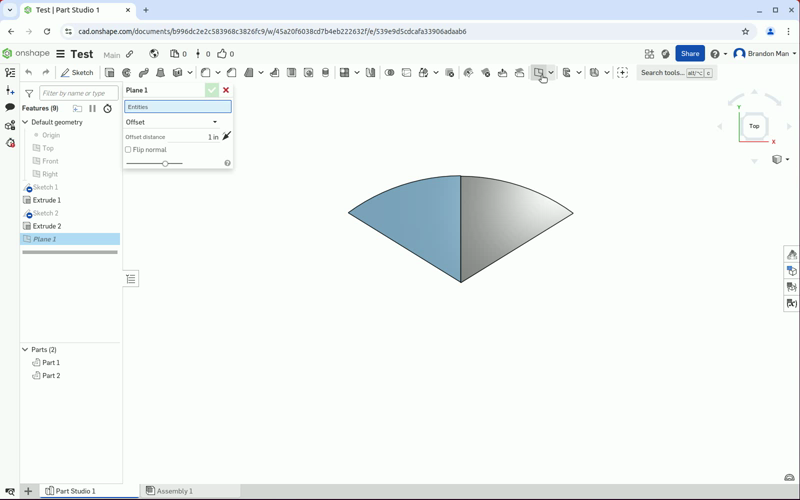
mouse_move(73, 150)
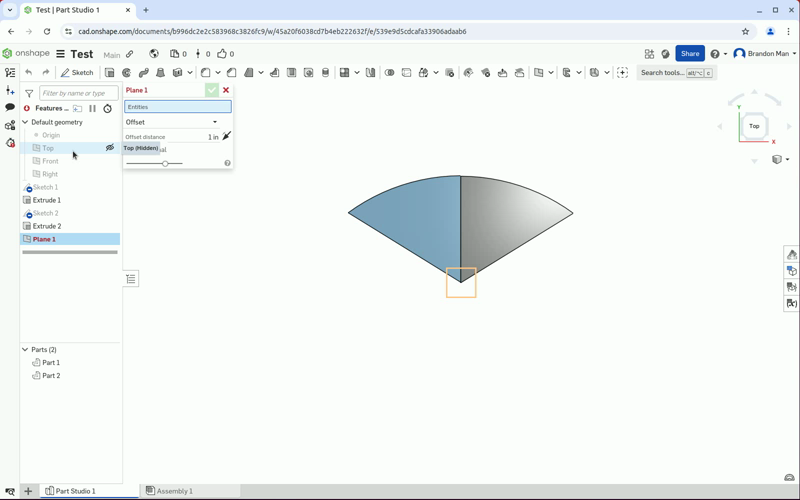
click(73, 150)
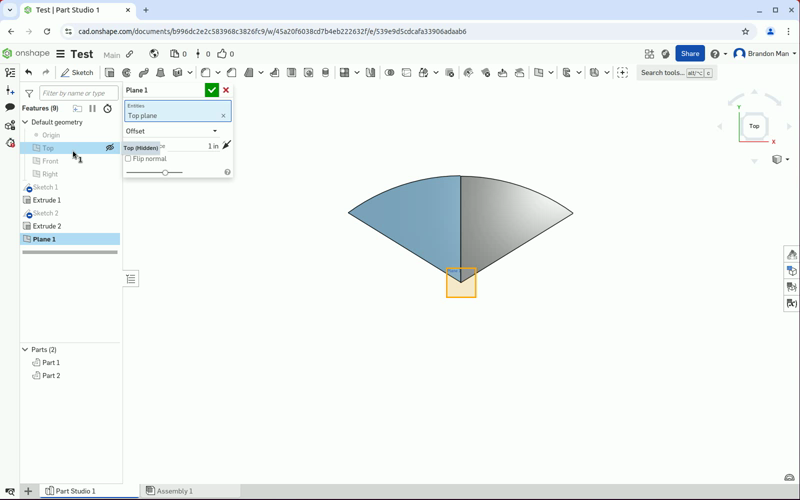
key(tab, 2)
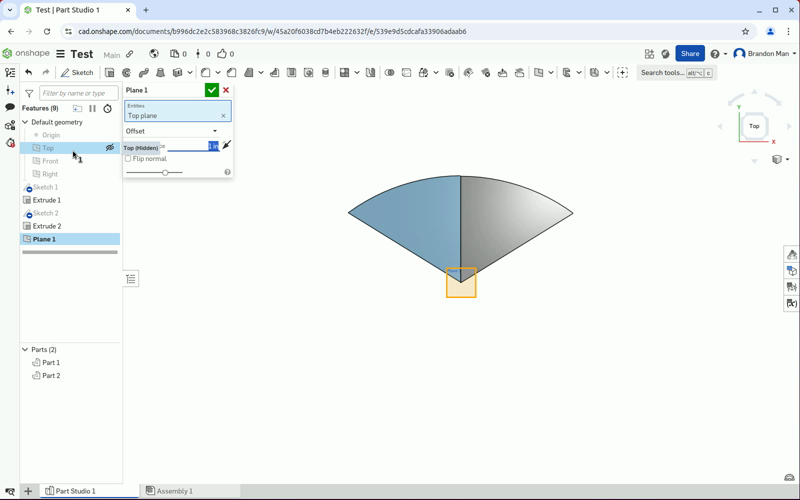
text(0.709)
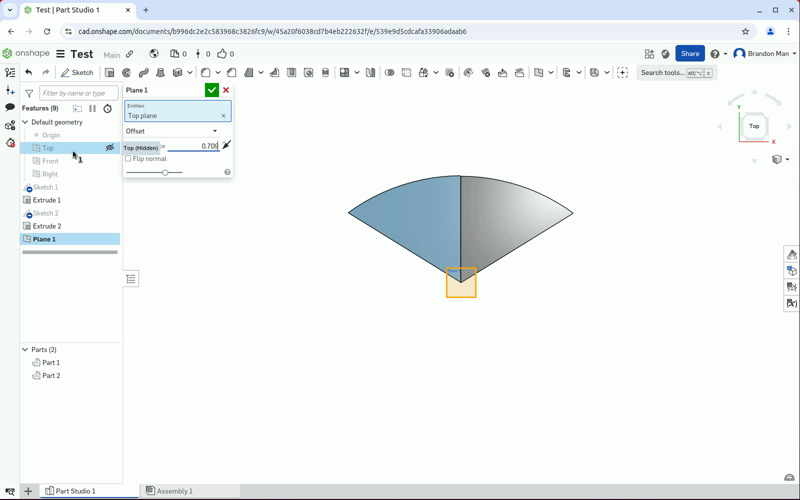
key(enter, 2)
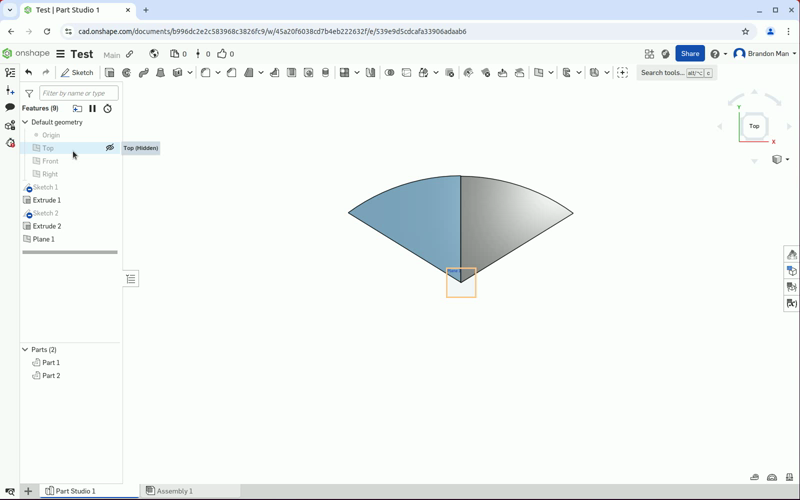
key(shift+s)
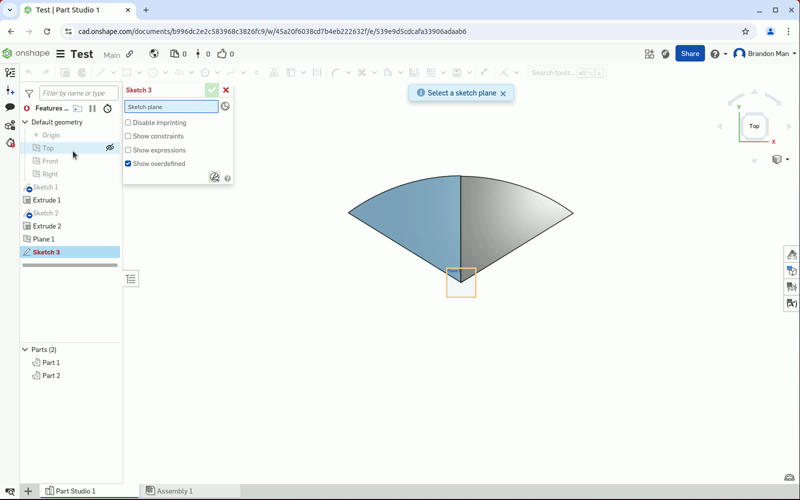
mouse_move(73, 241)
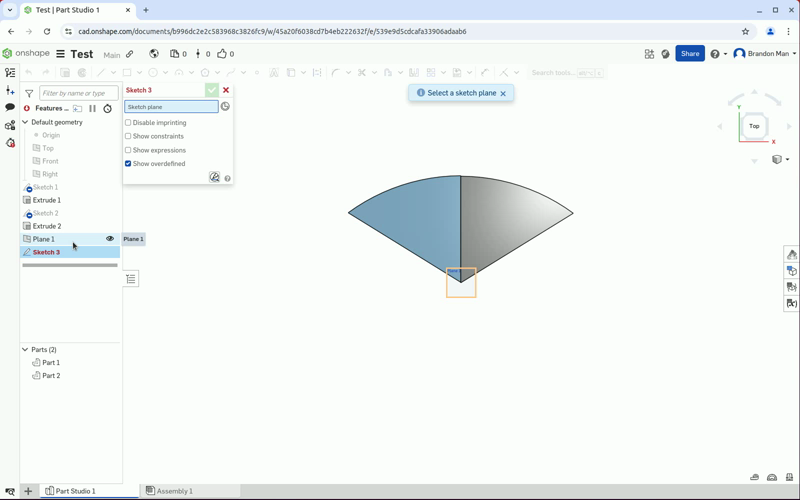
click(73, 241)
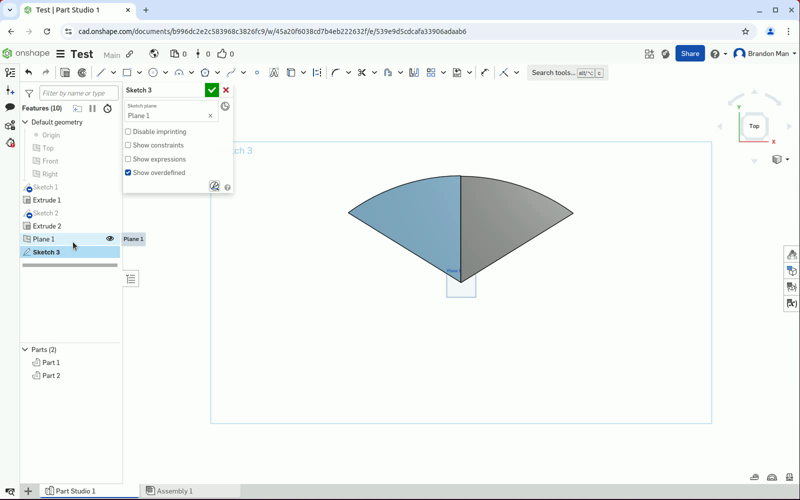
mouse_move(73, 352)
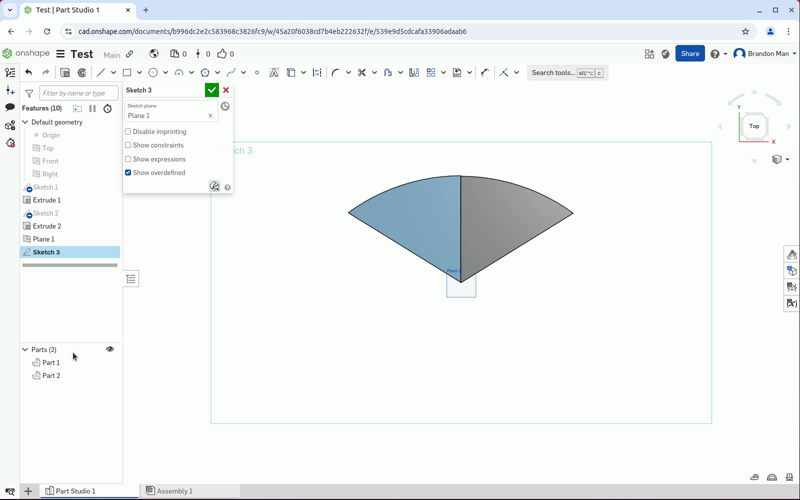
key(y)
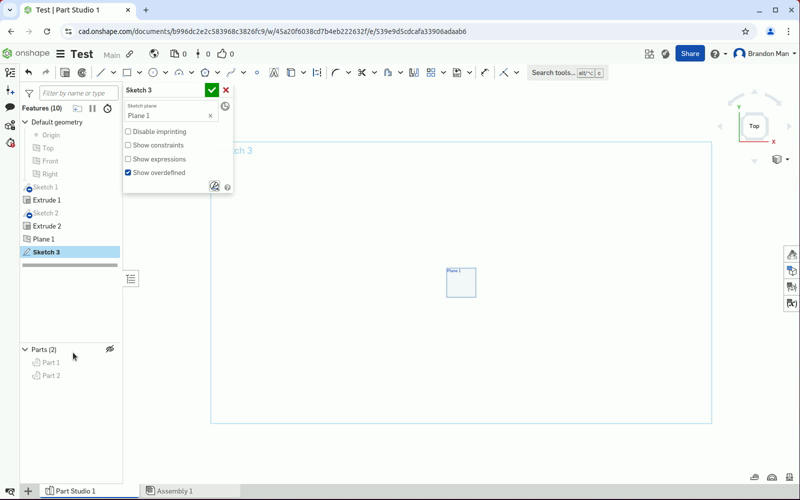
key(l)
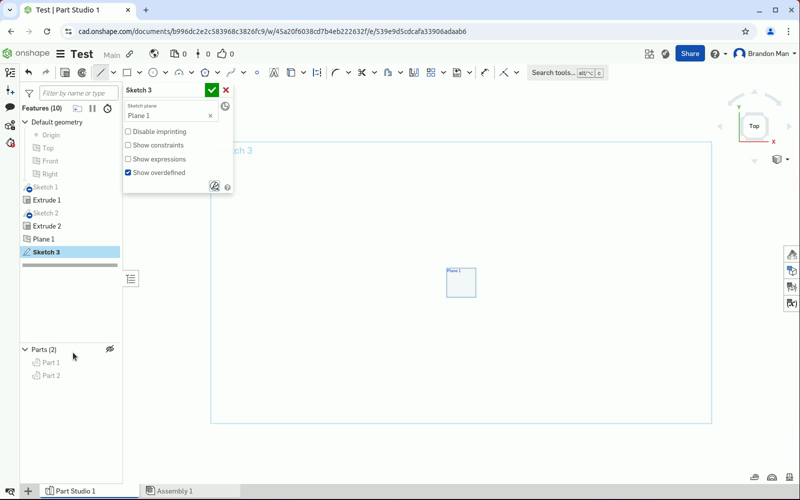
key_down(shift)
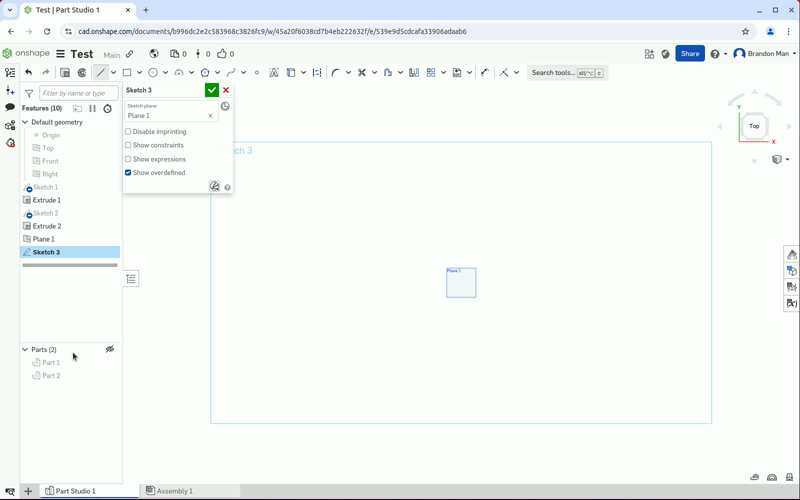
mouse_move(365, 212)
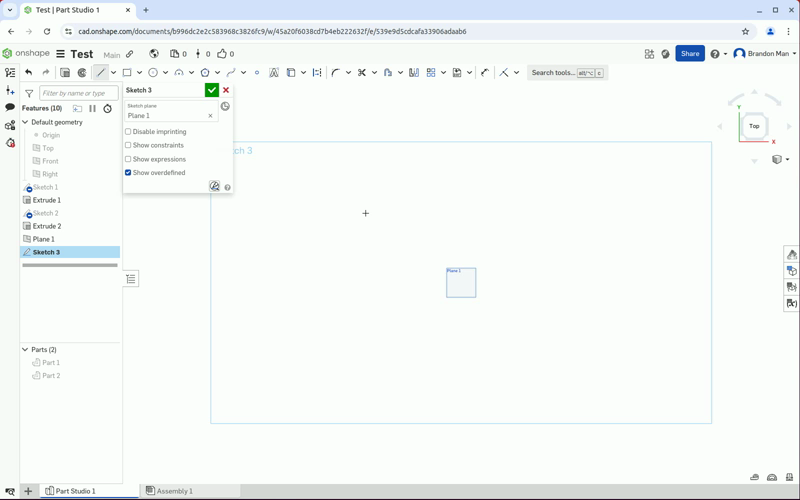
click(365, 212)
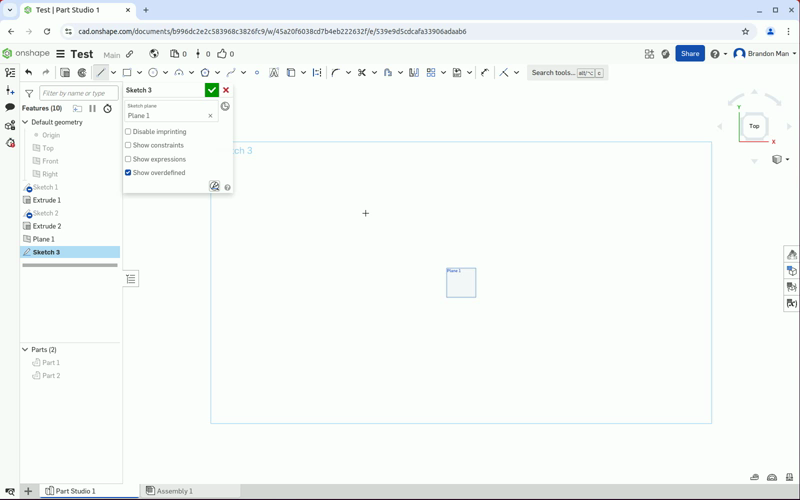
key_up(shift)
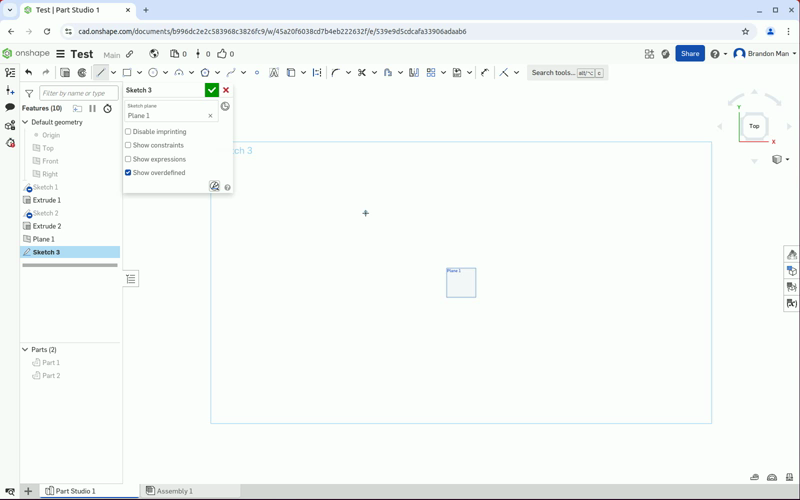
key_down(shift)
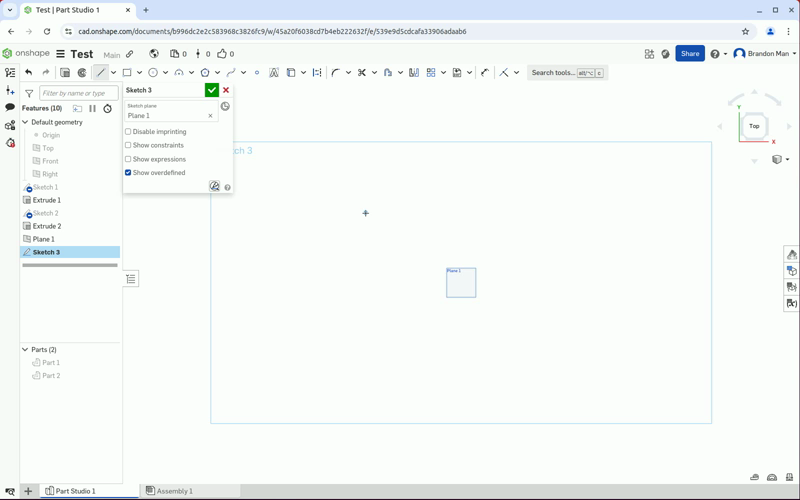
mouse_move(460, 271)
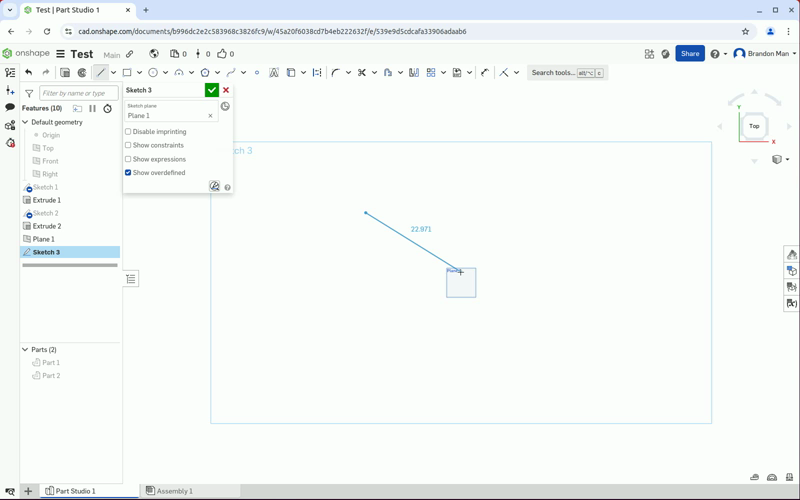
click(460, 271)
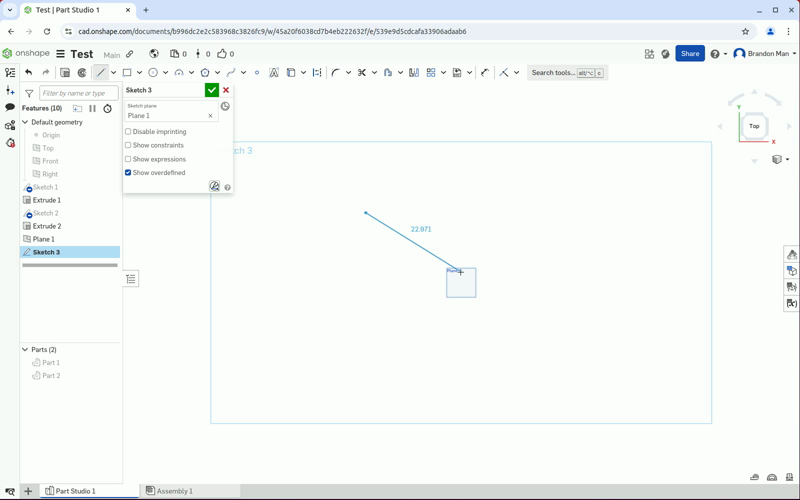
key_up(shift)
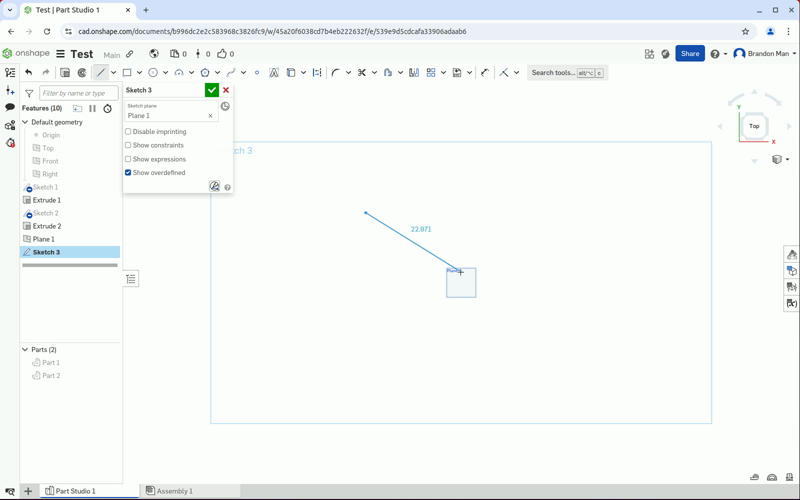
key_down(shift)
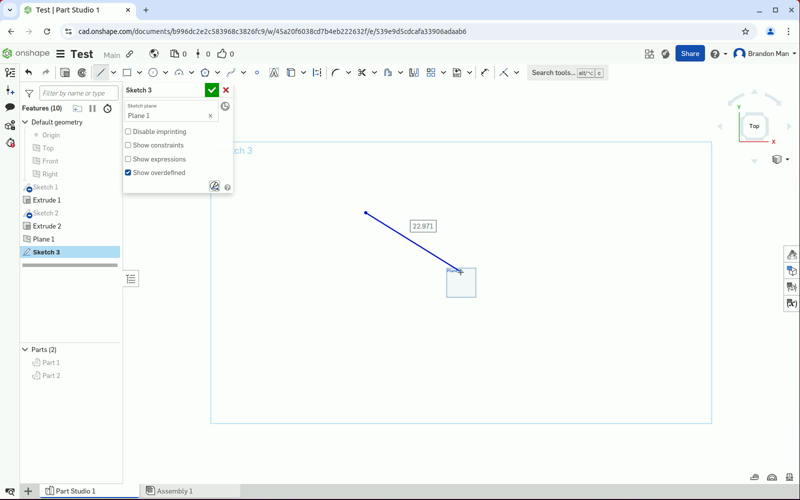
mouse_move(460, 184)
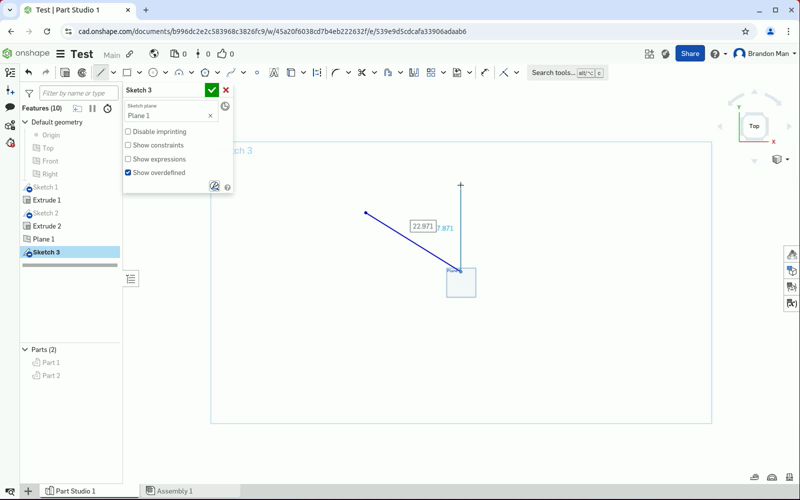
click(460, 184)
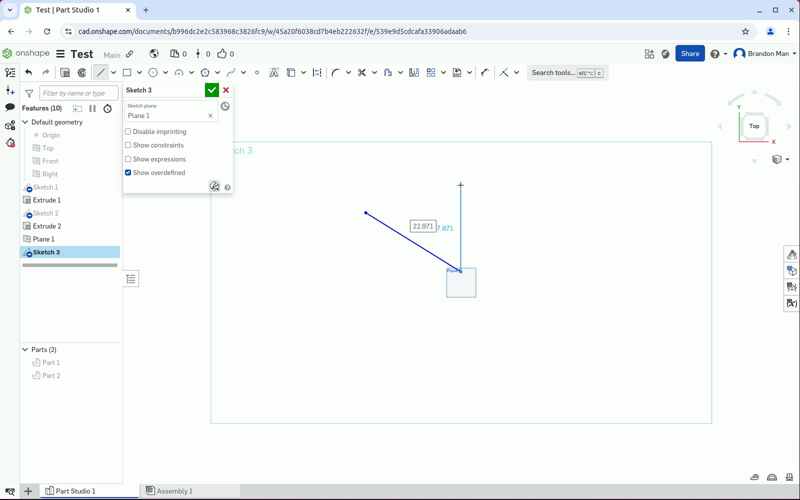
key_up(shift)
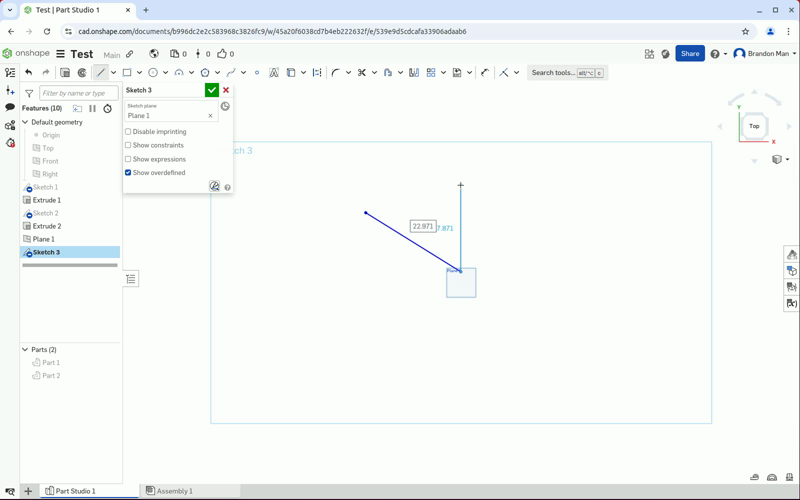
key(esc)
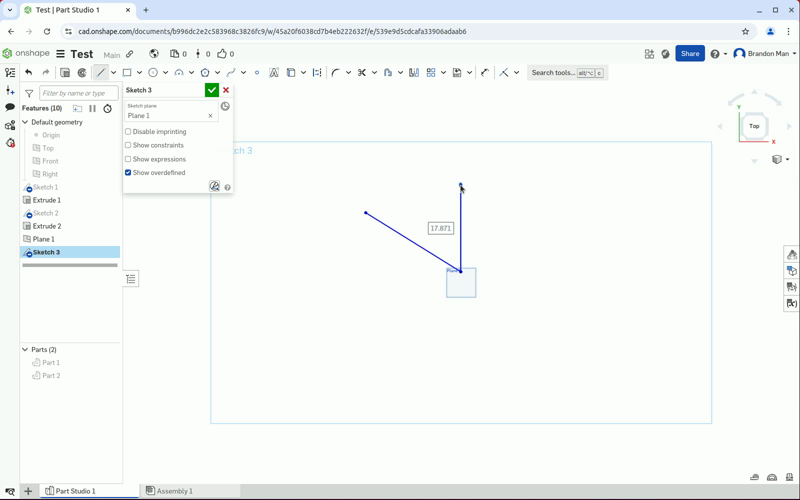
key(a)
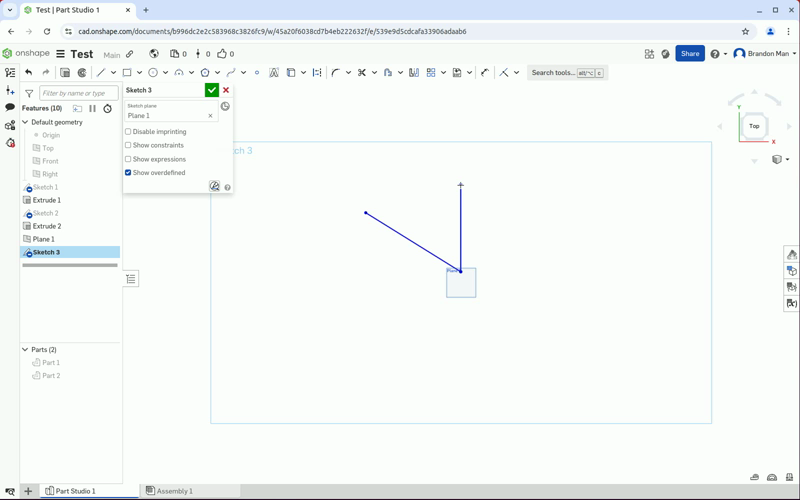
mouse_move(460, 184)
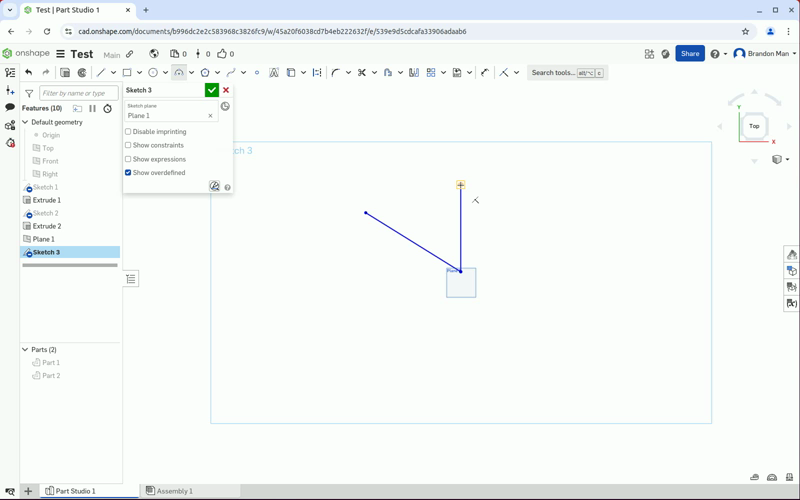
click(460, 184)
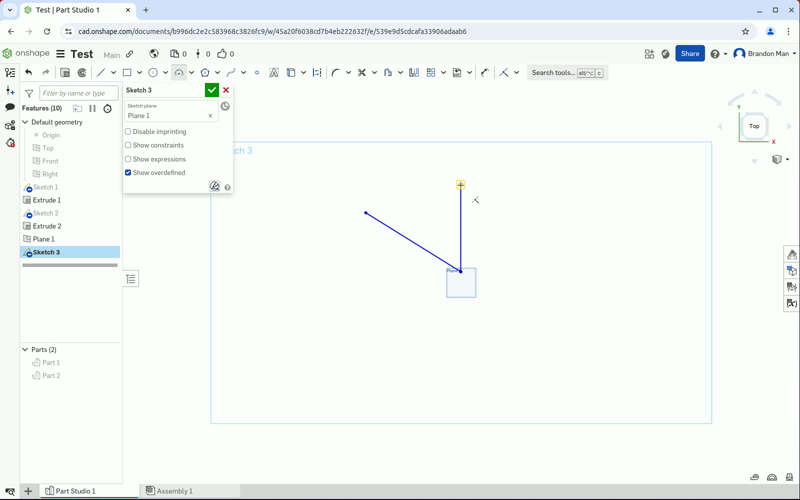
mouse_move(365, 212)
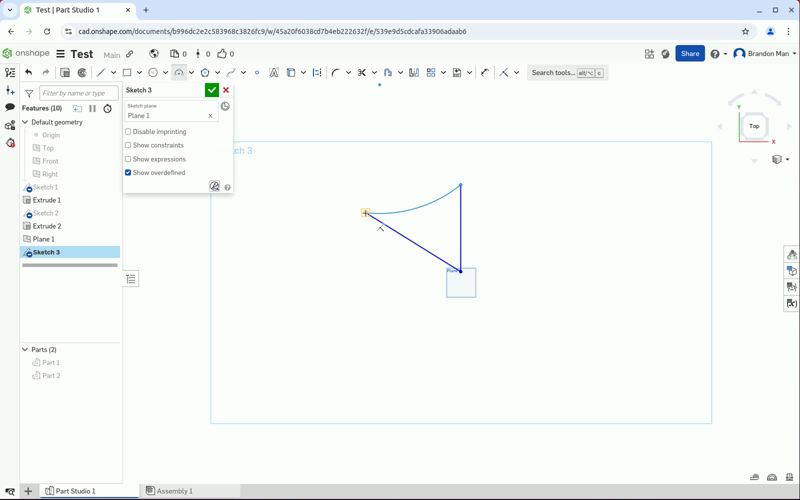
click(365, 212)
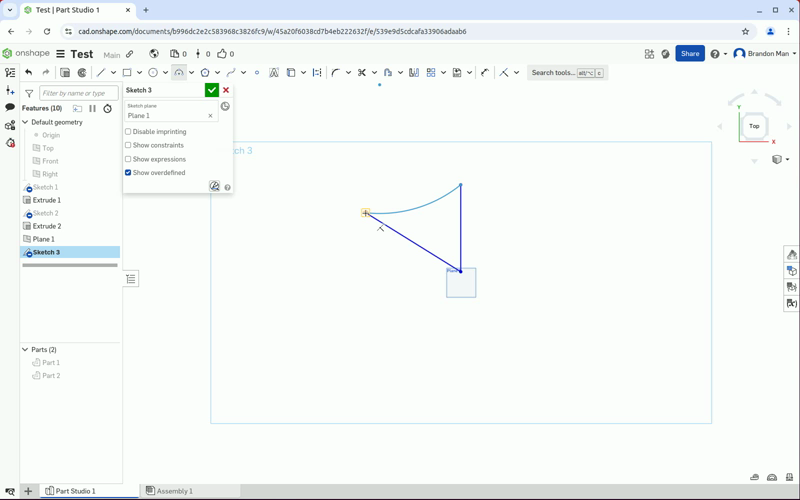
key_down(shift)
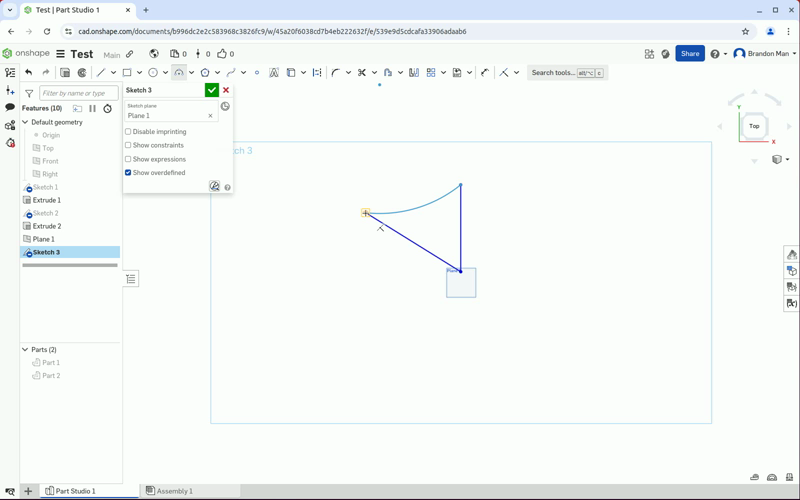
mouse_move(411, 191)
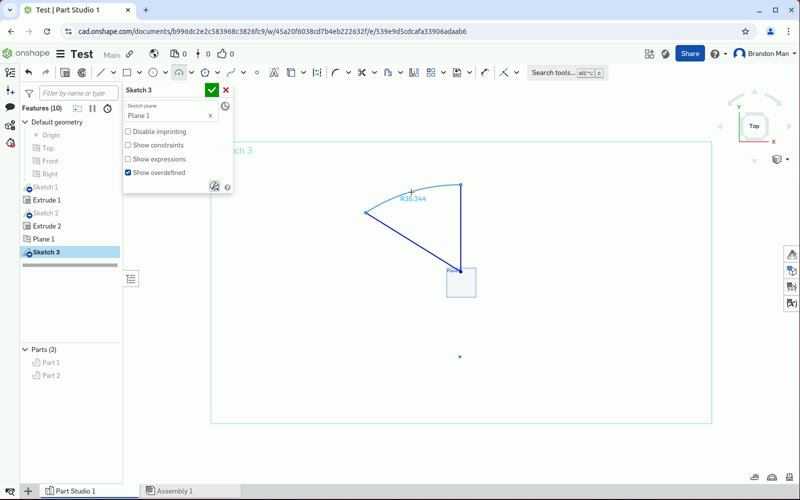
click(411, 191)
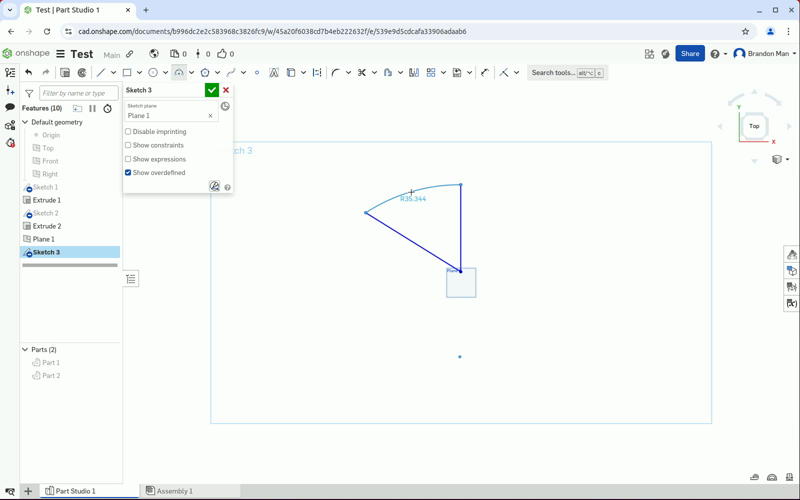
key_up(shift)
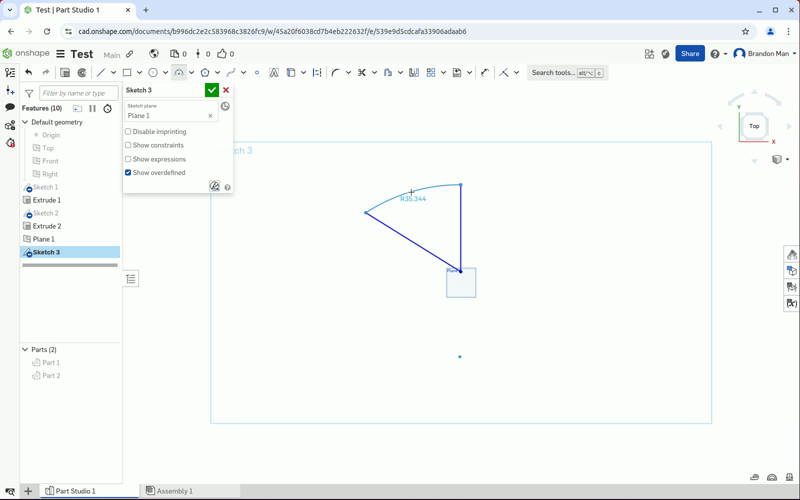
key(esc)
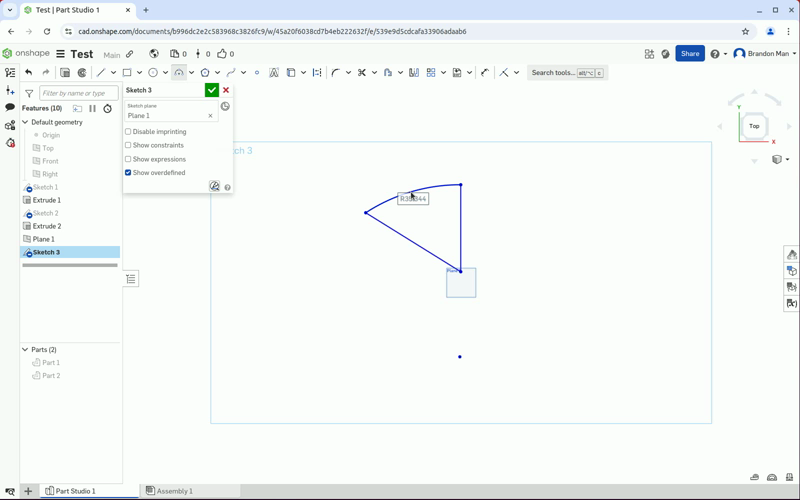
mouse_move(432, 207)
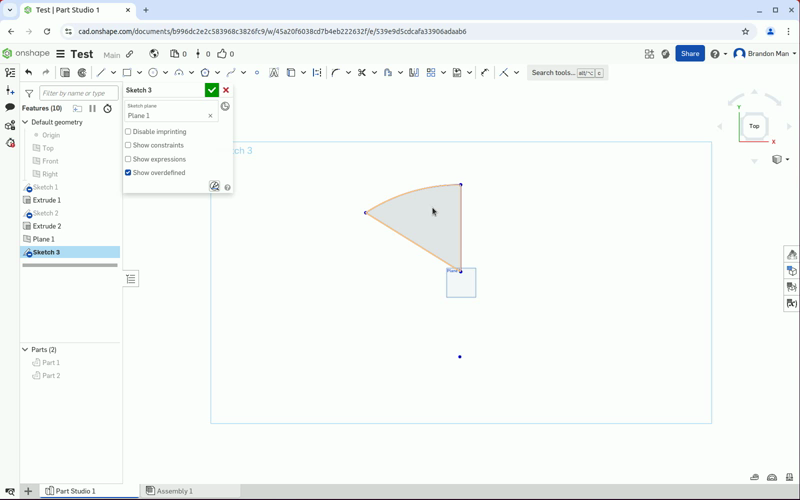
click(432, 207)
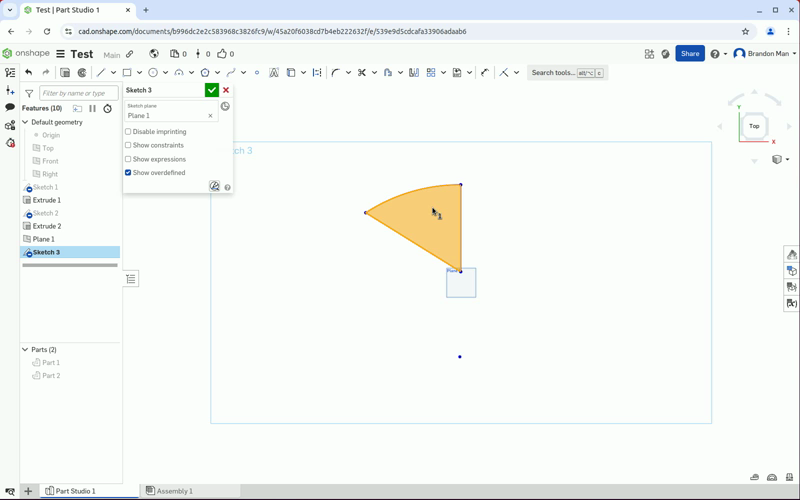
mouse_move(73, 352)
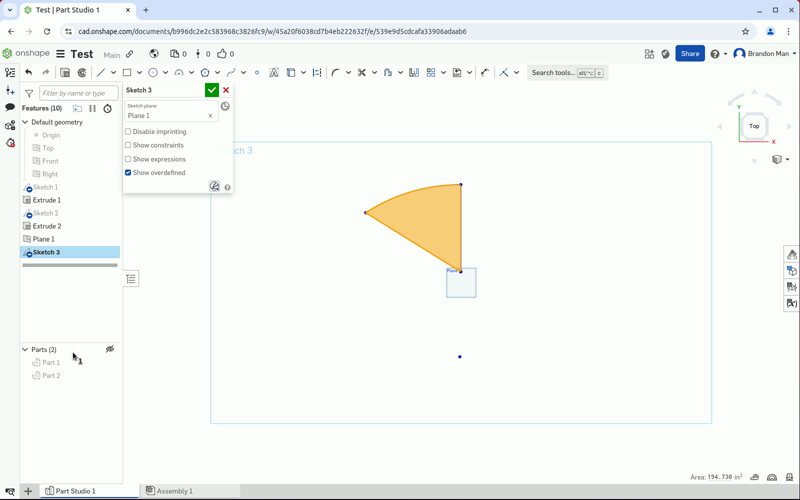
key(shift+y)
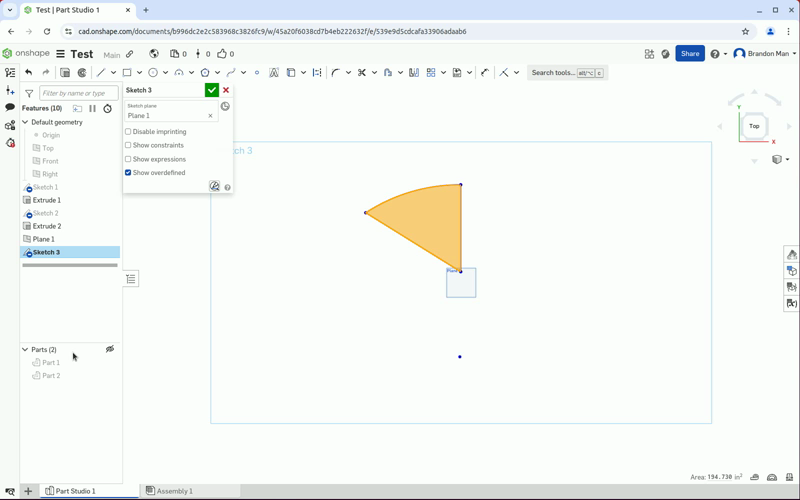
key(shift+e)
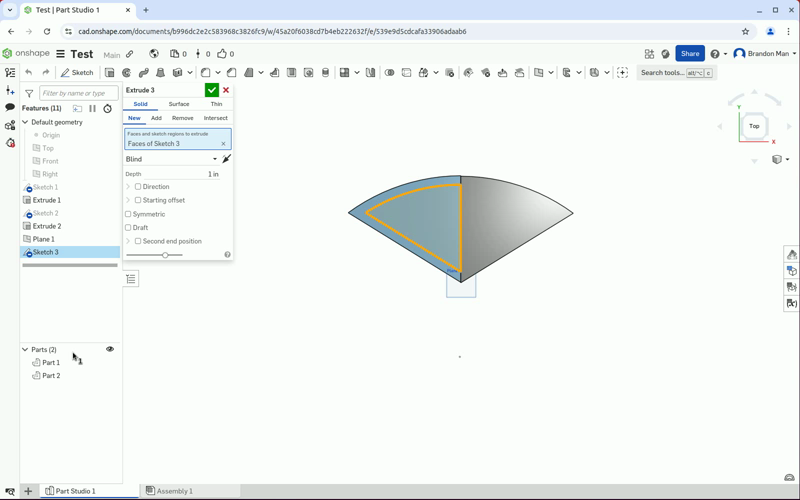
mouse_move(143, 106)
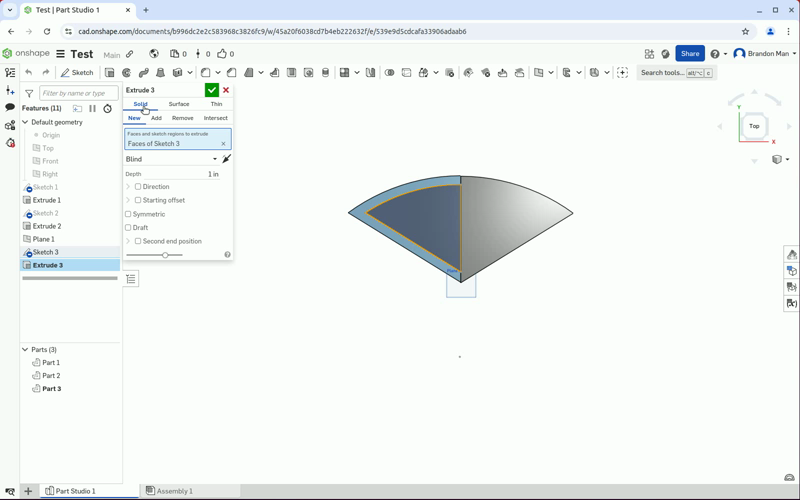
click(143, 106)
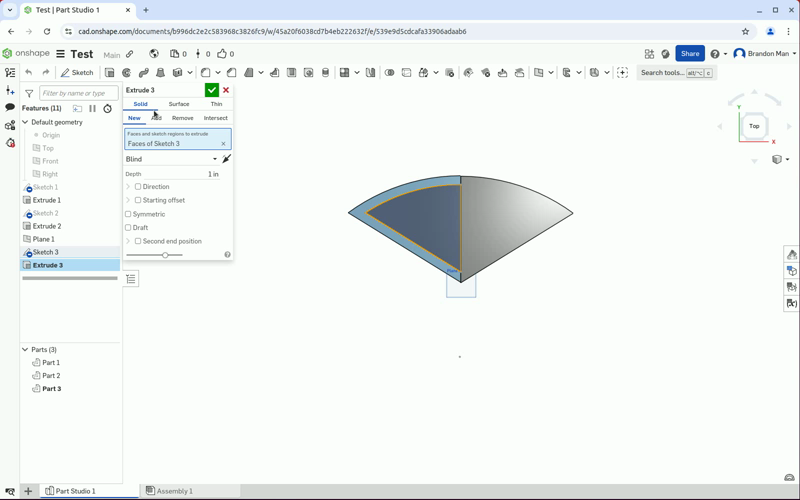
mouse_move(186, 120)
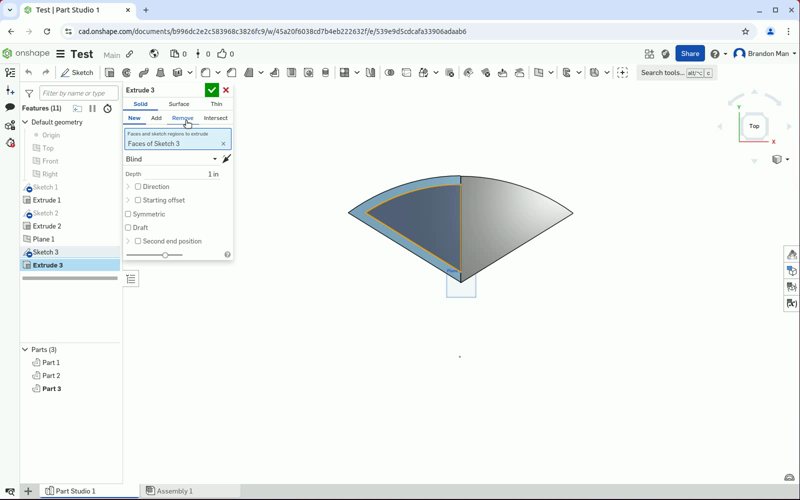
click(186, 120)
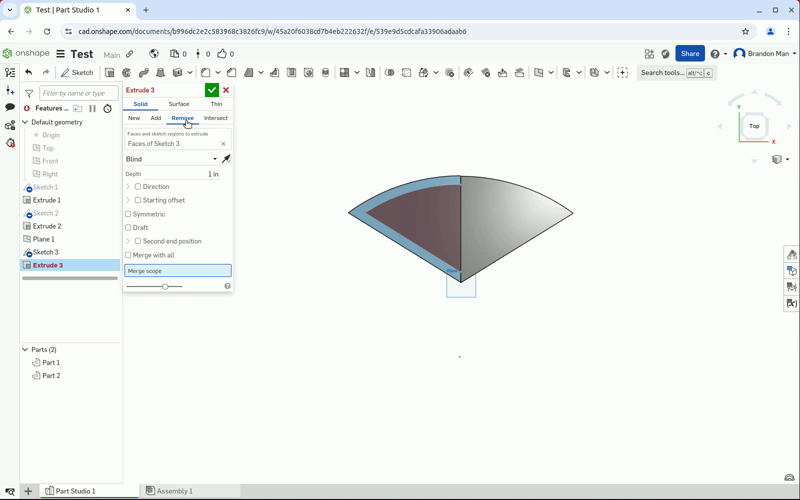
key(tab, 4)
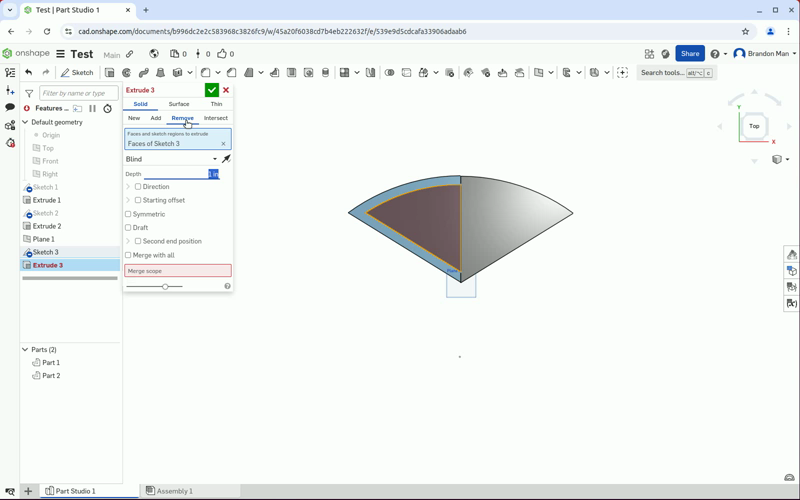
text(9.147)
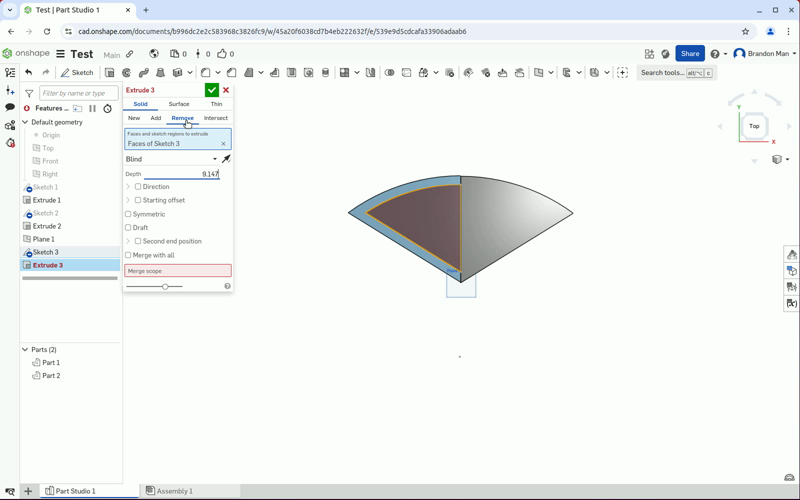
key(tab, 6)
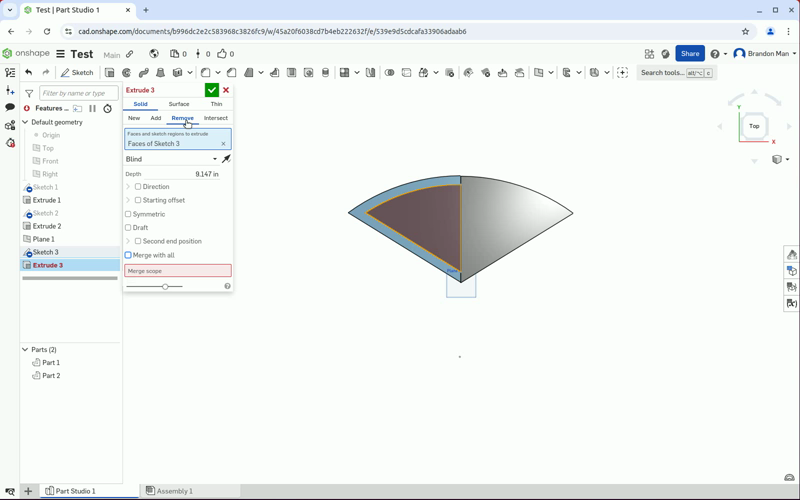
key(space)
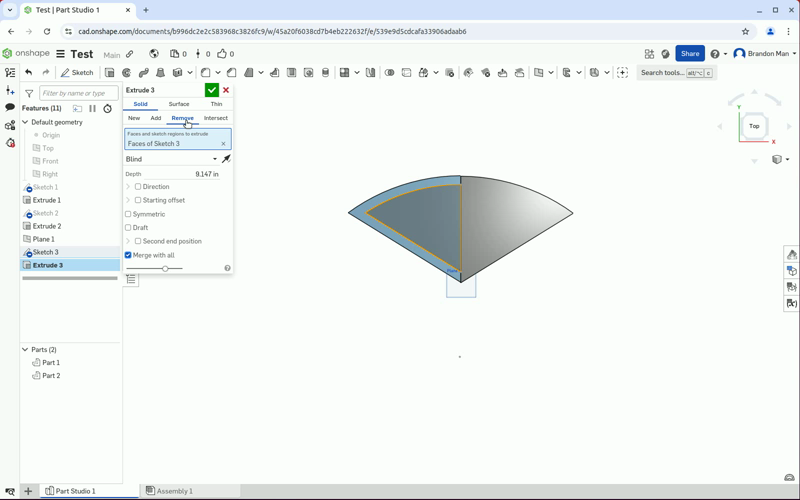
key(enter)
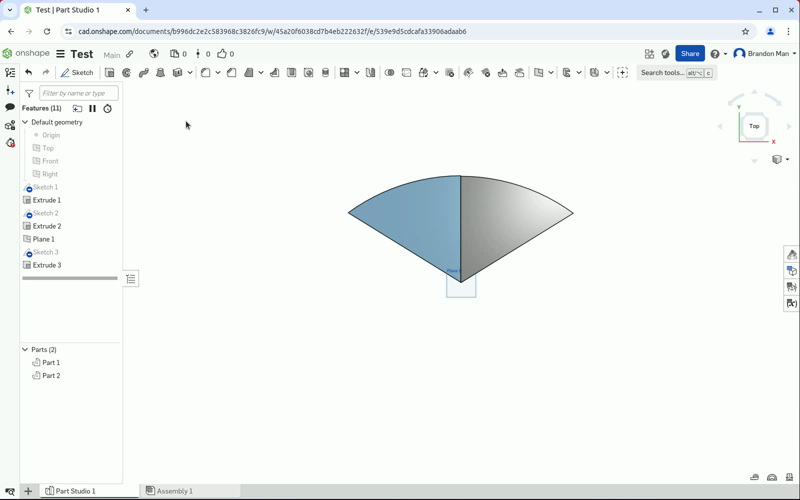
key(shift+h)
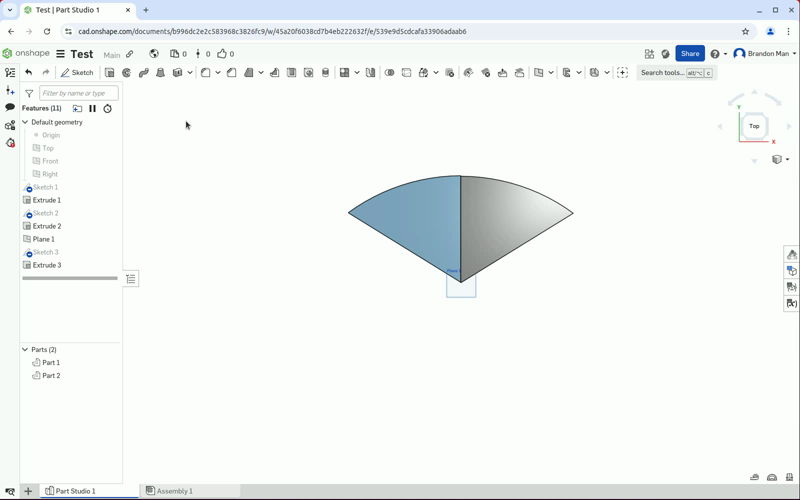
key(shift+h)
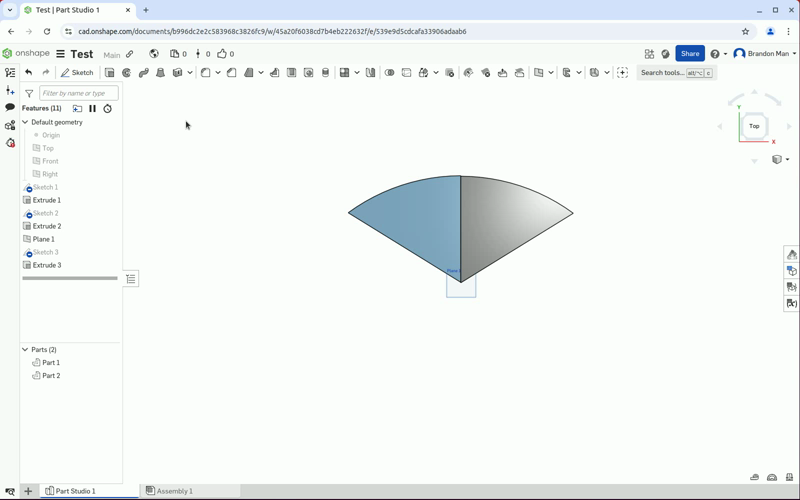
mouse_move(73, 189)
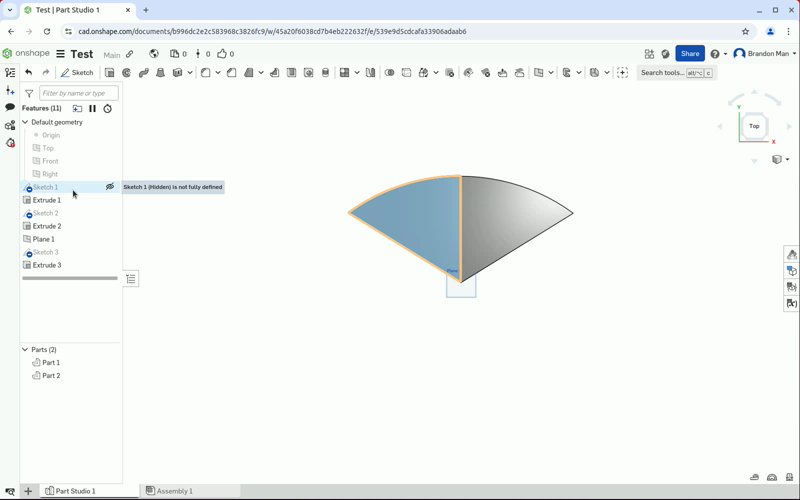
click(73, 189)
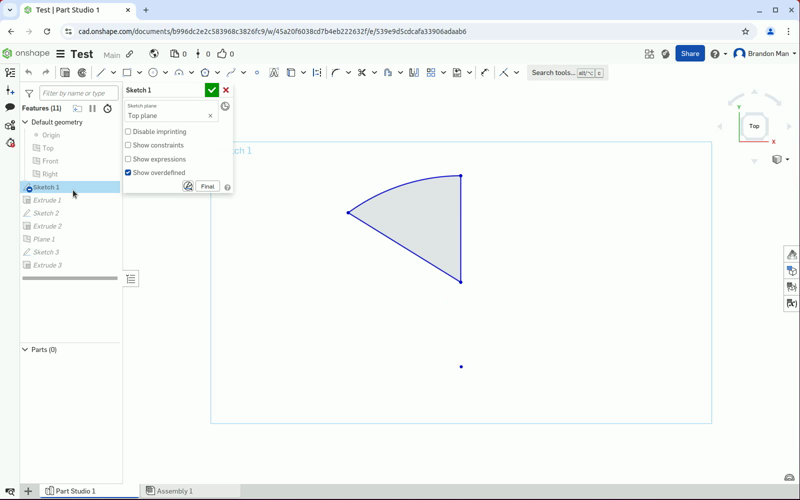
mouse_move(229, 92)
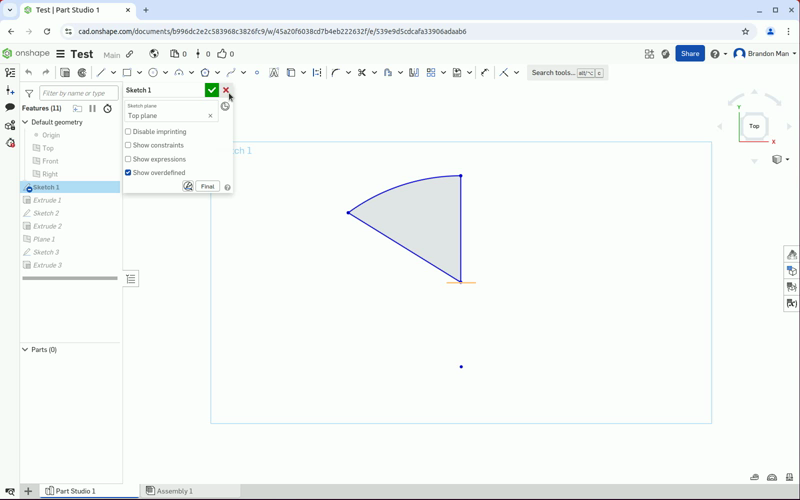
click(229, 92)
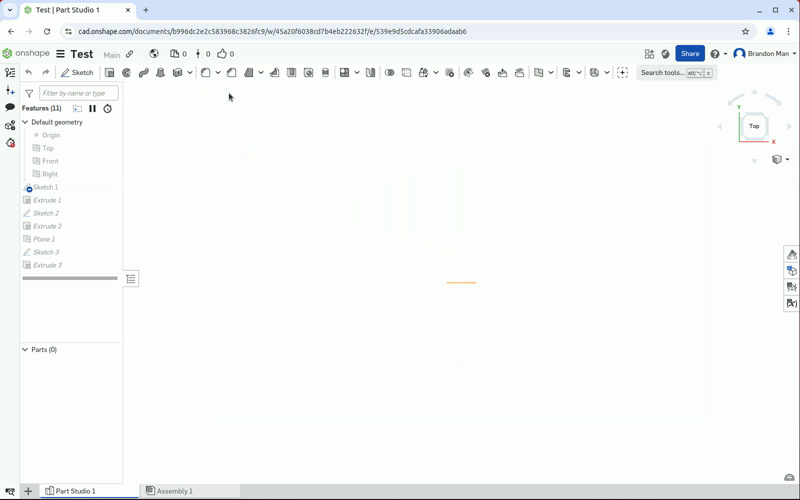
key(shift+s)
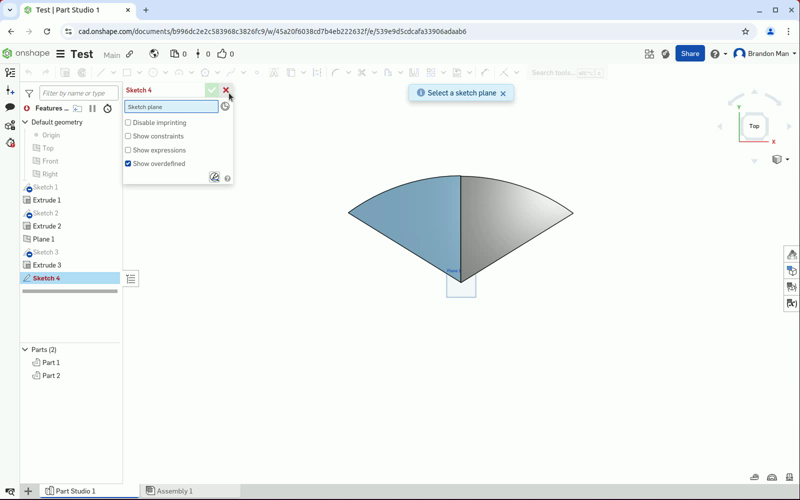
mouse_move(73, 241)
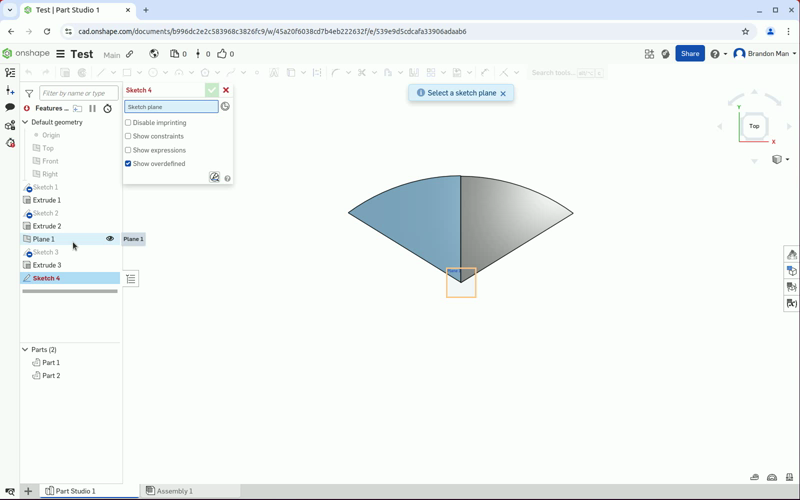
click(73, 241)
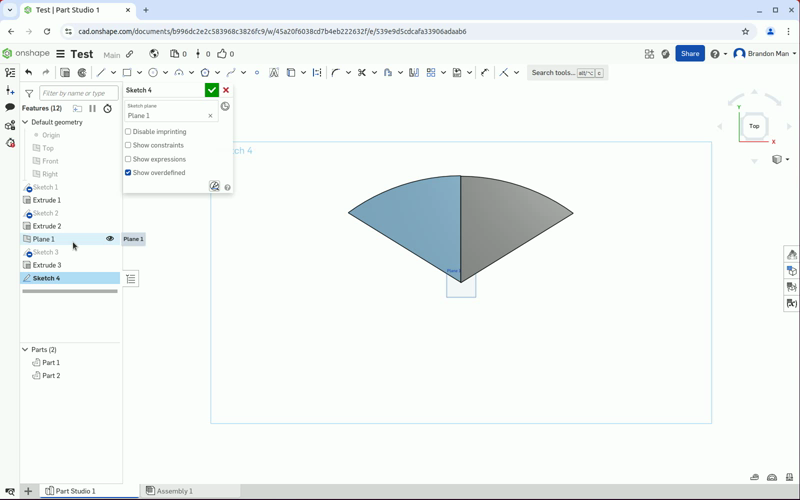
mouse_move(73, 352)
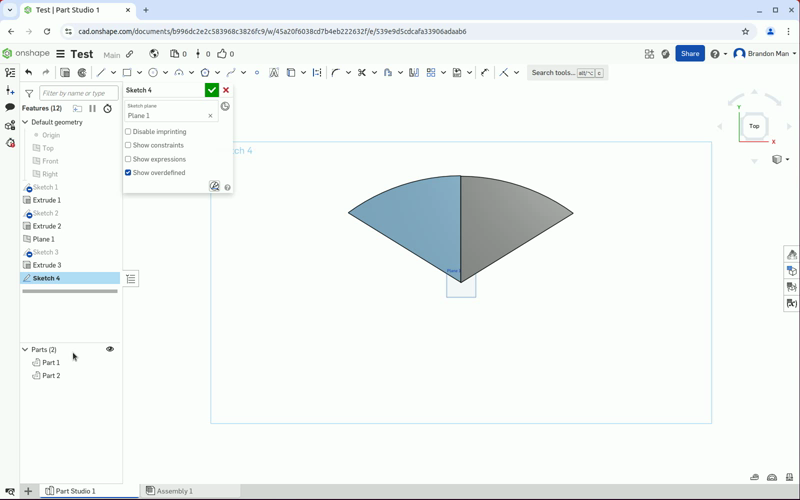
key(y)
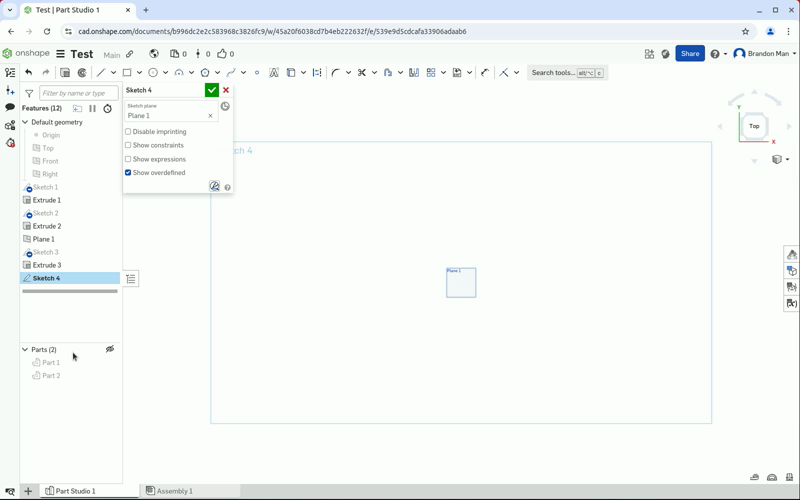
key(l)
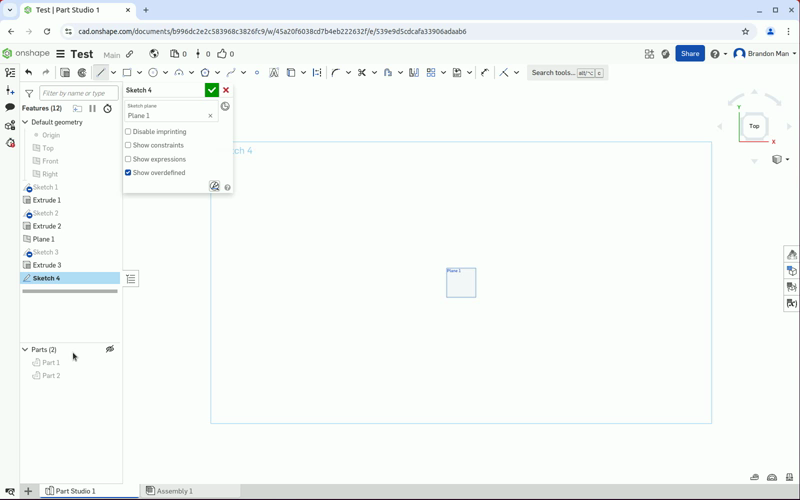
key_down(shift)
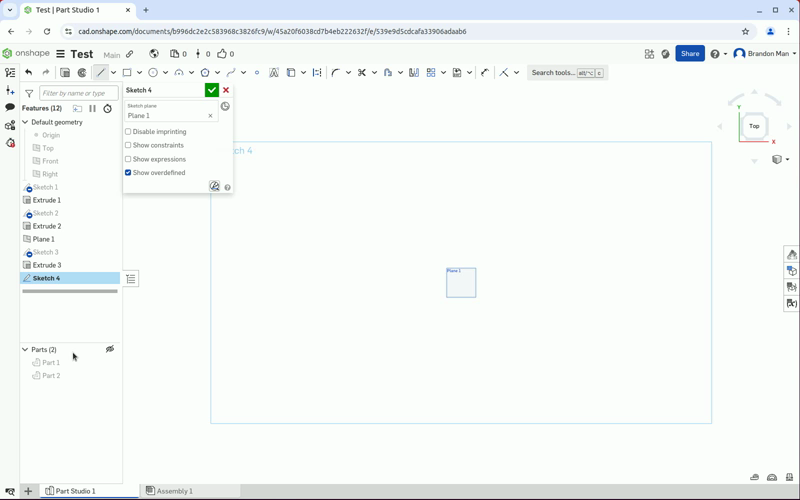
mouse_move(460, 272)
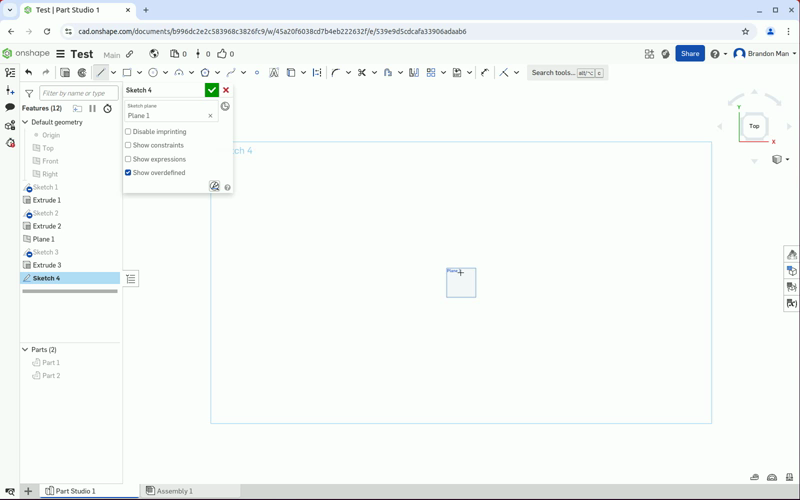
click(460, 272)
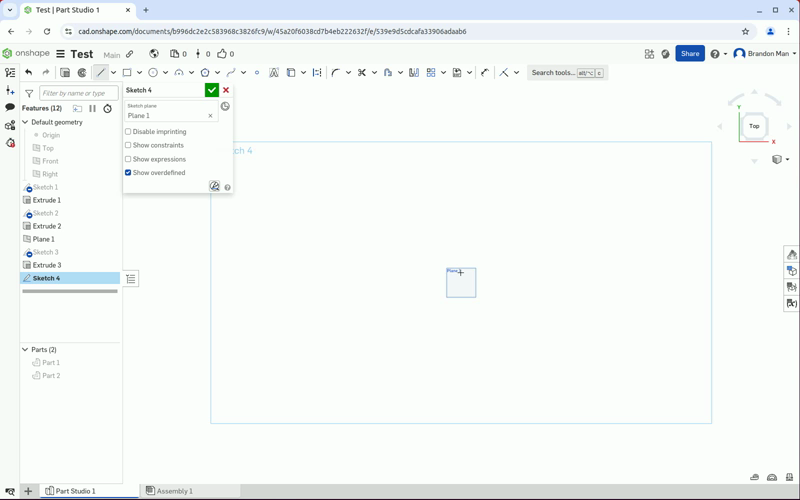
key_up(shift)
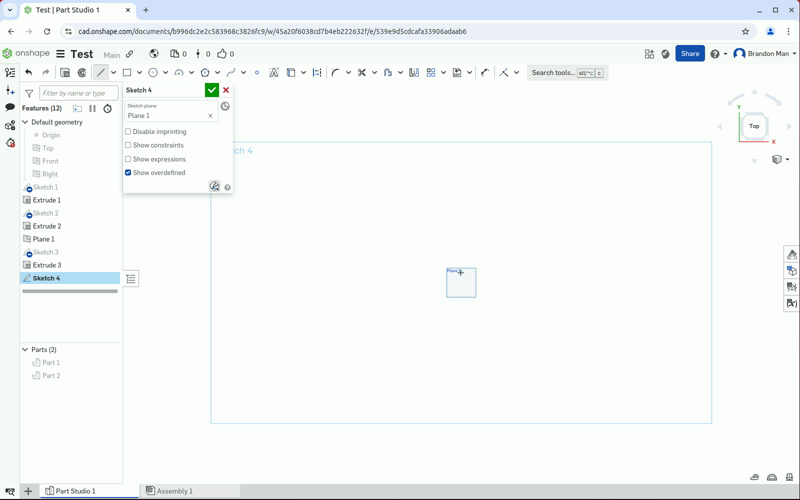
key_down(shift)
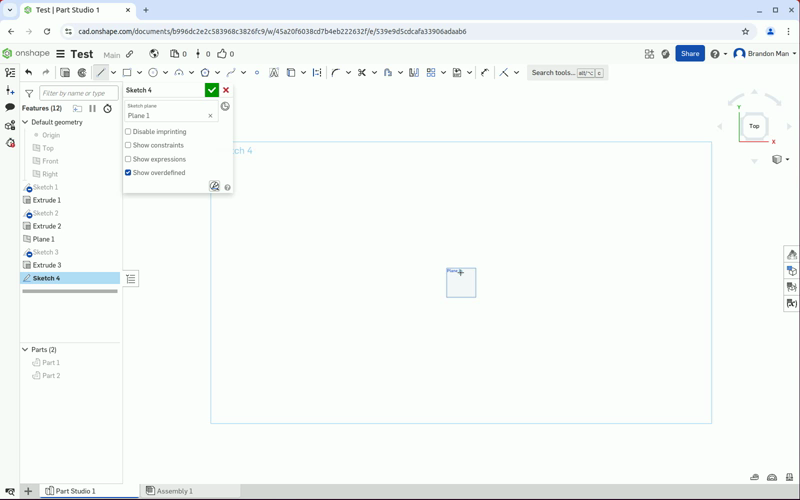
mouse_move(555, 213)
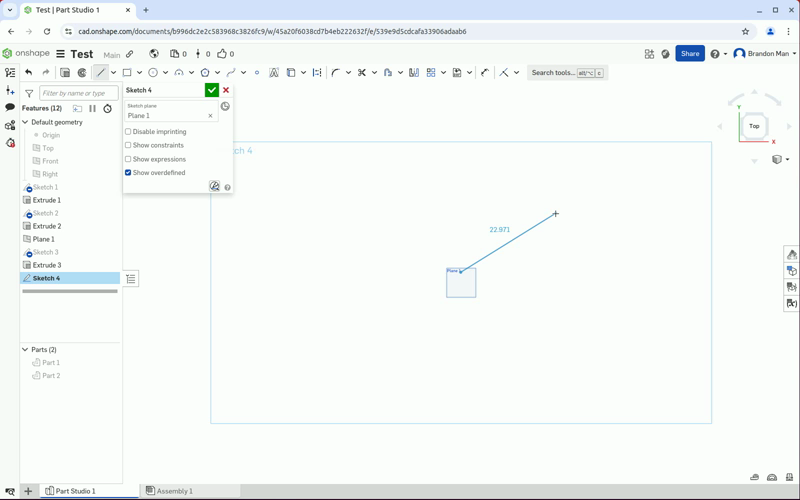
click(555, 213)
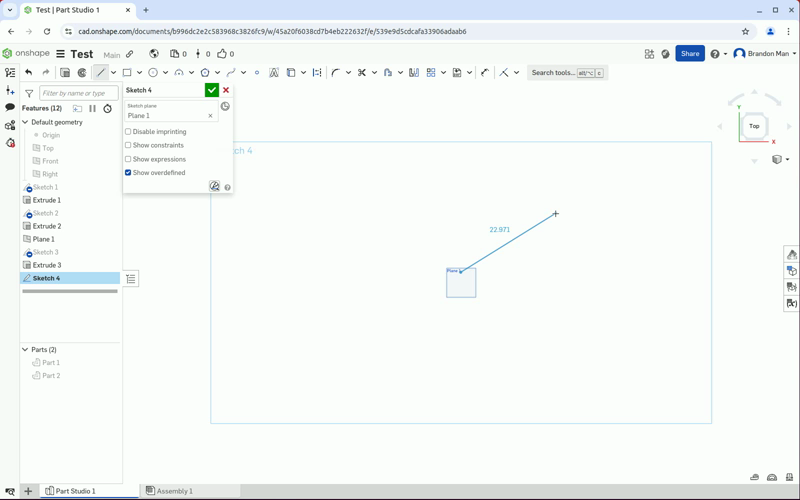
key_up(shift)
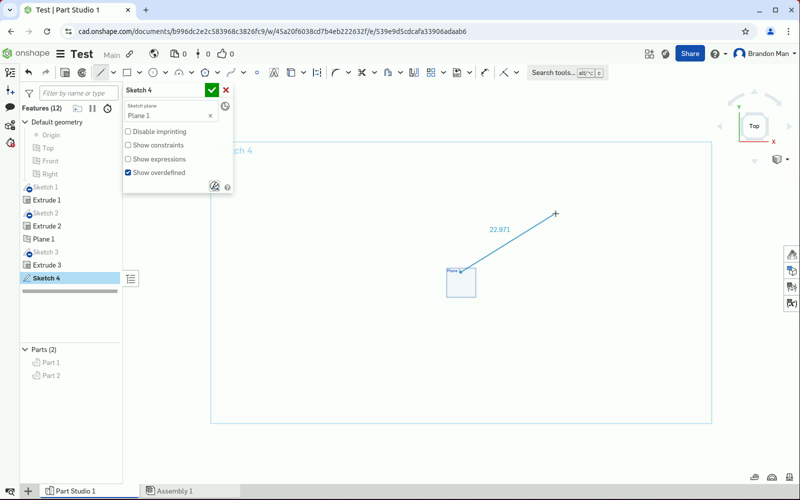
key(esc)
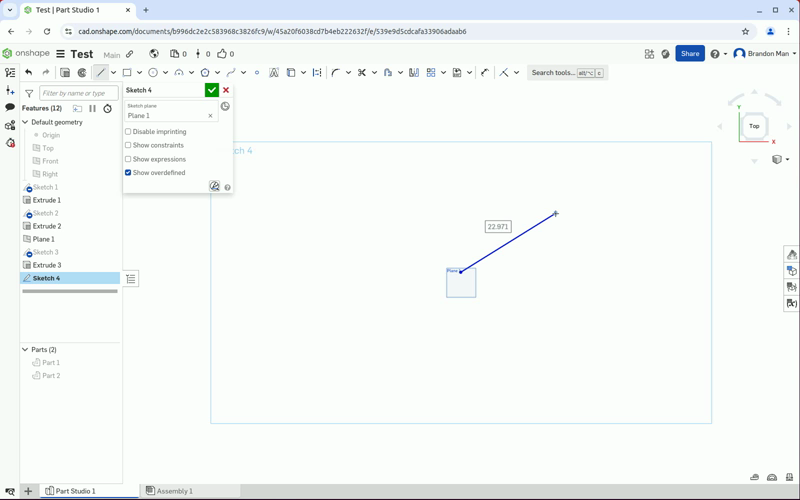
key(a)
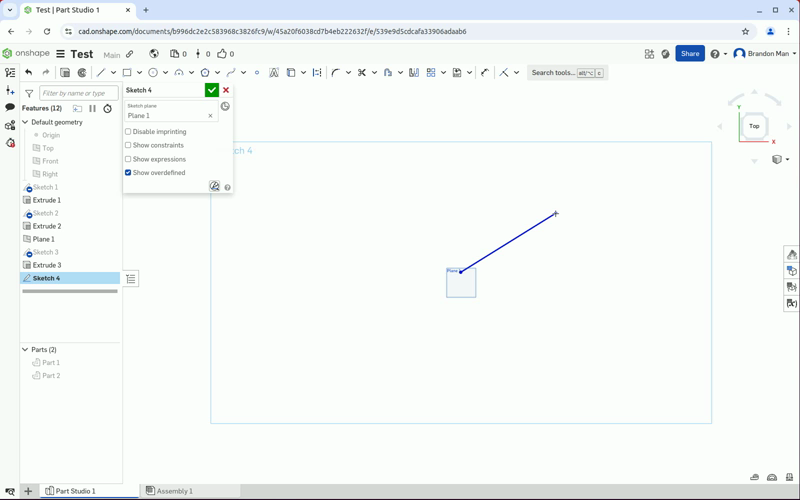
mouse_move(555, 213)
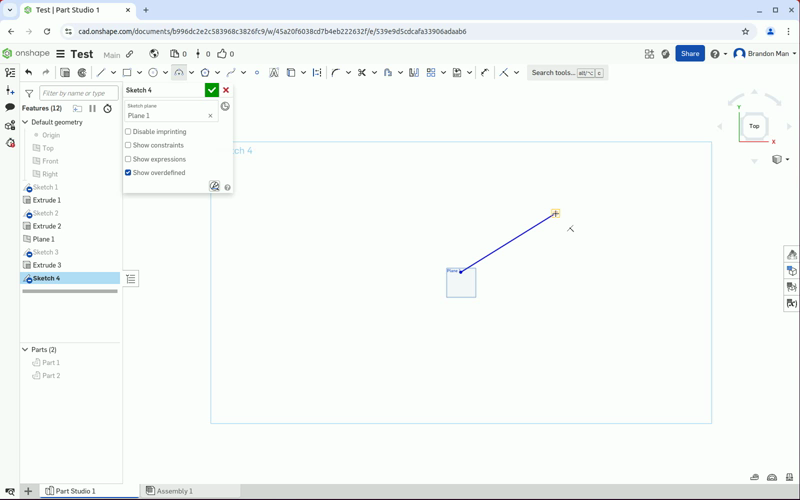
click(555, 213)
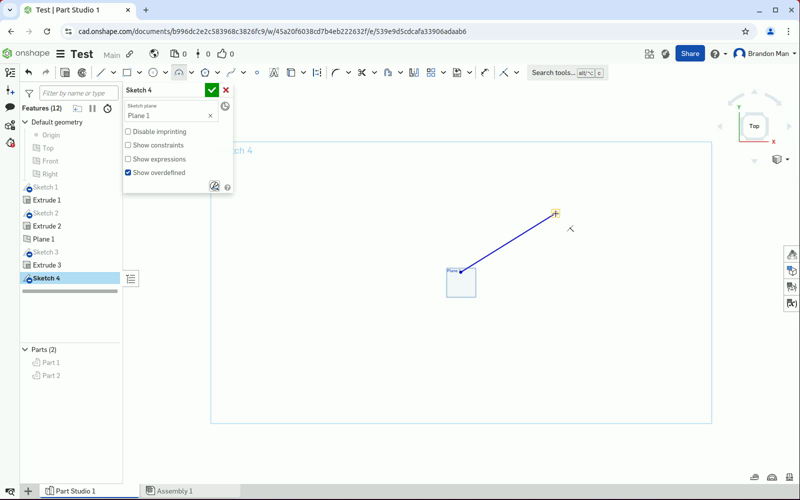
key_down(shift)
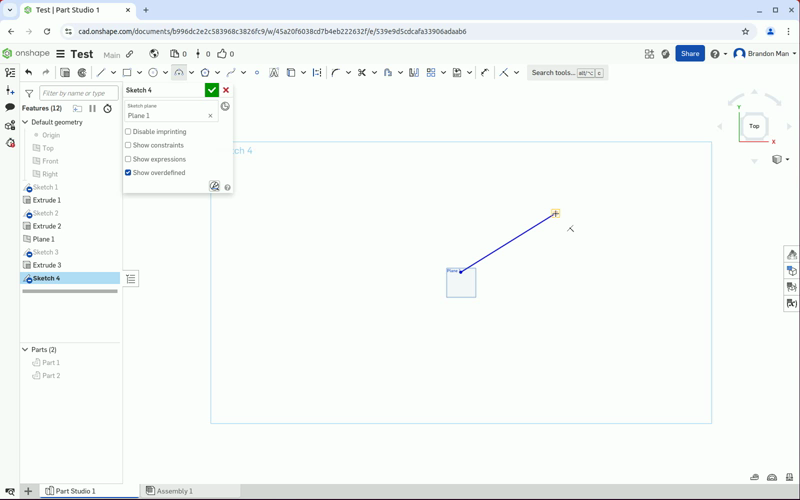
mouse_move(460, 185)
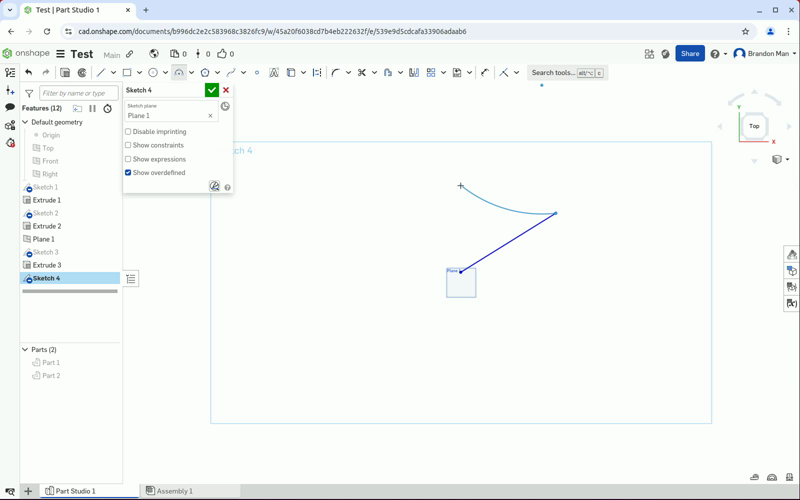
click(460, 185)
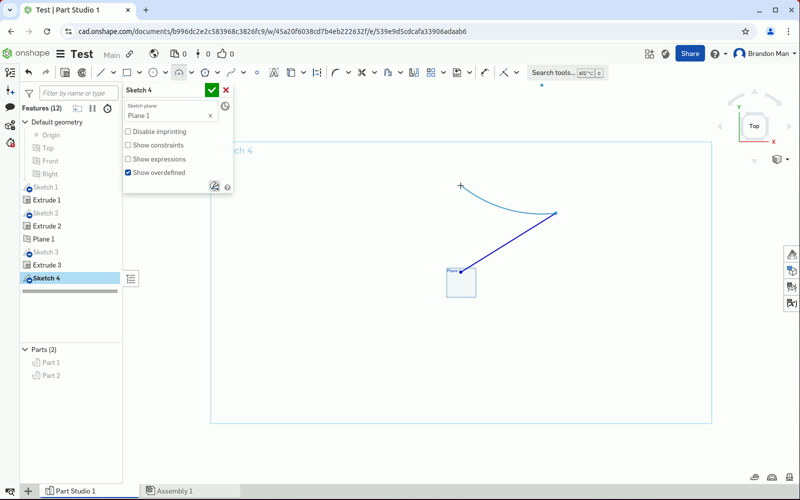
mouse_move(510, 192)
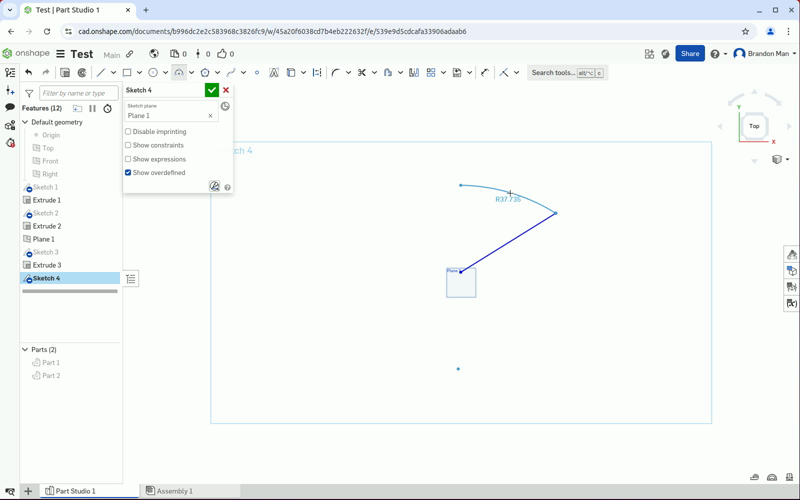
click(510, 192)
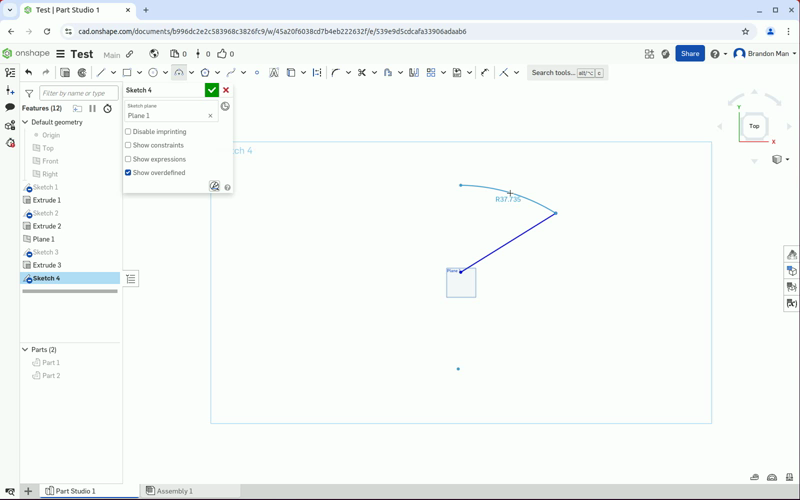
key_up(shift)
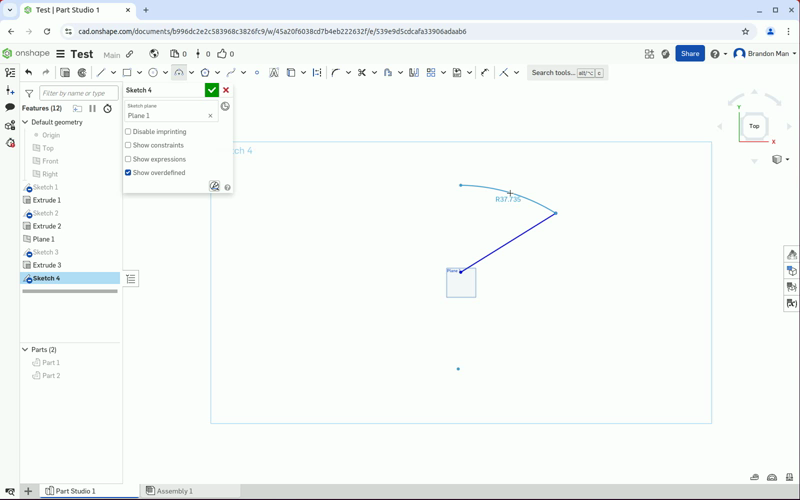
key(esc)
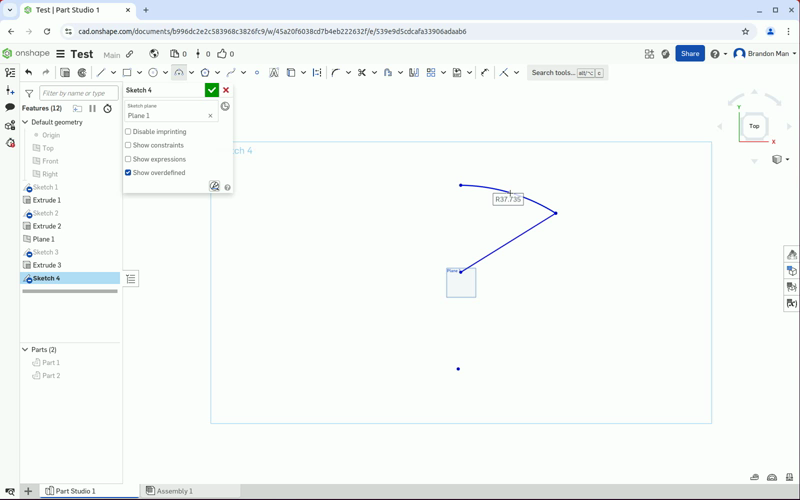
key(l)
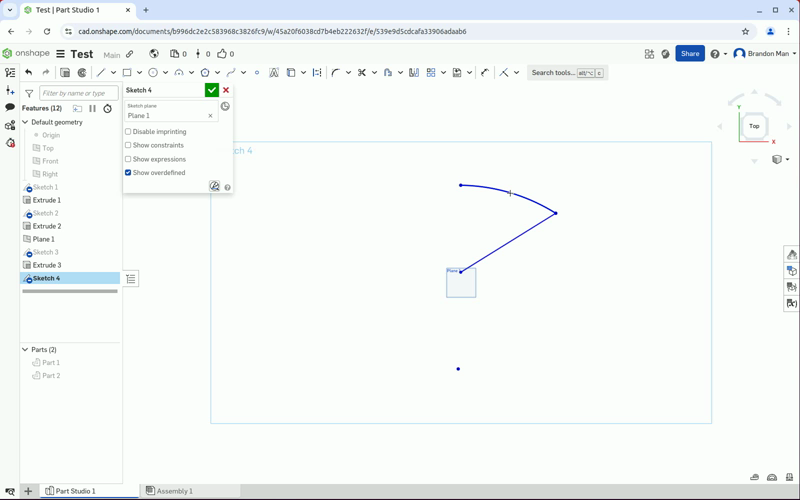
mouse_move(460, 185)
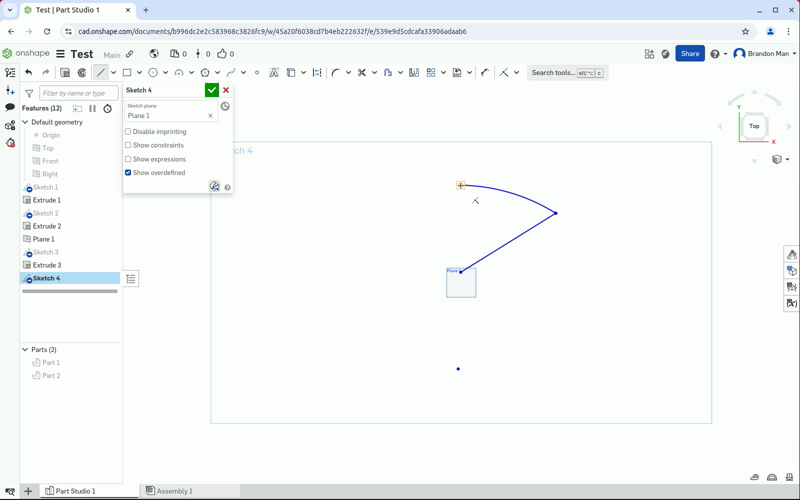
click(460, 185)
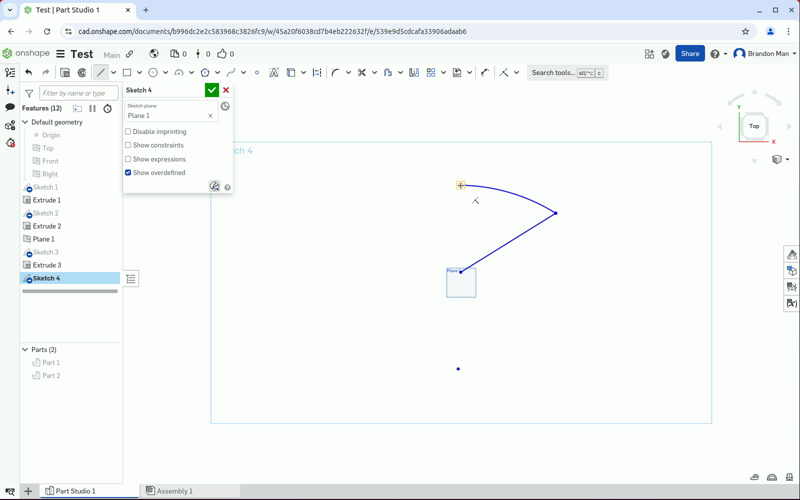
key_down(shift)
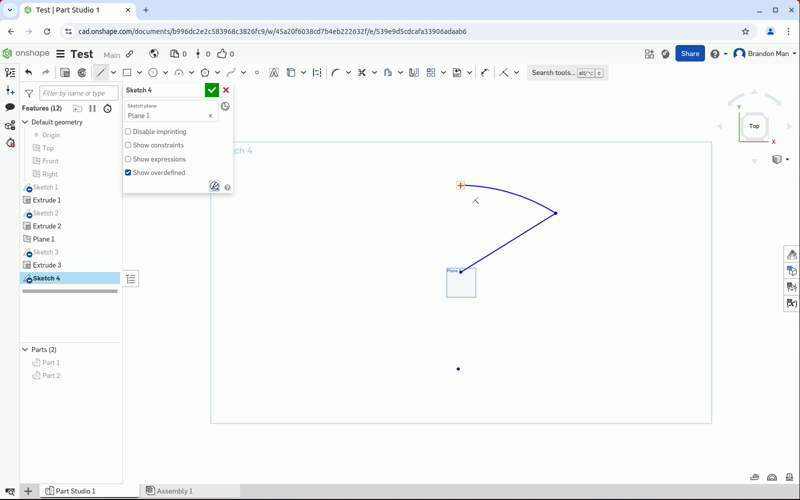
mouse_move(460, 272)
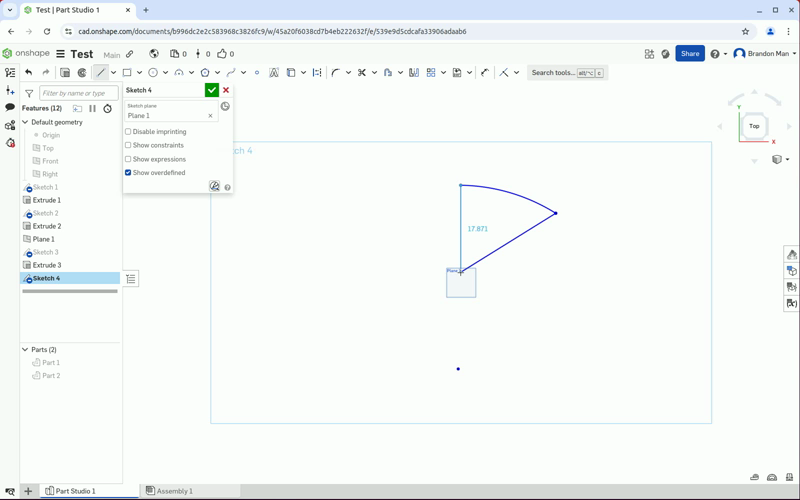
key_up(shift)
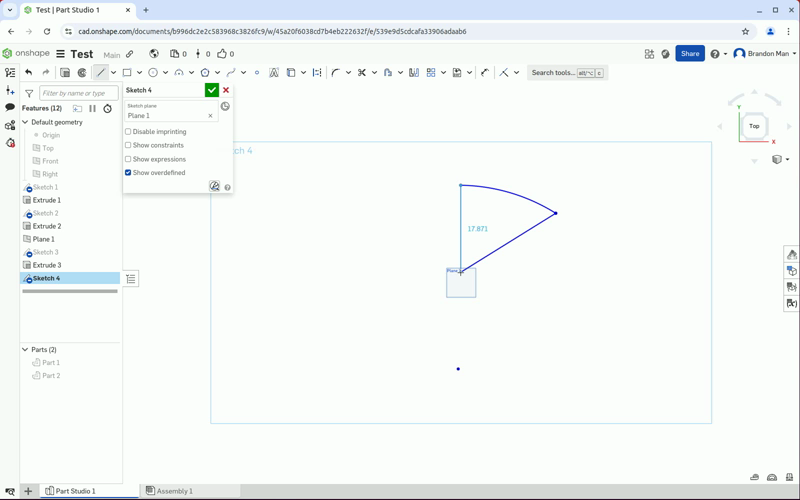
click(460, 272)
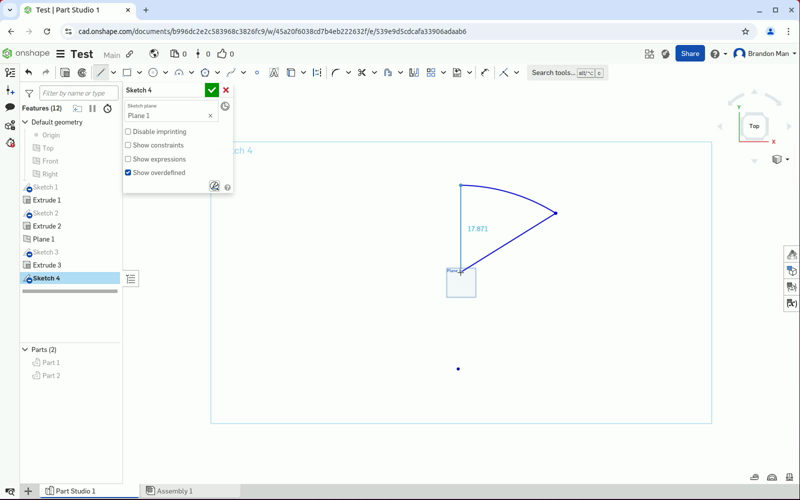
key(esc)
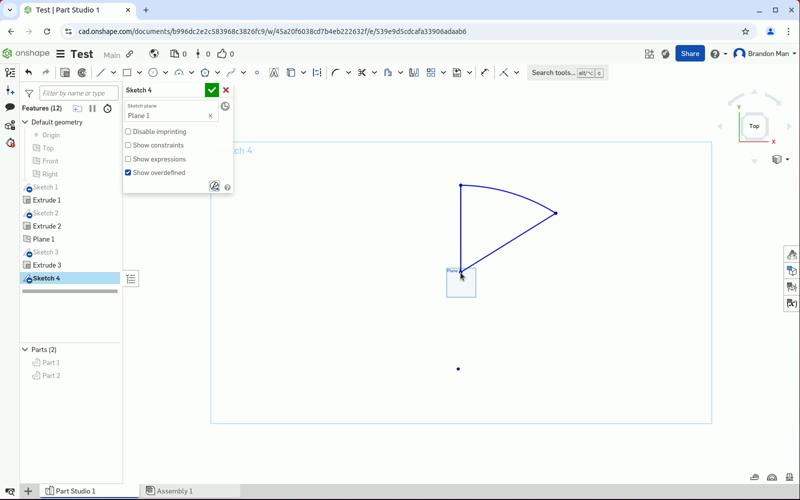
mouse_move(478, 254)
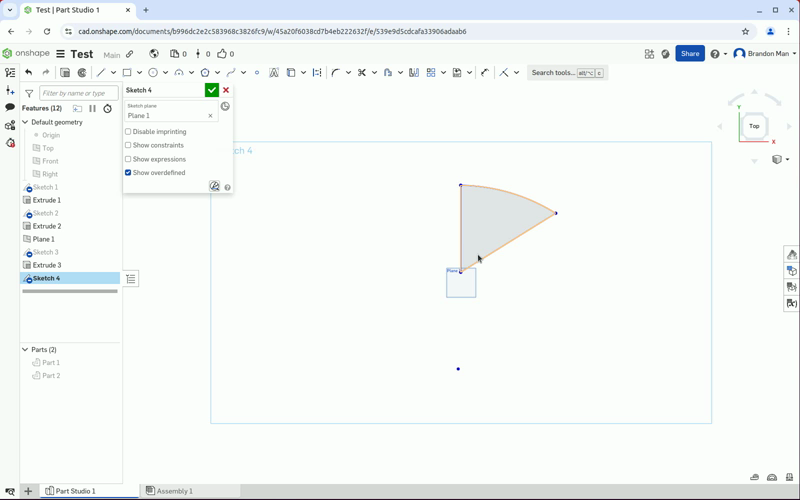
click(478, 254)
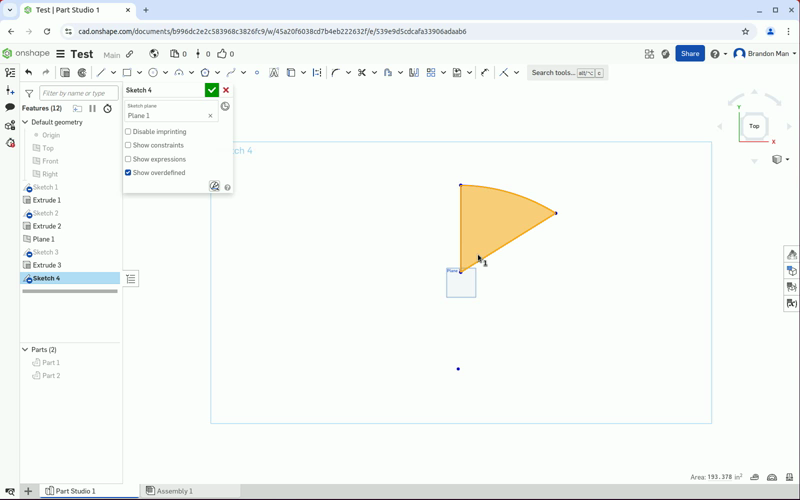
mouse_move(73, 352)
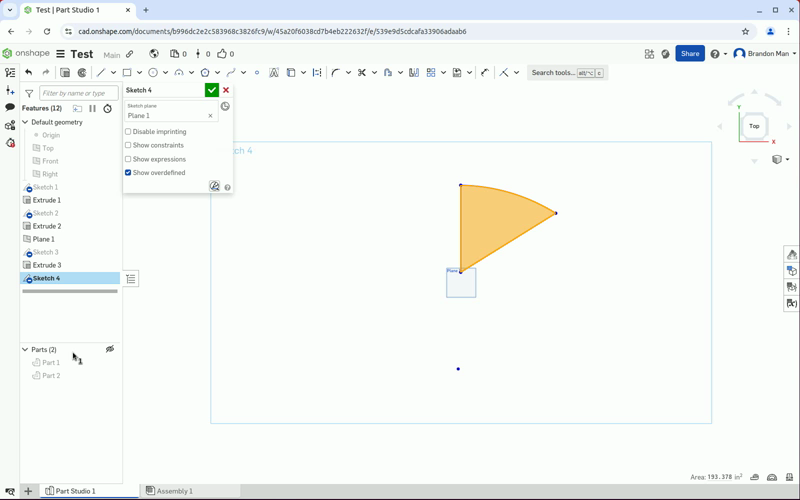
key(shift+y)
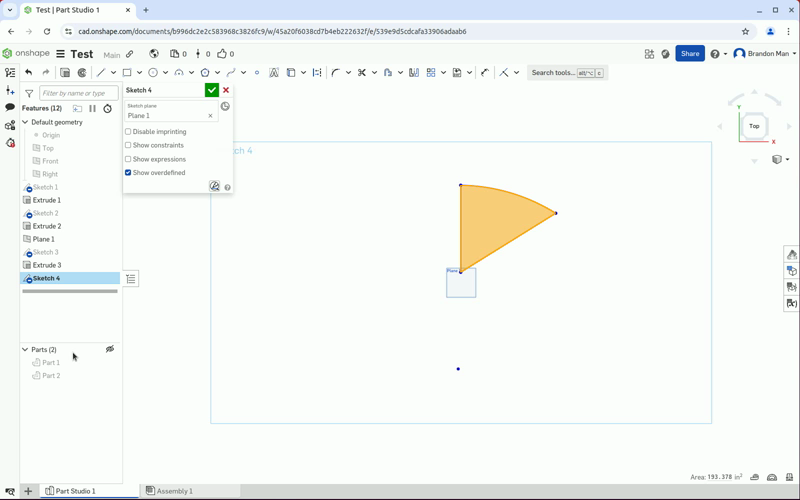
key(shift+e)
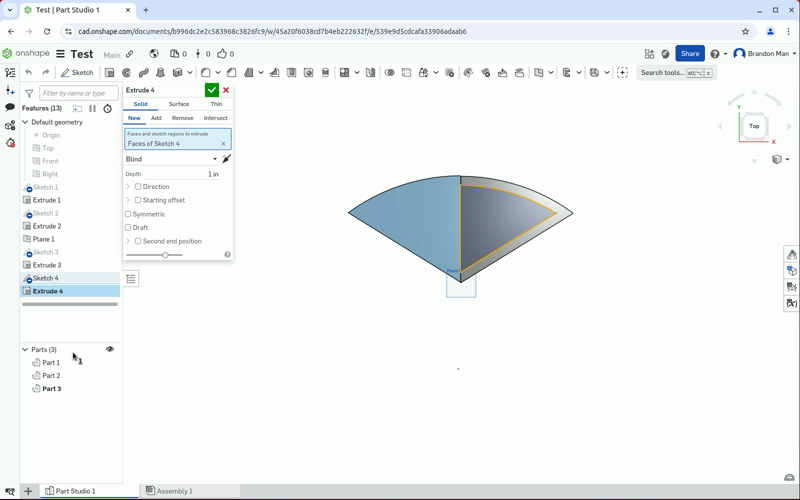
mouse_move(143, 106)
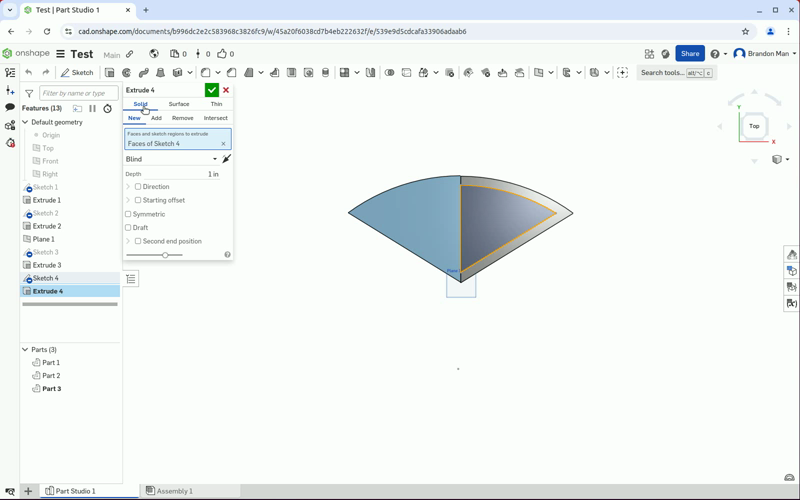
click(143, 106)
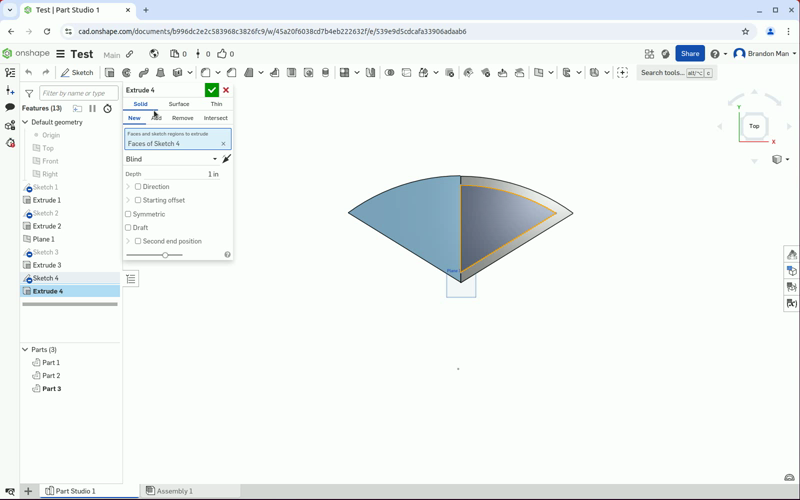
mouse_move(186, 120)
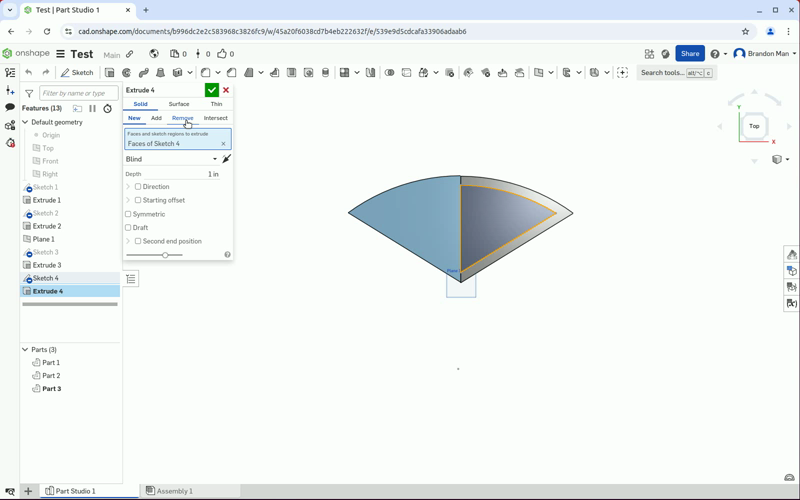
click(186, 120)
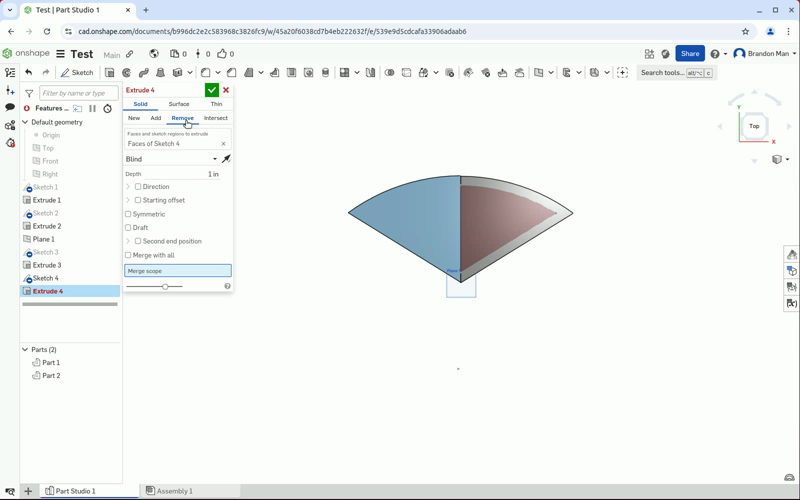
key(tab, 4)
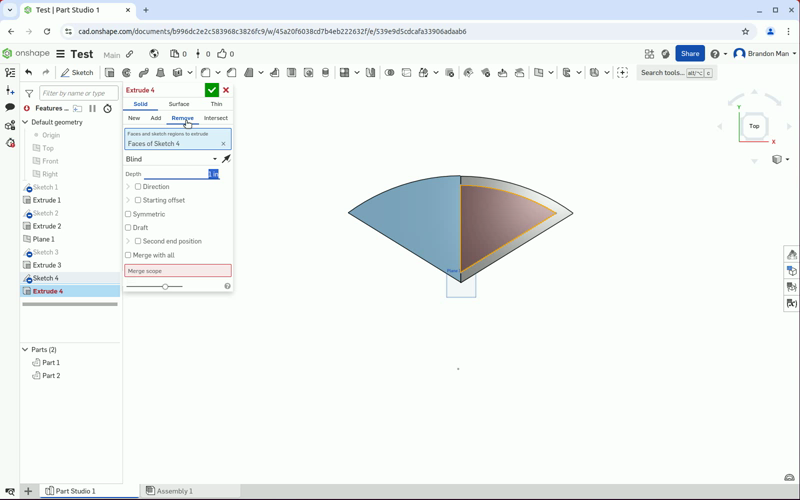
text(9.147)
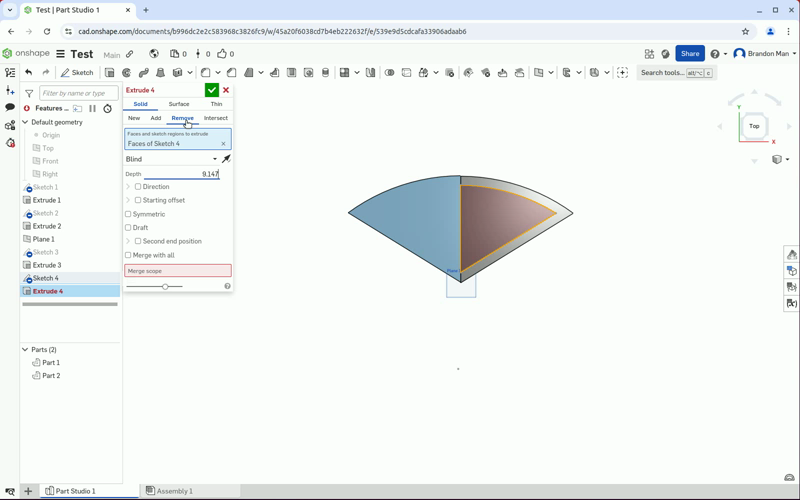
key(tab, 6)
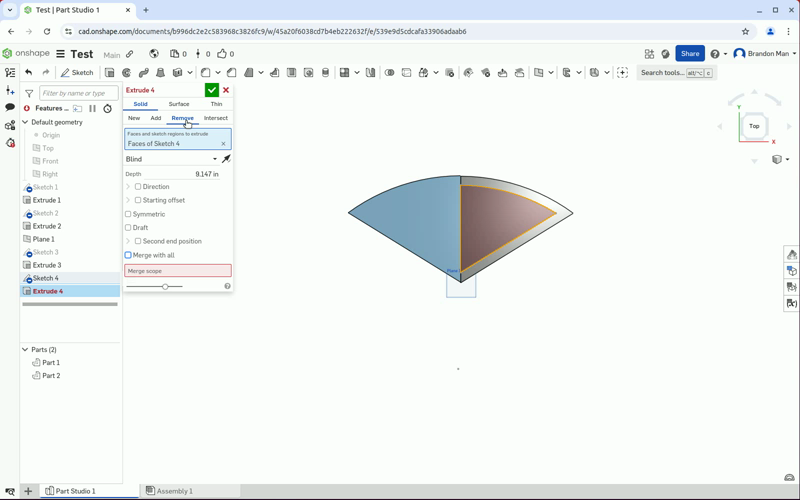
key(space)
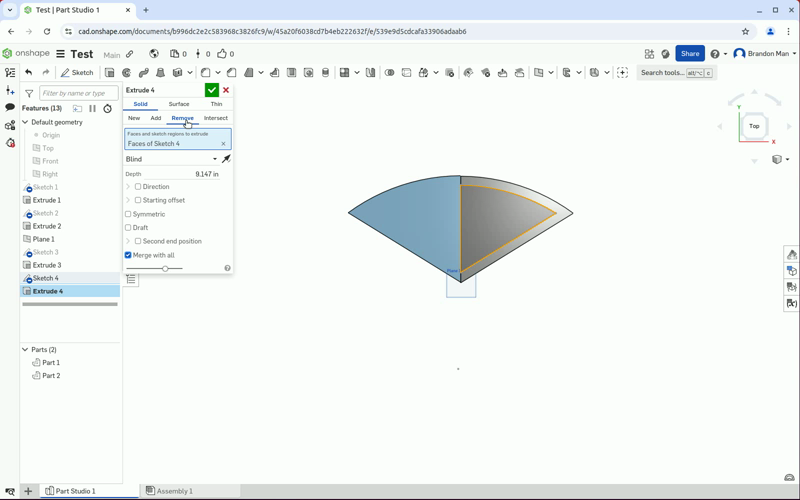
key(enter)
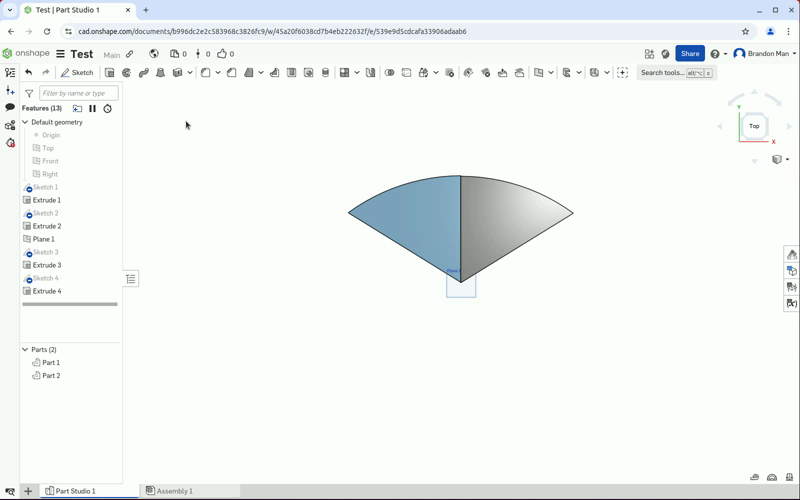
key(shift+h)
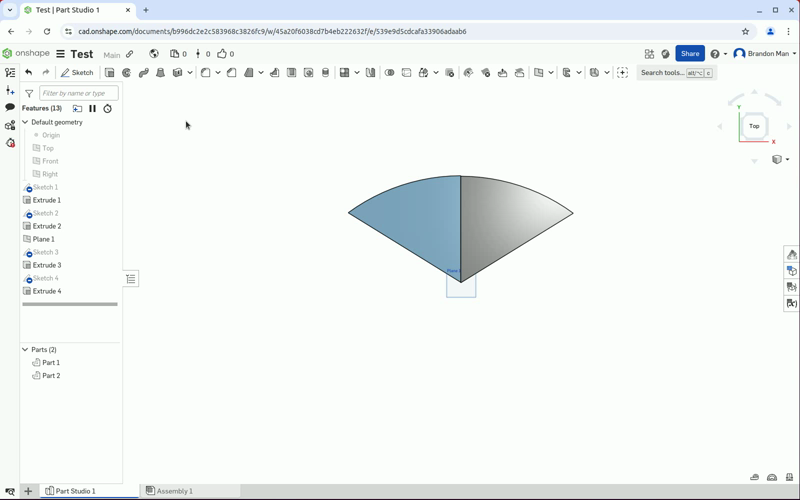
key(shift+h)
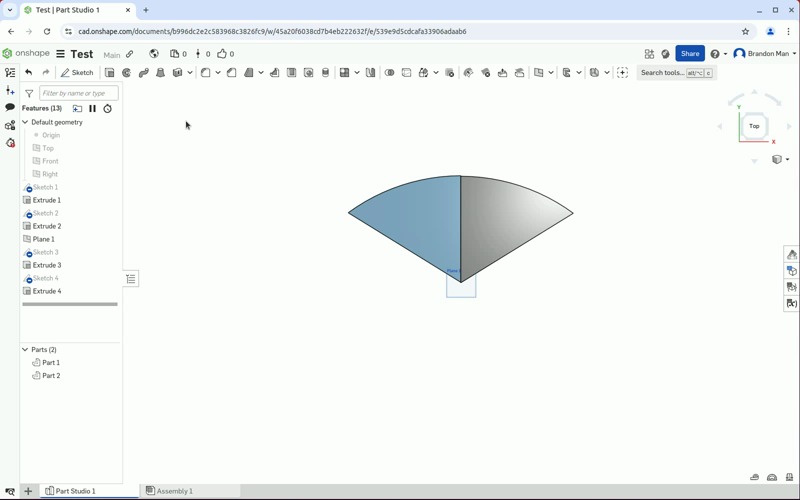
key(shift+7)
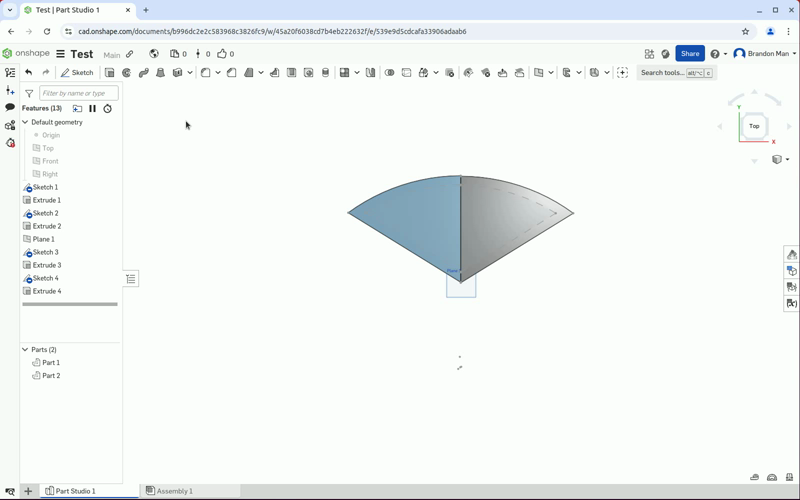
key(up, 3)
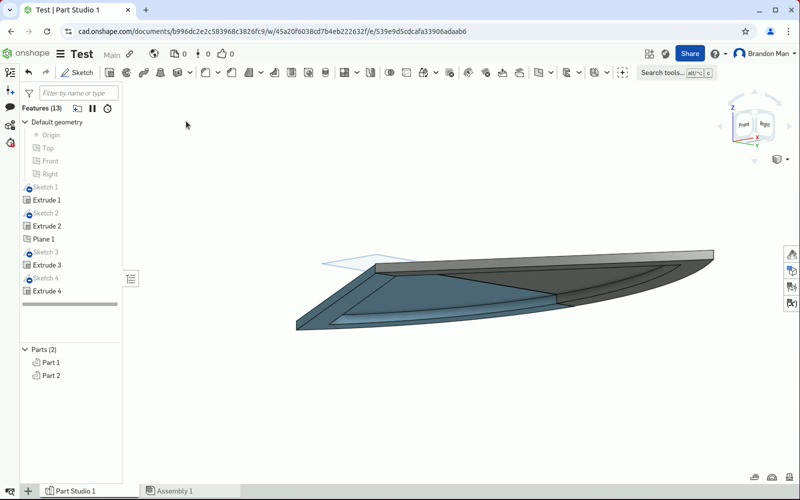
key(left, 3)
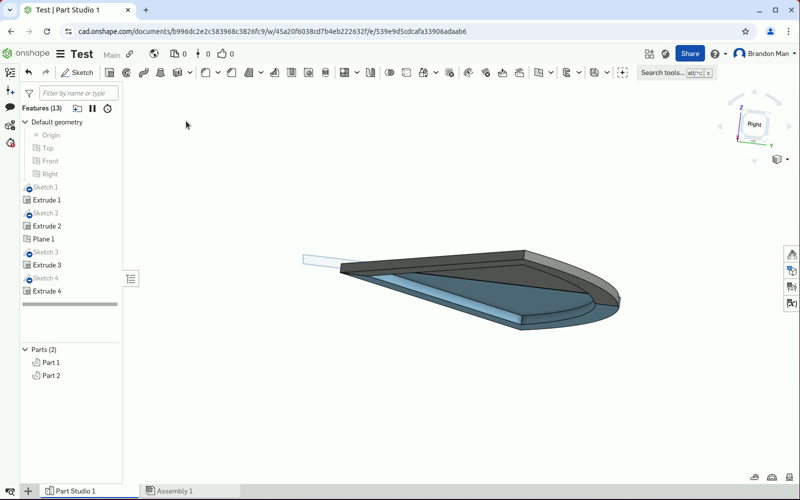
key(right, 3)
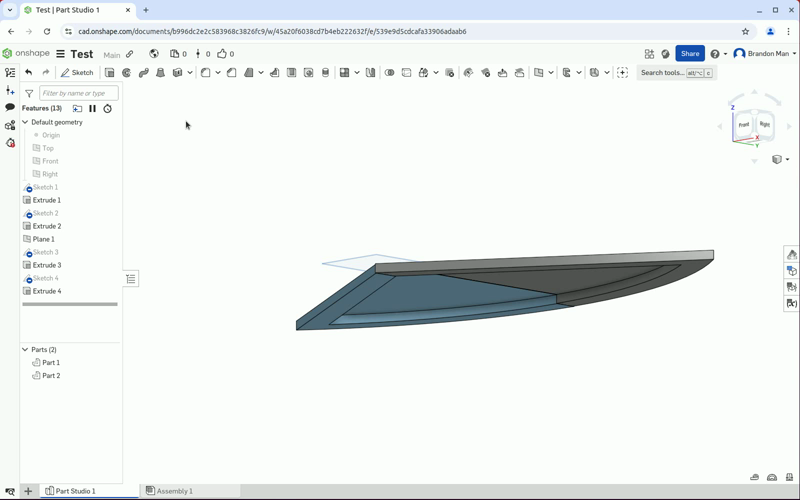
key(down, 3)
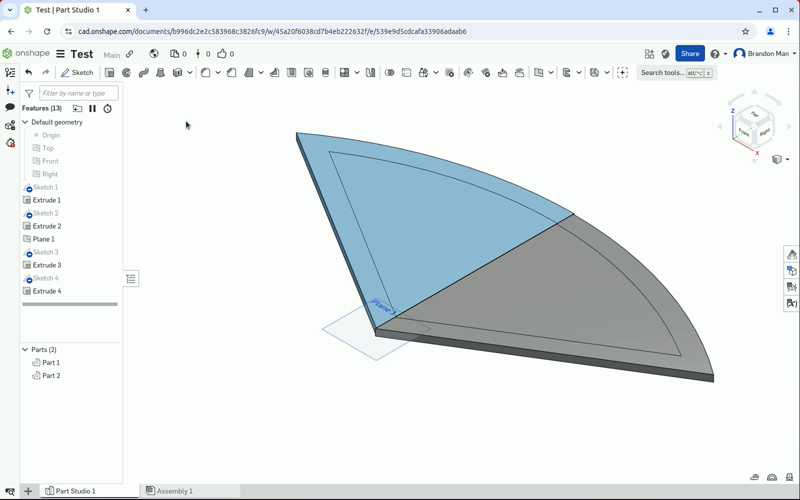
mouse_move(73, 189)
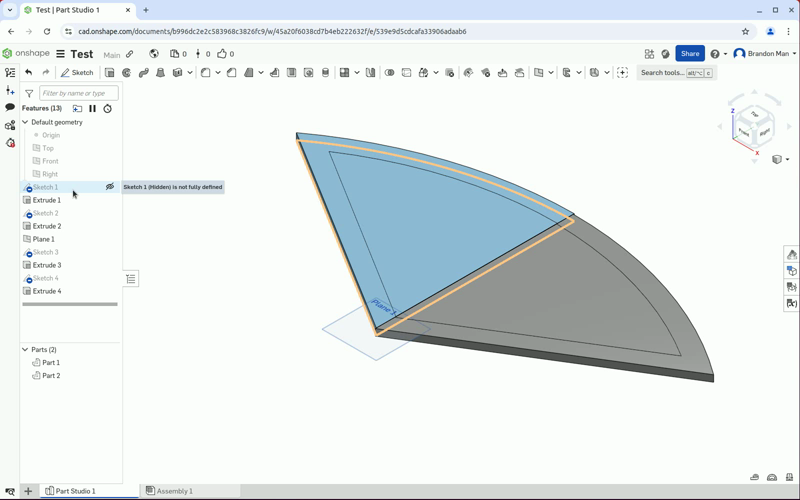
click(73, 189)